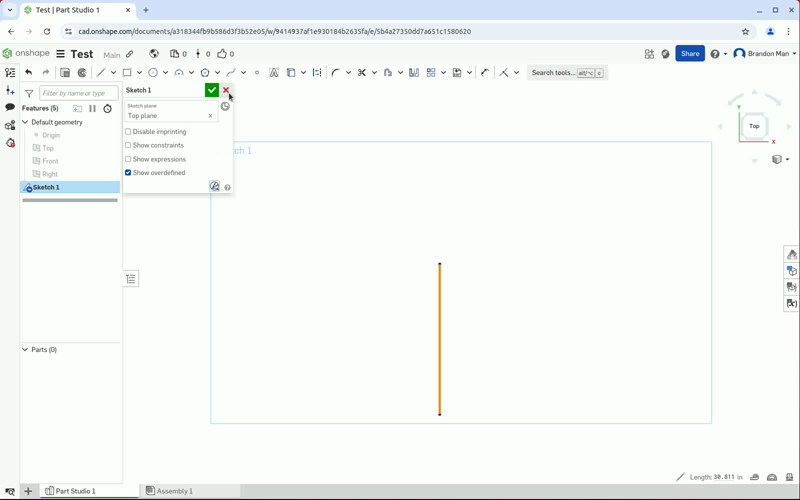
key(shift+h)
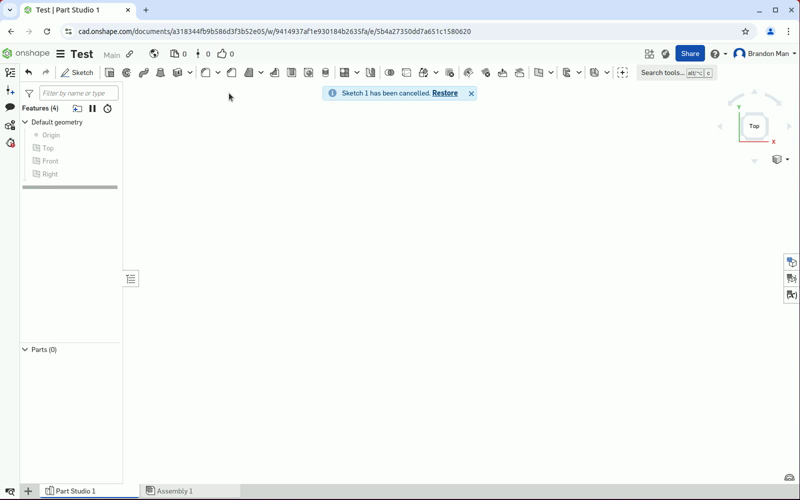
mouse_move(73, 352)
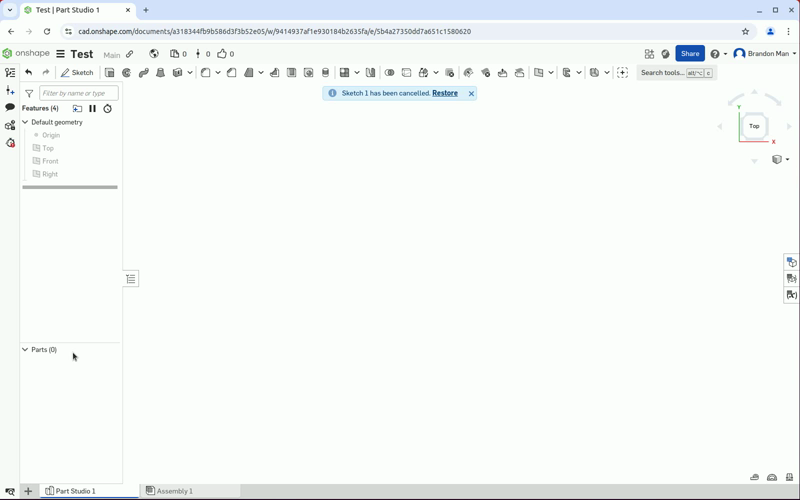
key(y)
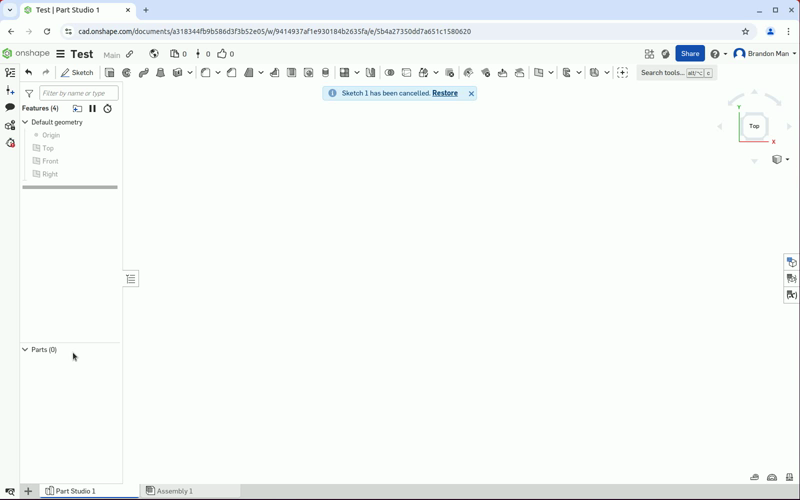
key(shift+p)
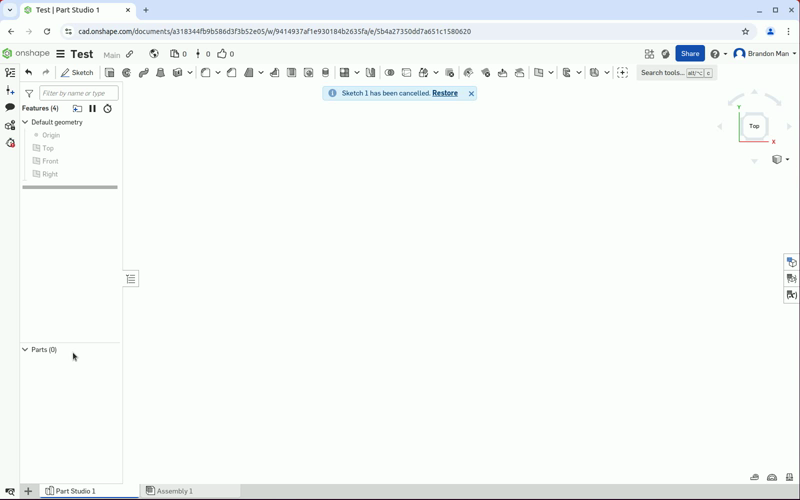
key(space)
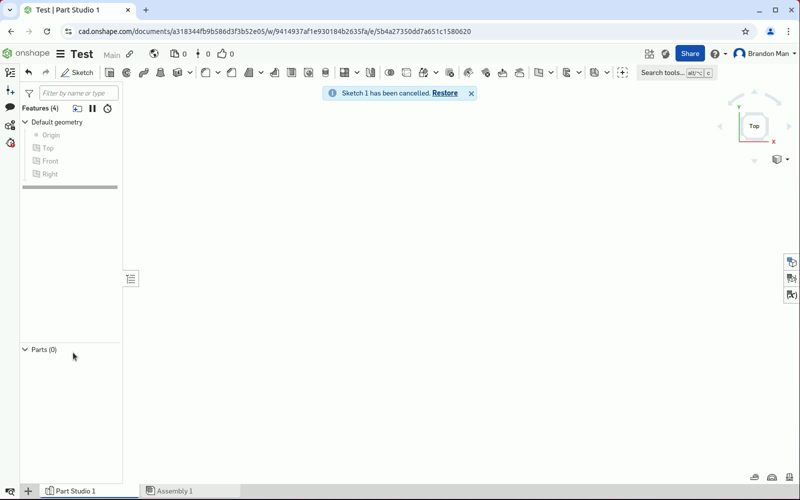
key_down(shift)
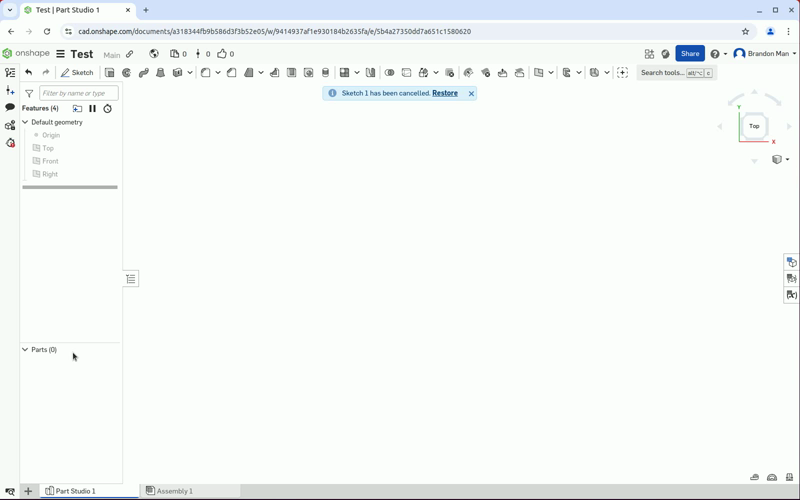
key(up)
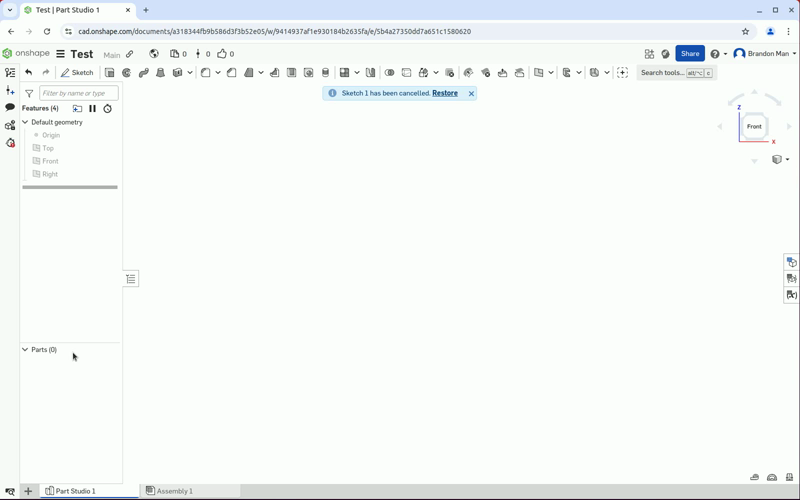
key_up(shift)
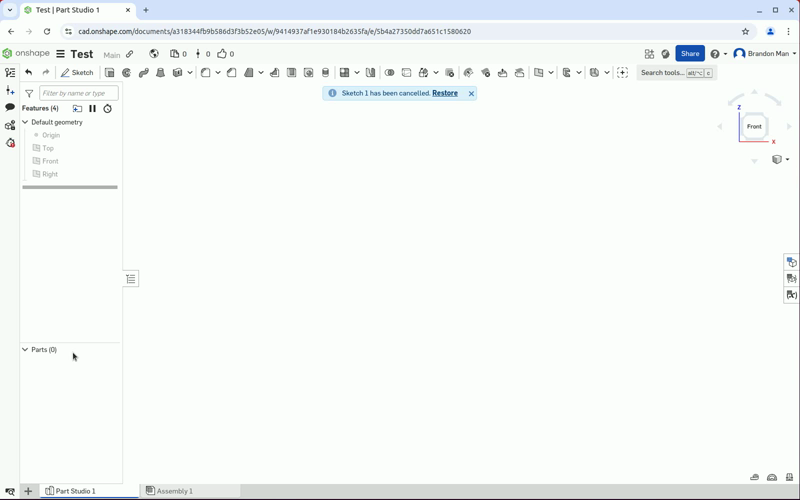
key(space)
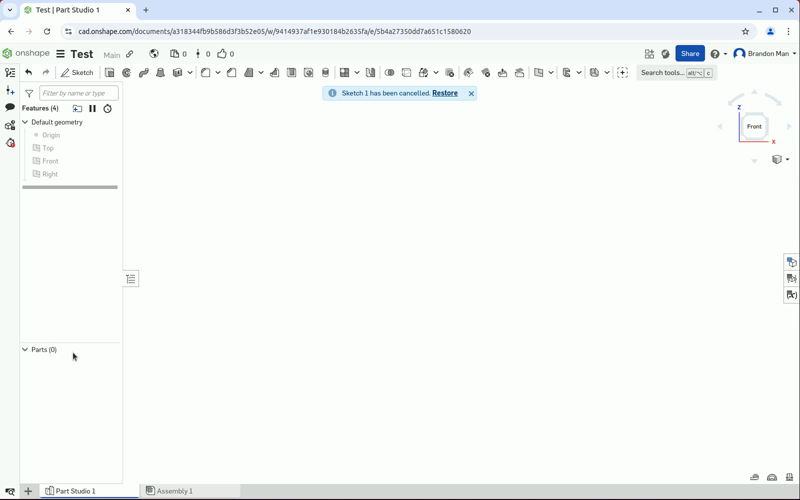
key_down(shift)
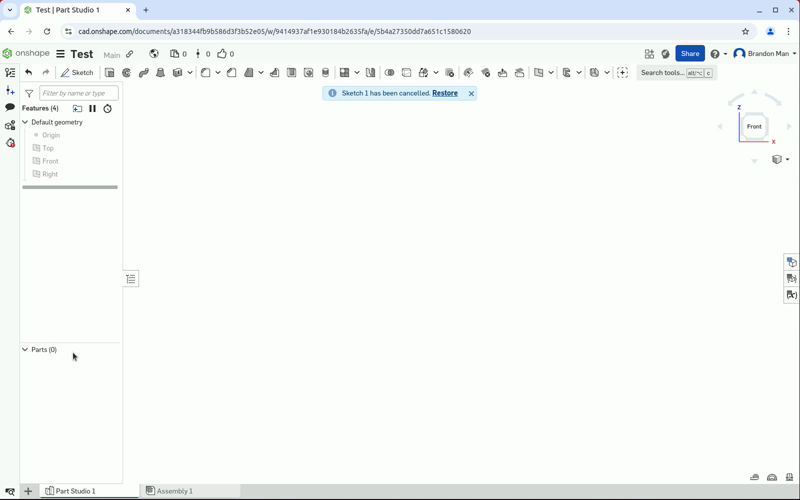
key(left)
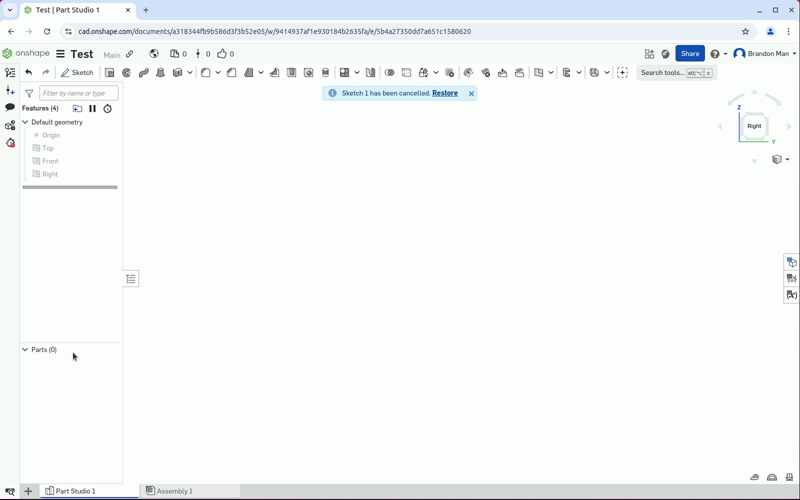
key_up(shift)
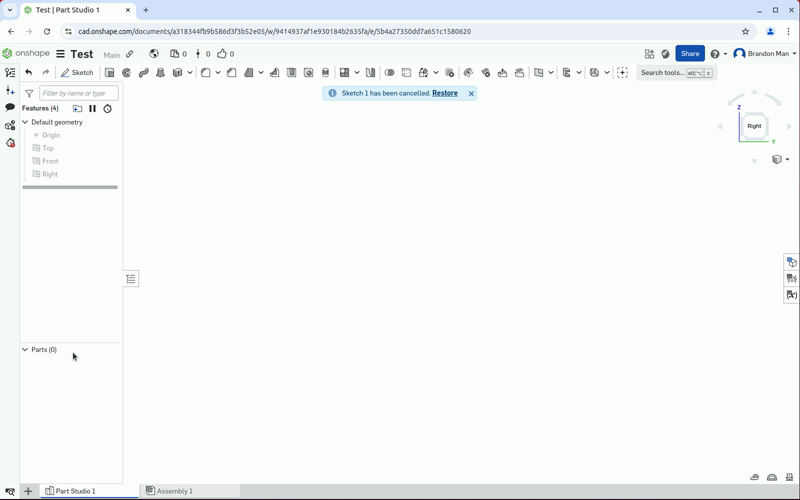
mouse_move(73, 352)
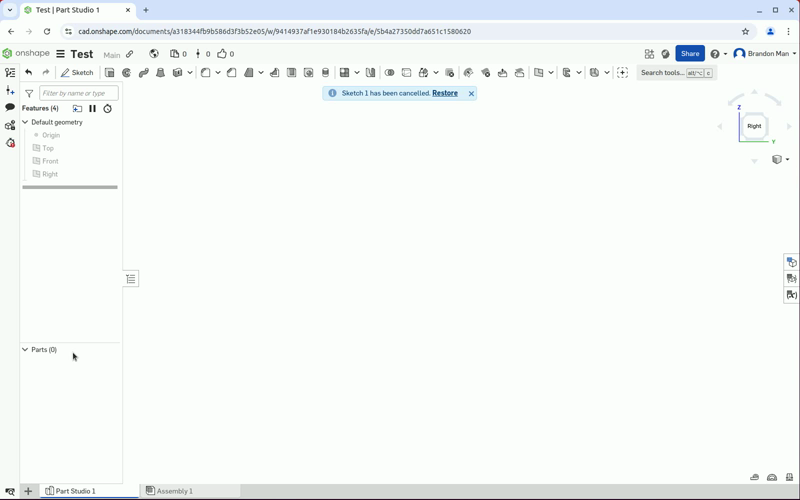
key(shift+y)
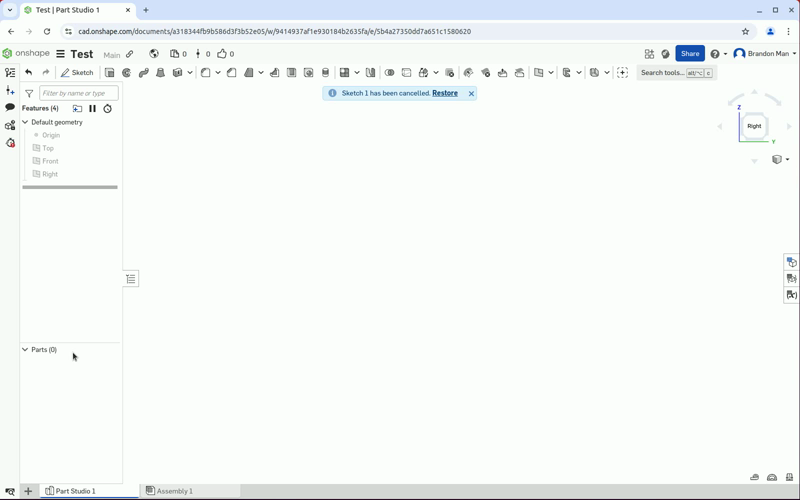
key(shift+s)
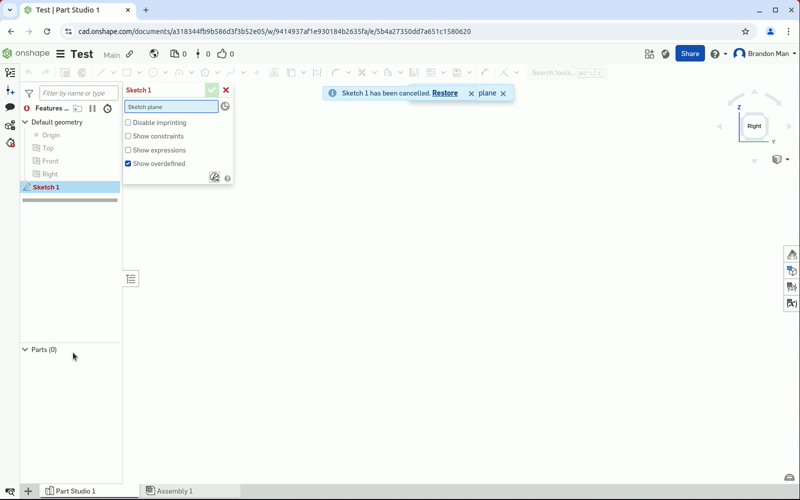
mouse_move(73, 176)
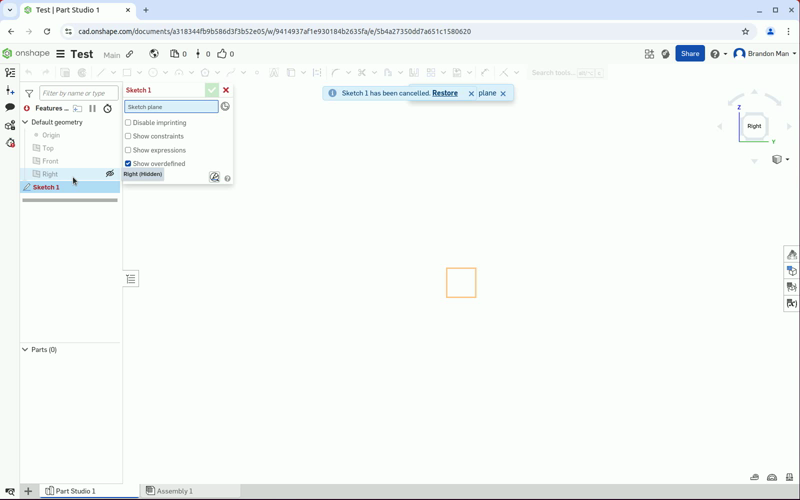
click(73, 176)
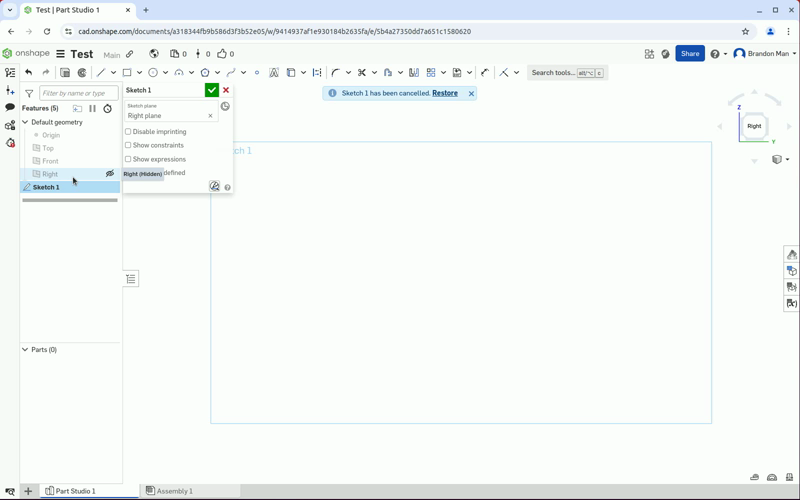
mouse_move(73, 352)
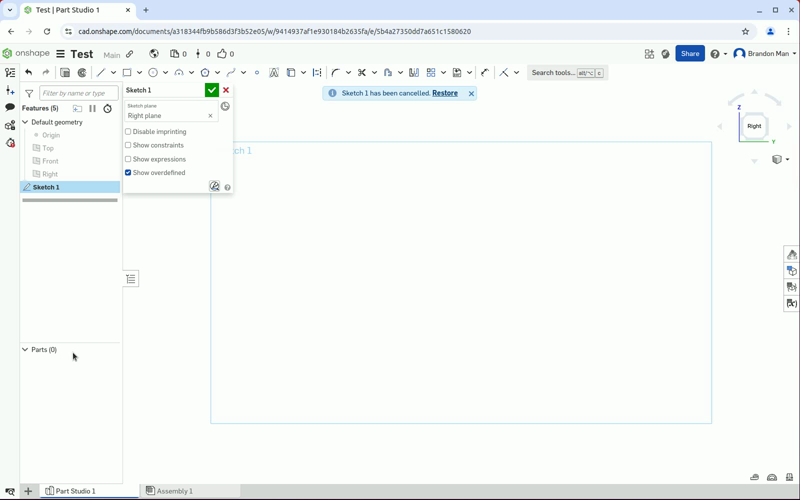
key(y)
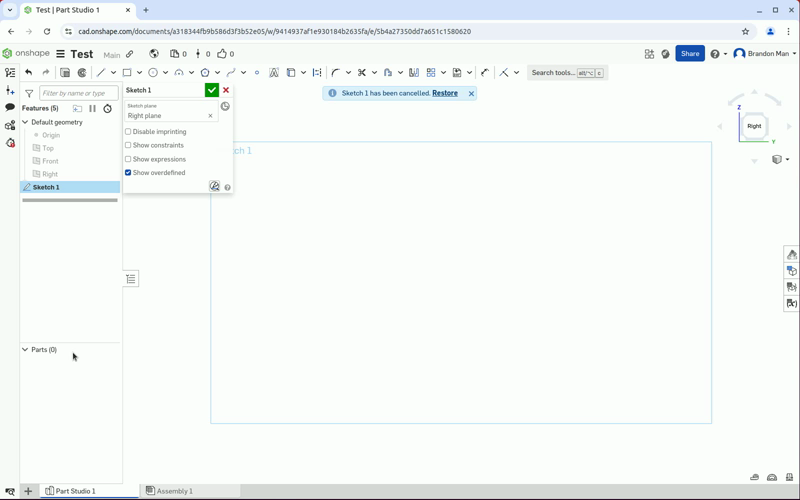
key(c)
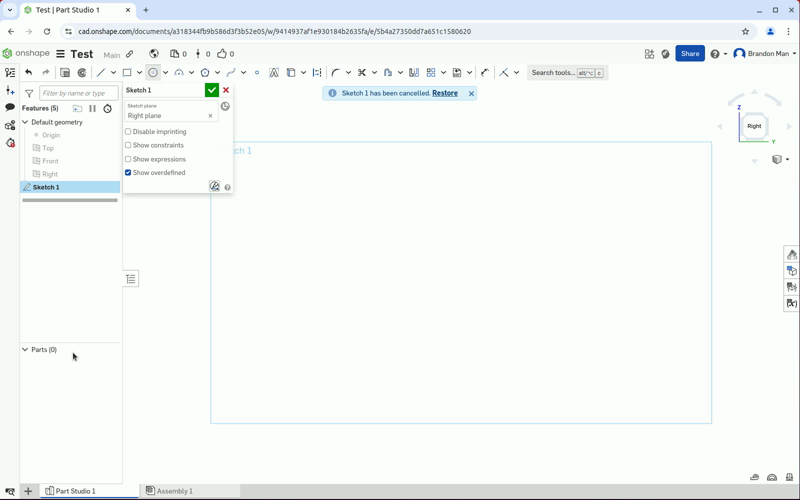
key_down(shift)
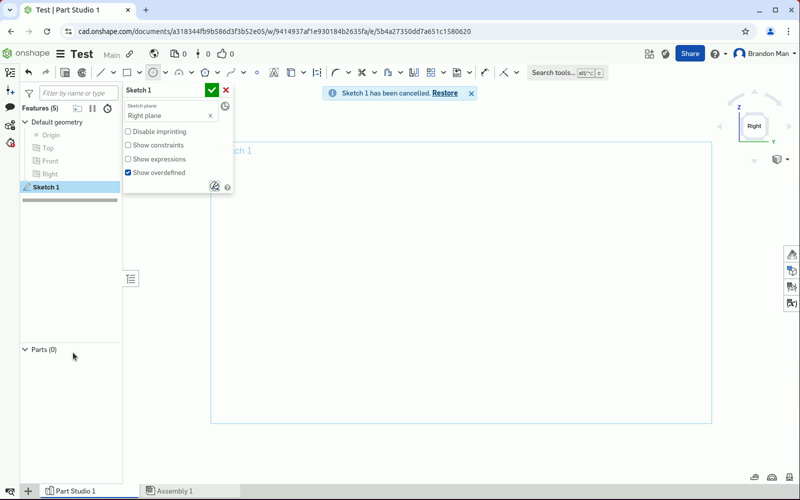
mouse_move(461, 282)
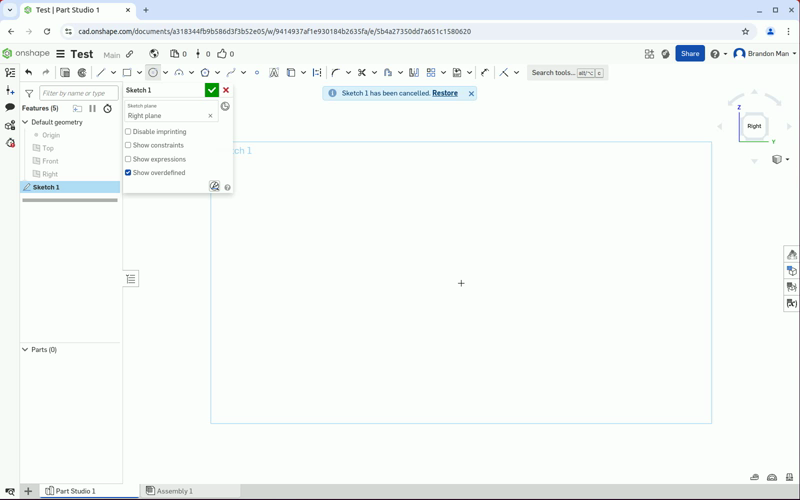
click(461, 282)
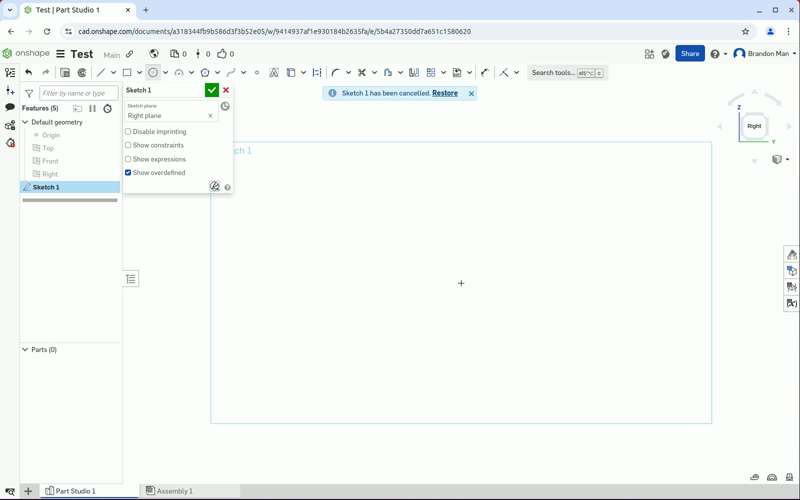
key_up(shift)
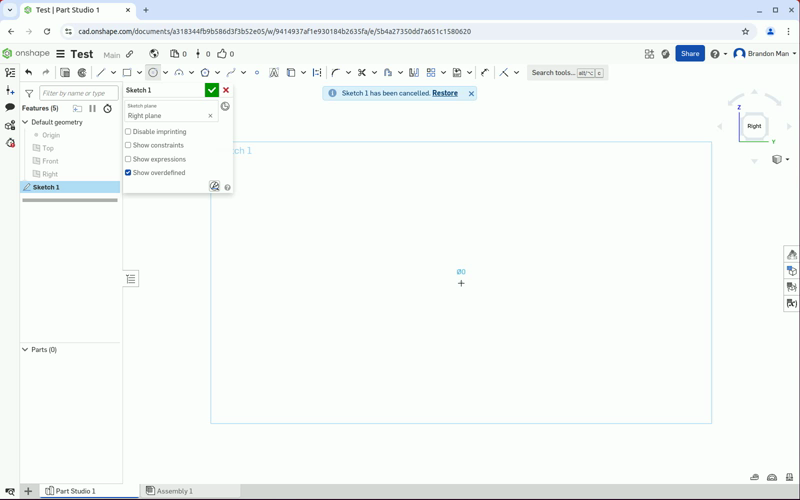
mouse_move(463, 282)
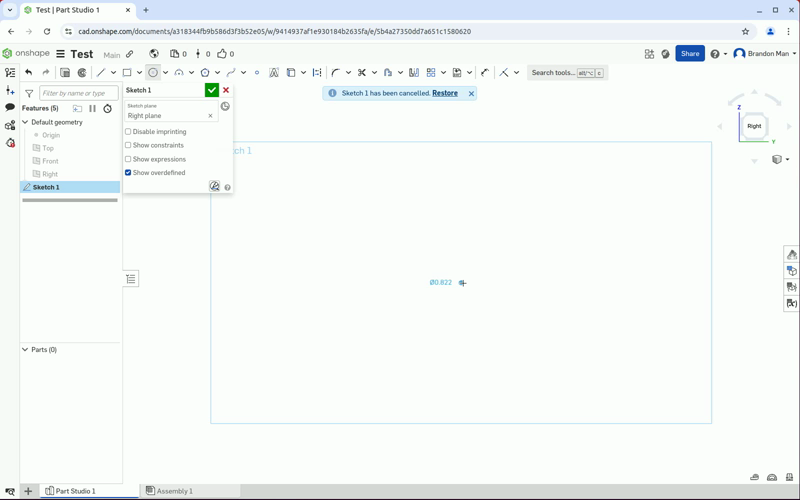
scroll(6)
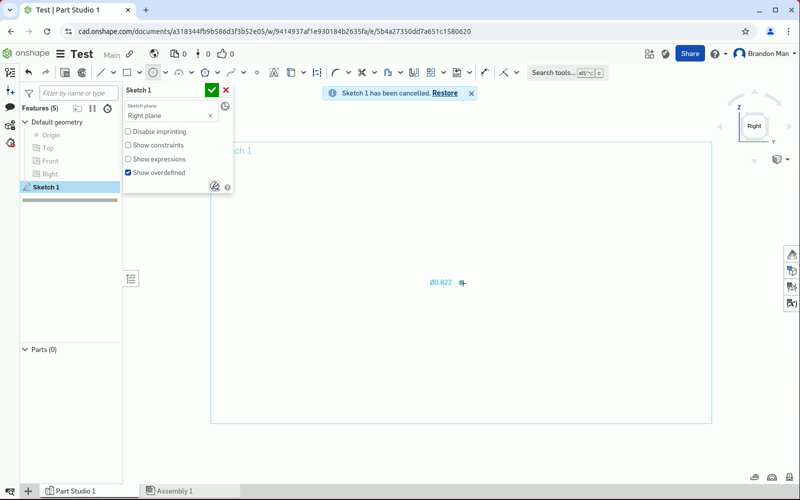
scroll(6)
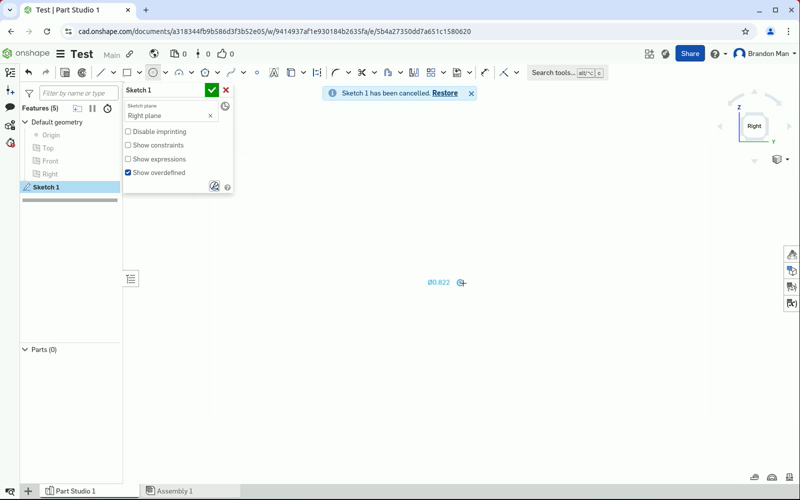
scroll(6)
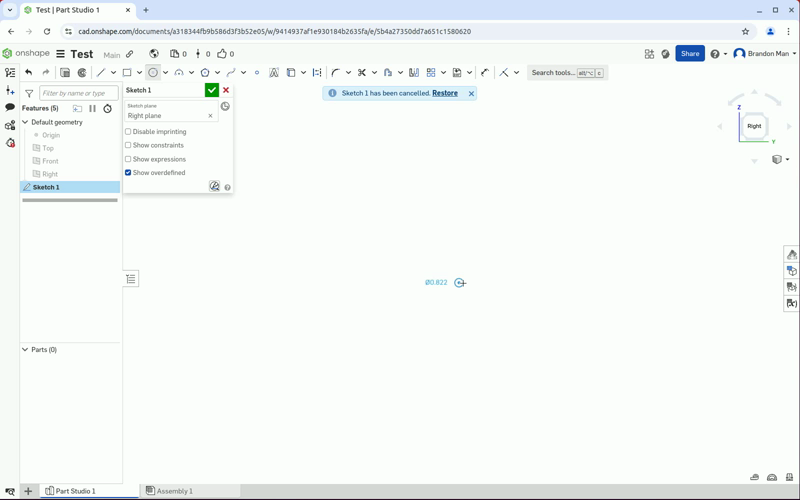
scroll(6)
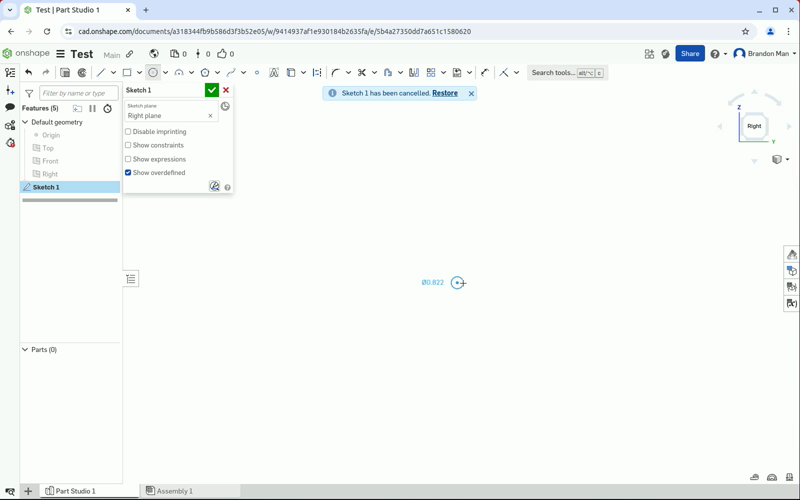
scroll(6)
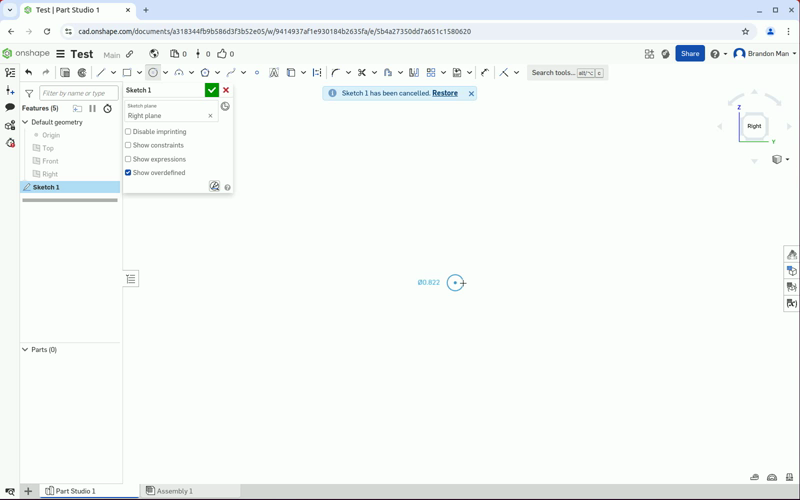
scroll(6)
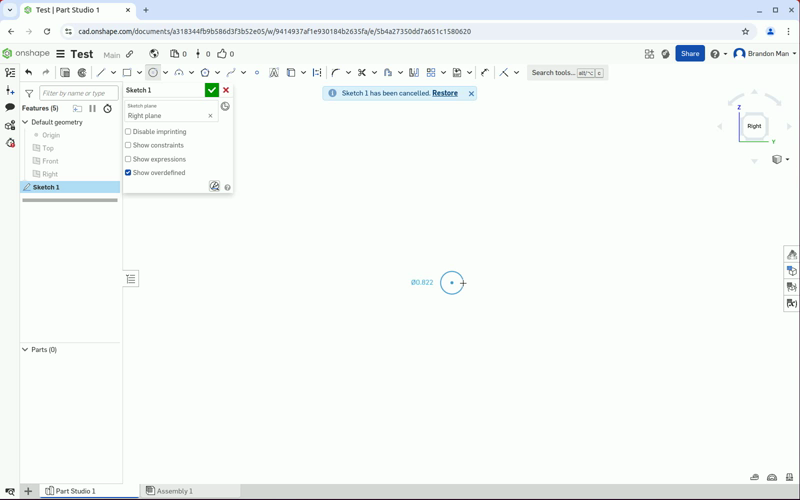
scroll(6)
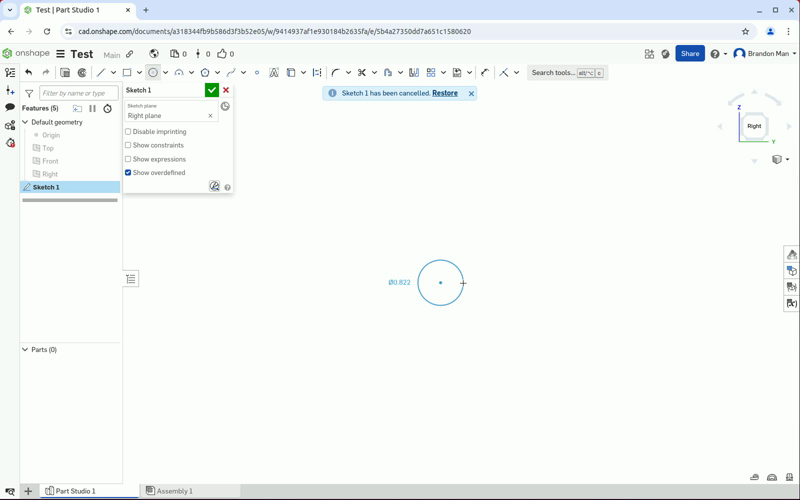
click(463, 282)
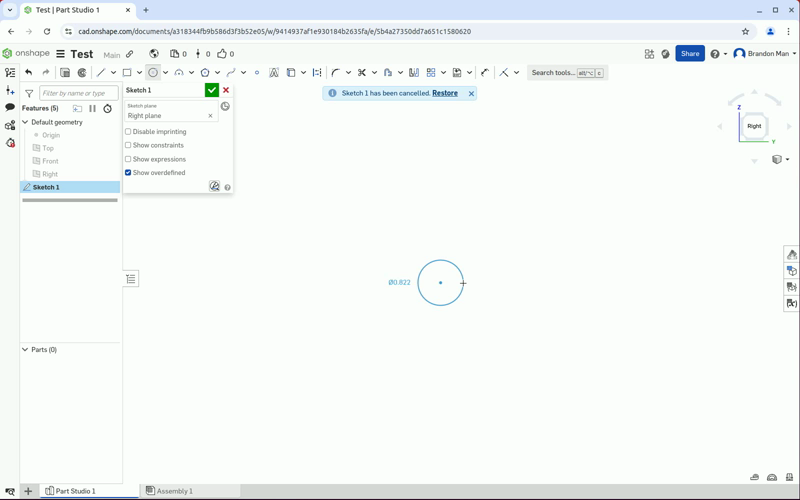
scroll(-6)
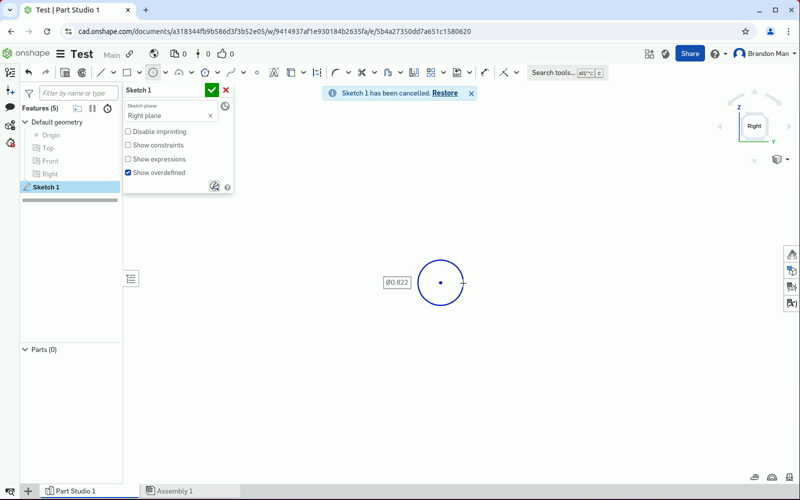
scroll(-6)
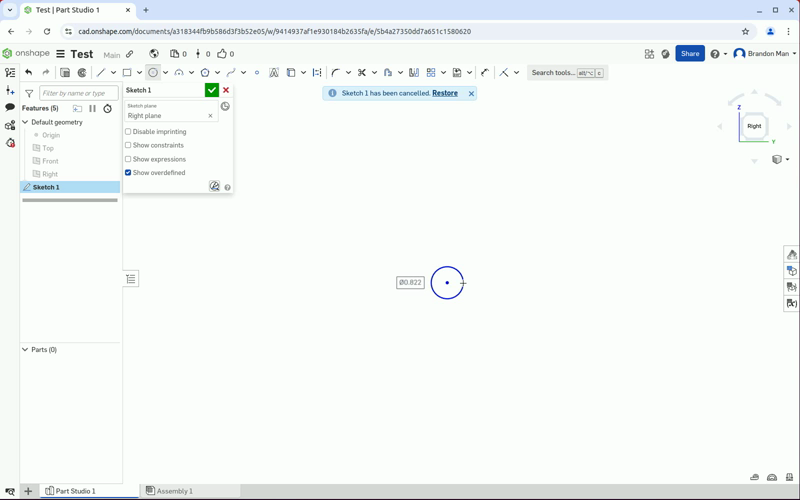
scroll(-6)
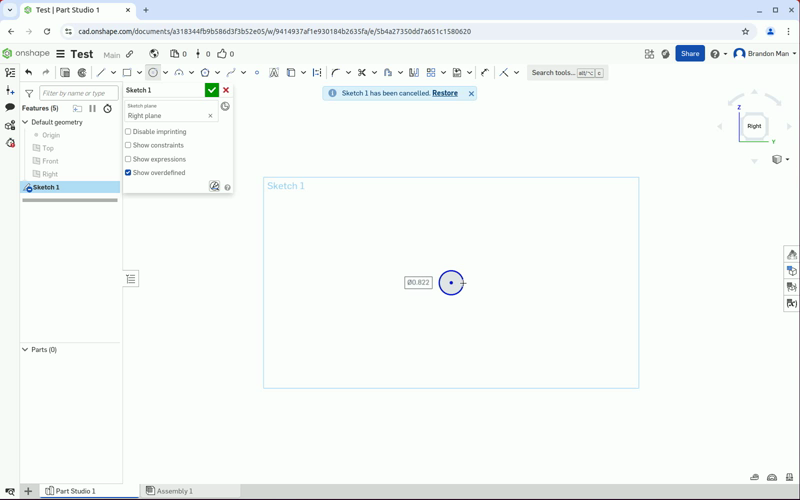
scroll(-6)
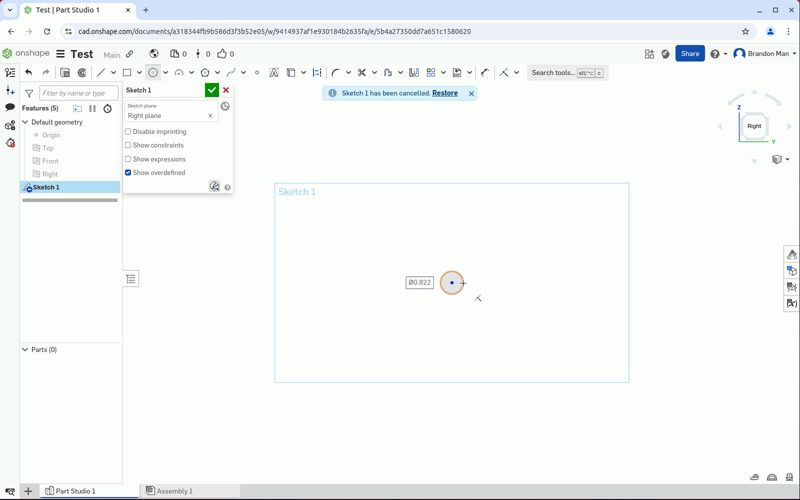
scroll(-6)
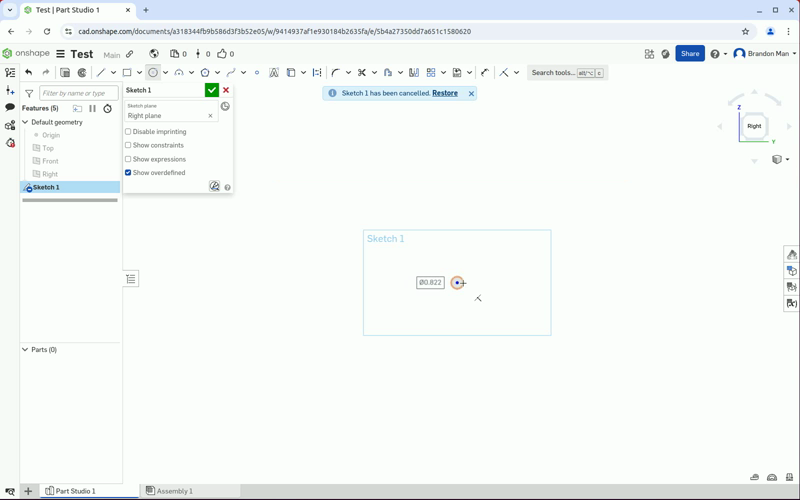
scroll(-6)
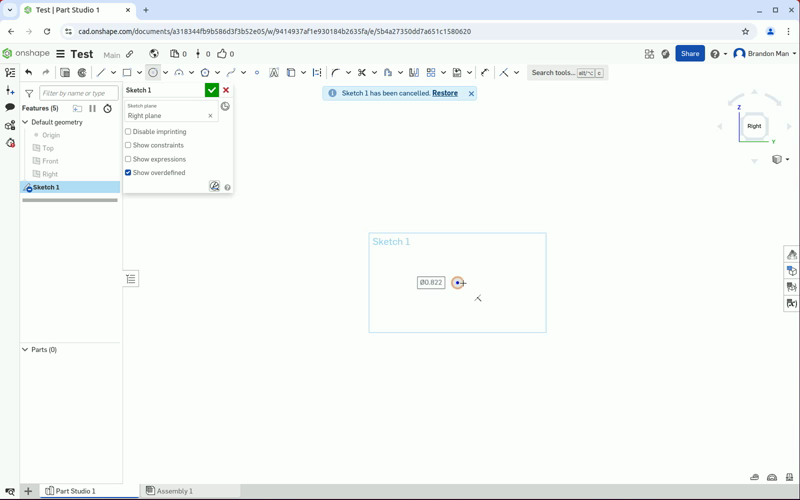
scroll(-6)
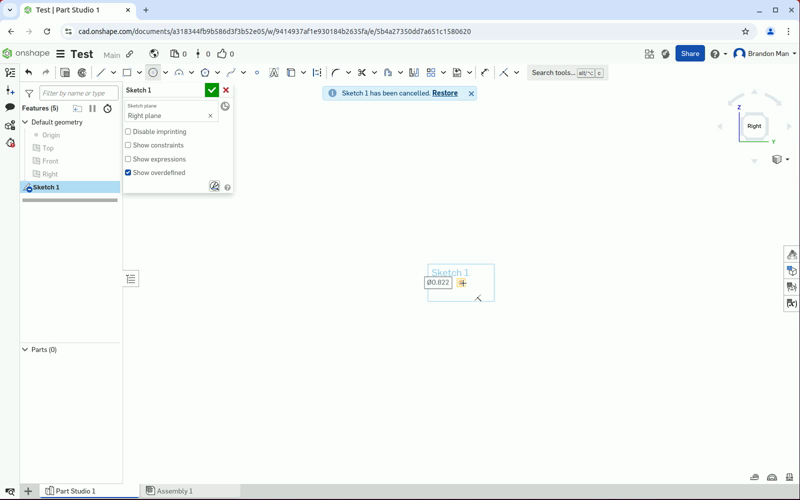
key(esc)
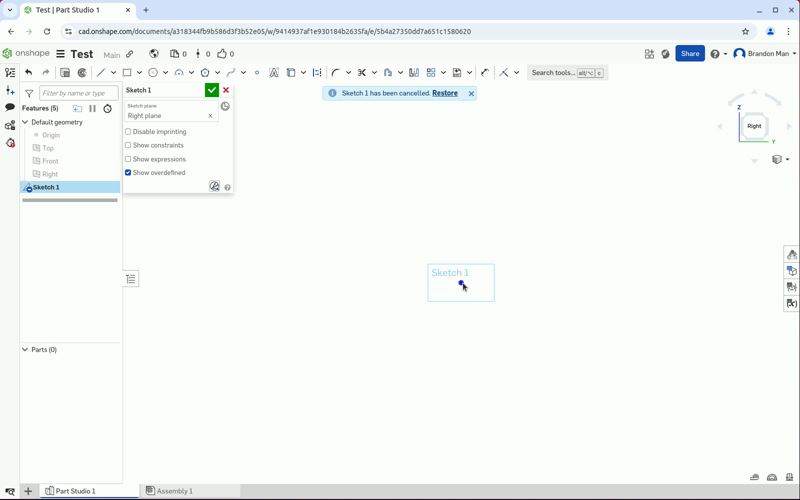
mouse_move(463, 283)
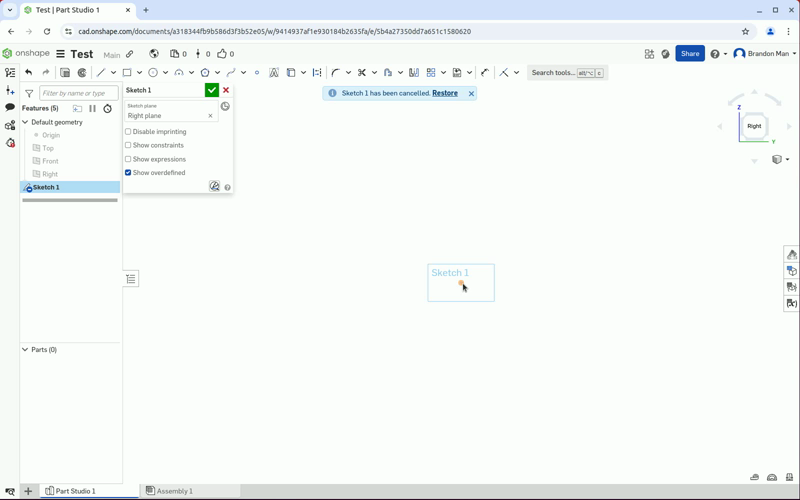
scroll(6)
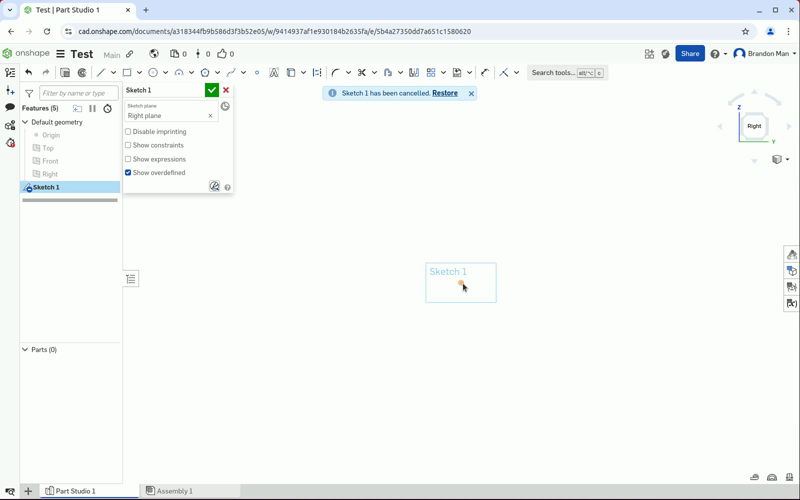
scroll(6)
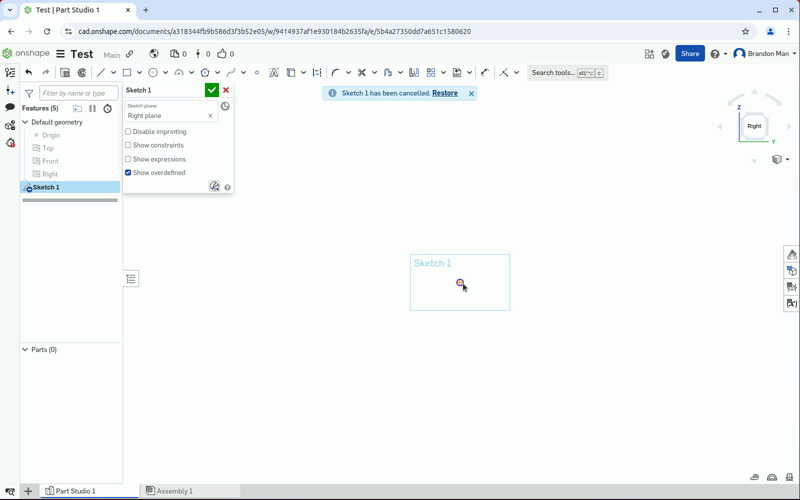
scroll(6)
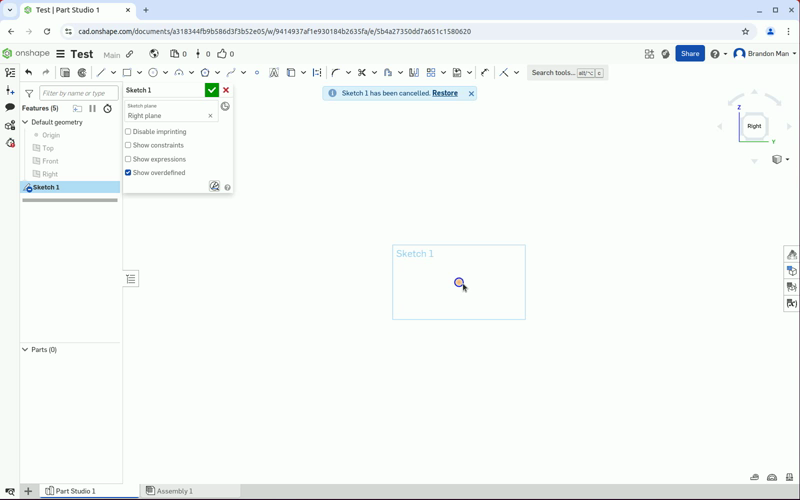
scroll(6)
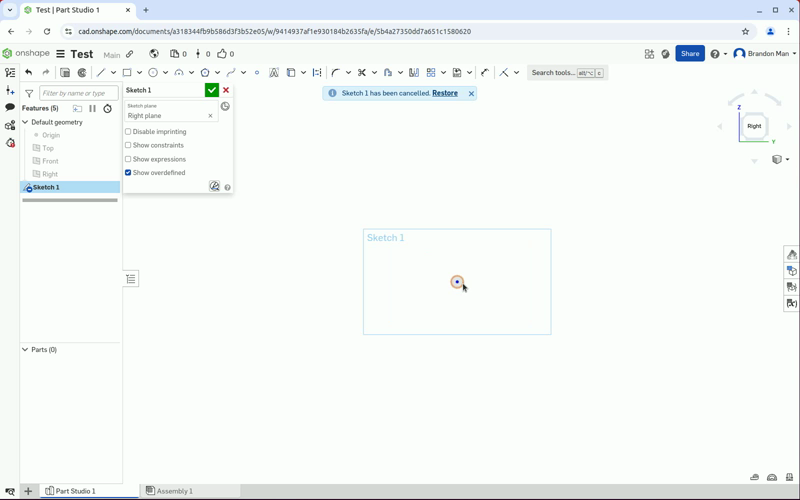
scroll(6)
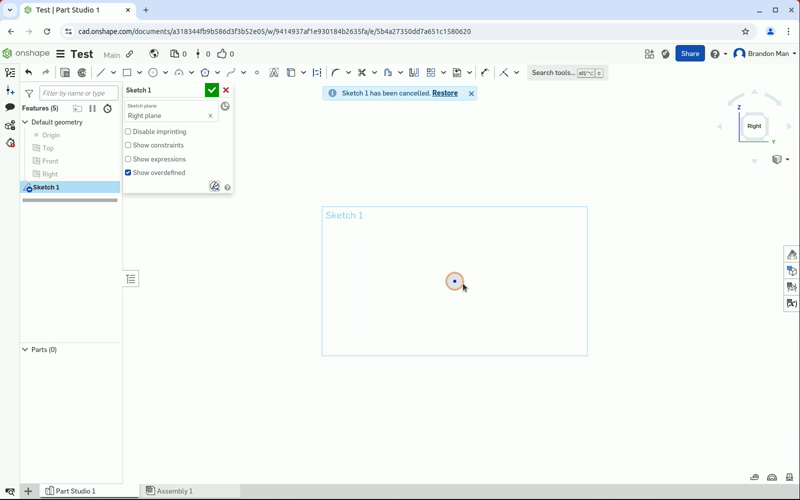
scroll(6)
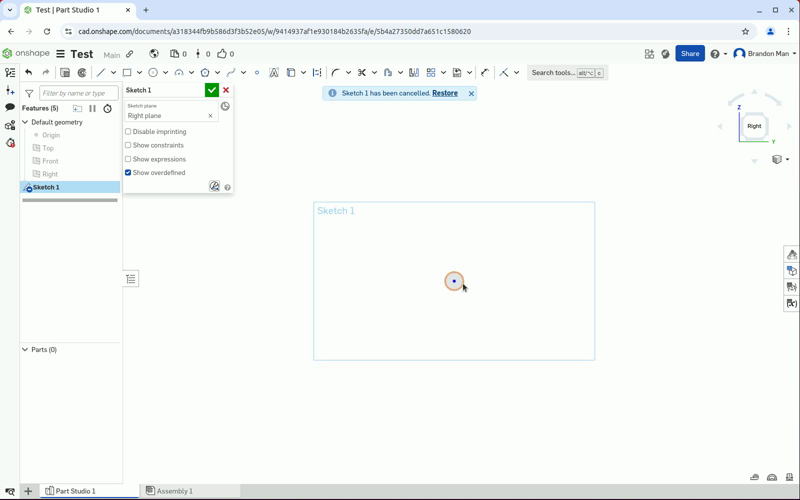
scroll(6)
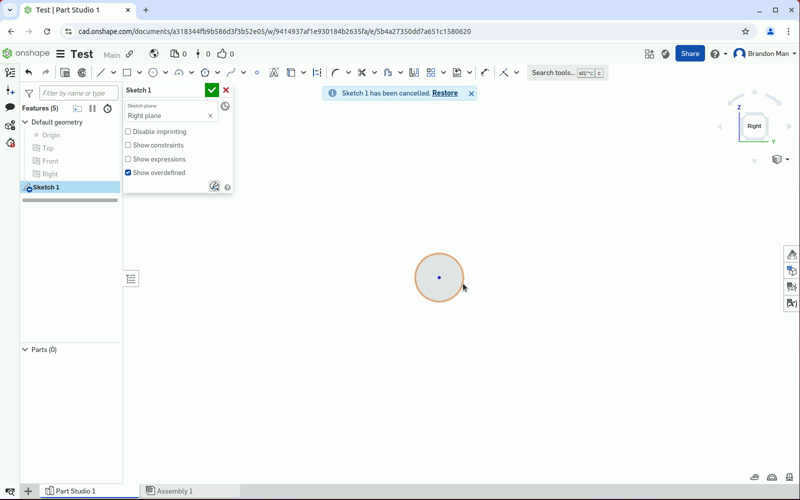
click(463, 283)
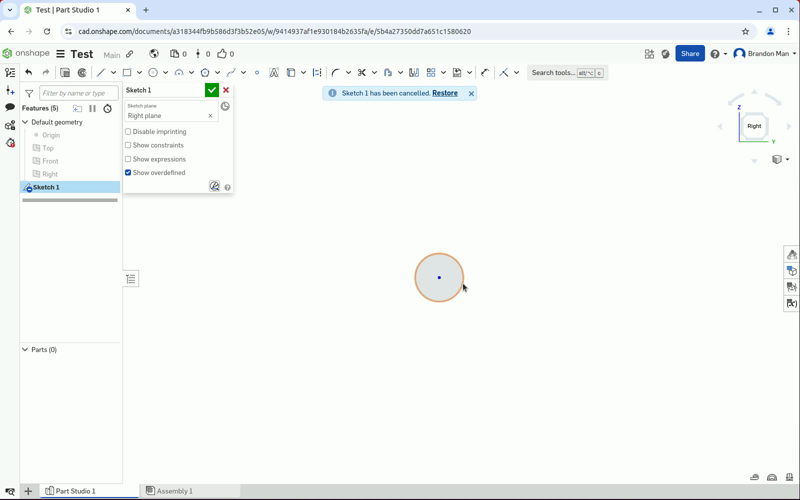
scroll(-6)
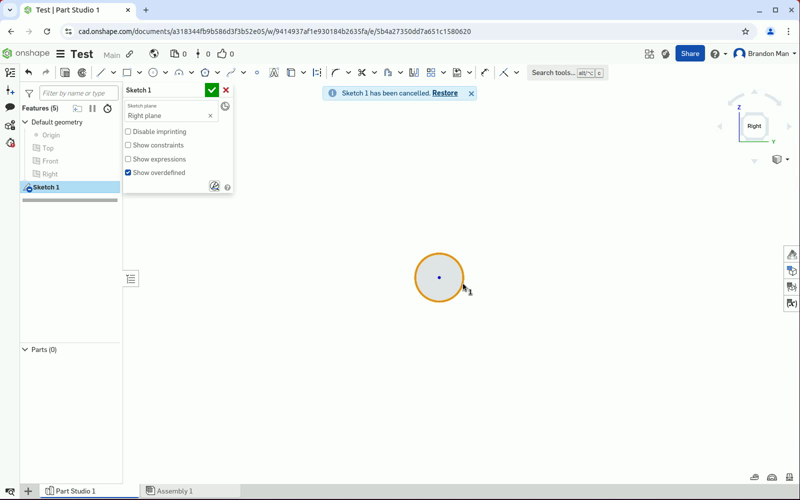
scroll(-6)
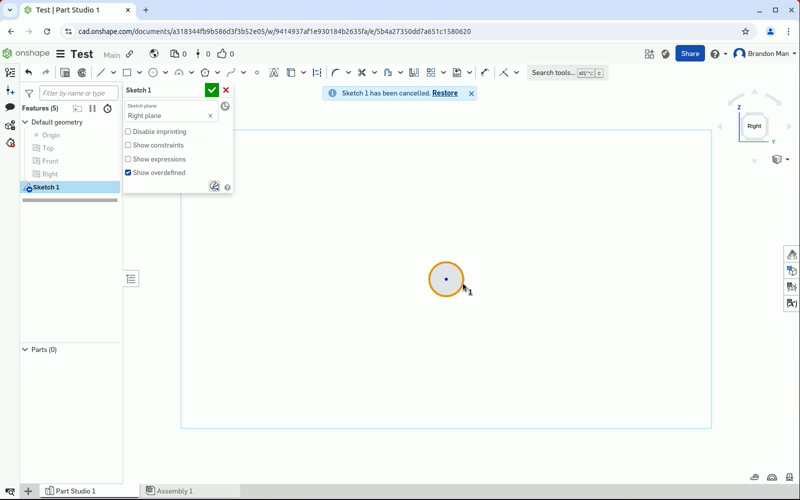
scroll(-6)
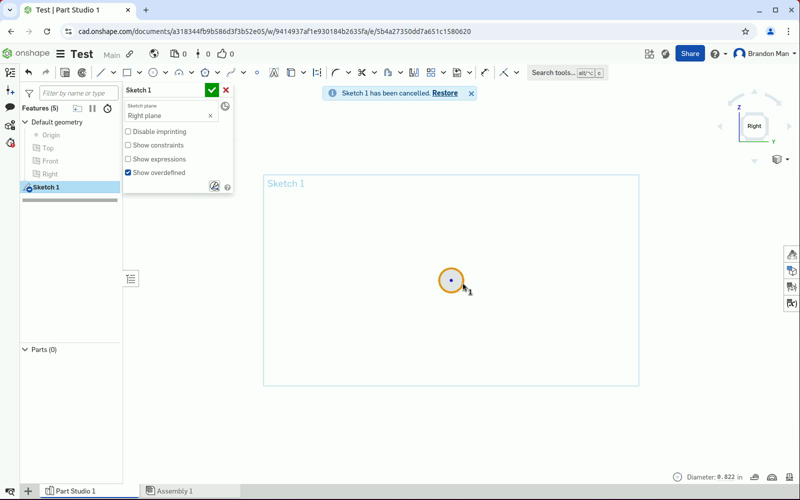
scroll(-6)
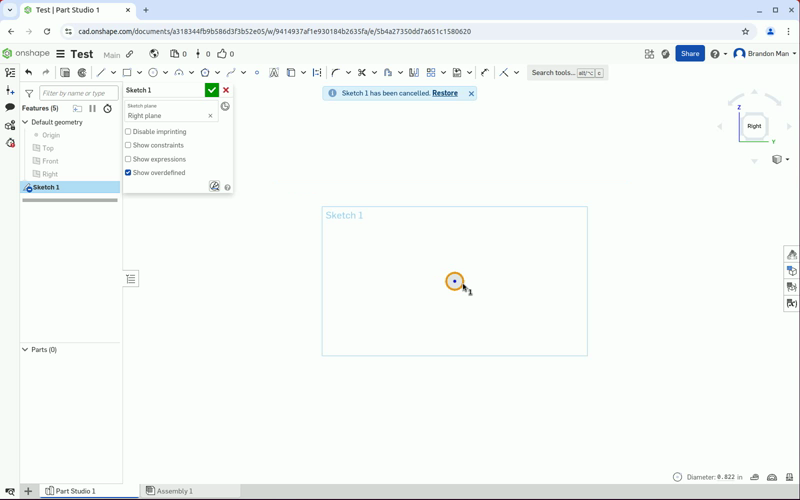
scroll(-6)
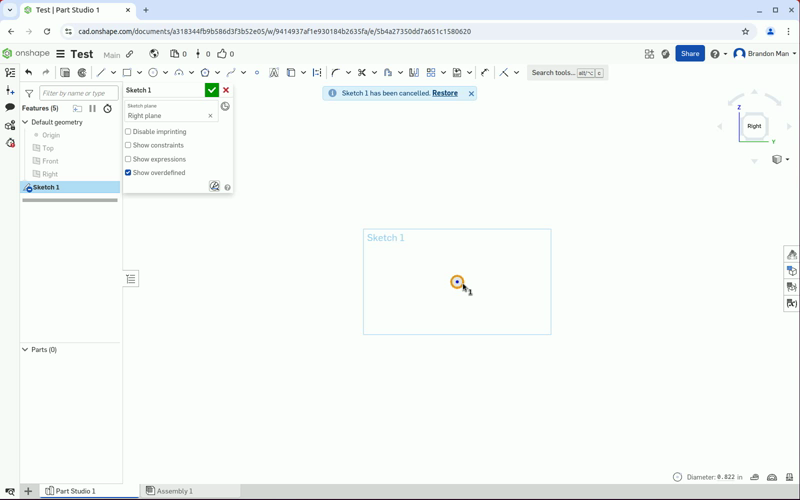
scroll(-6)
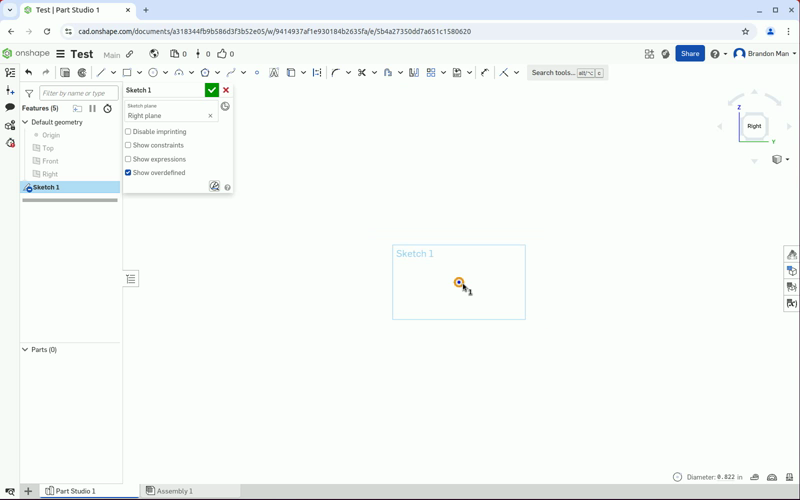
scroll(-6)
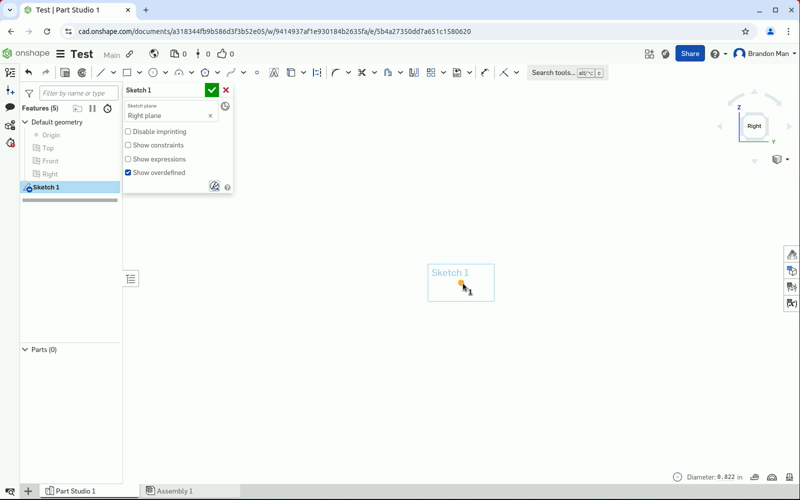
mouse_move(73, 352)
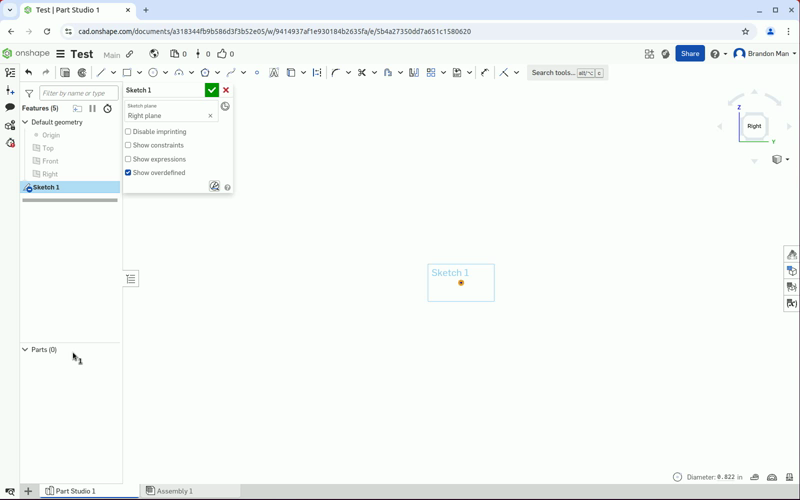
key(shift+y)
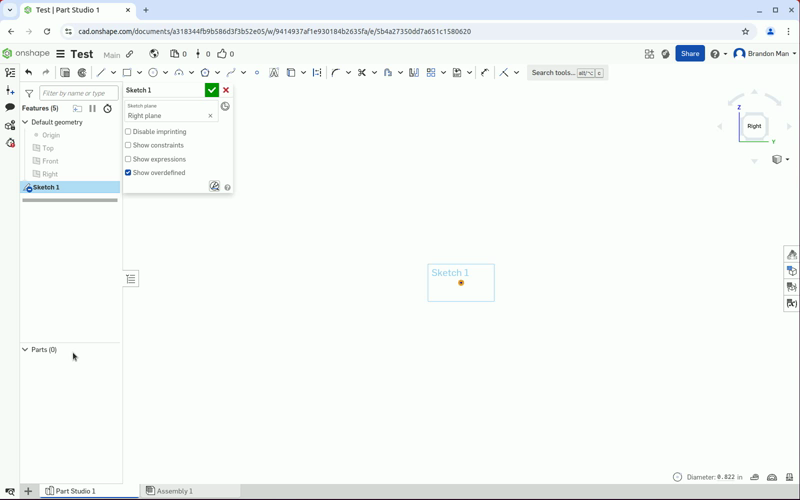
key(shift+e)
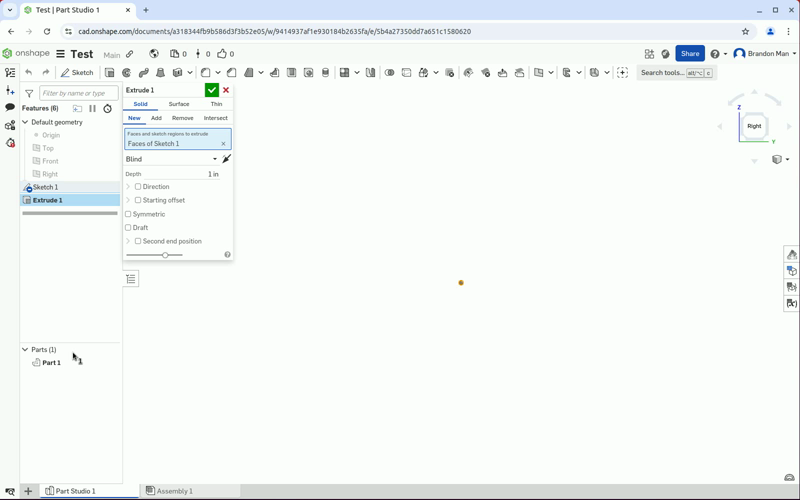
mouse_move(143, 106)
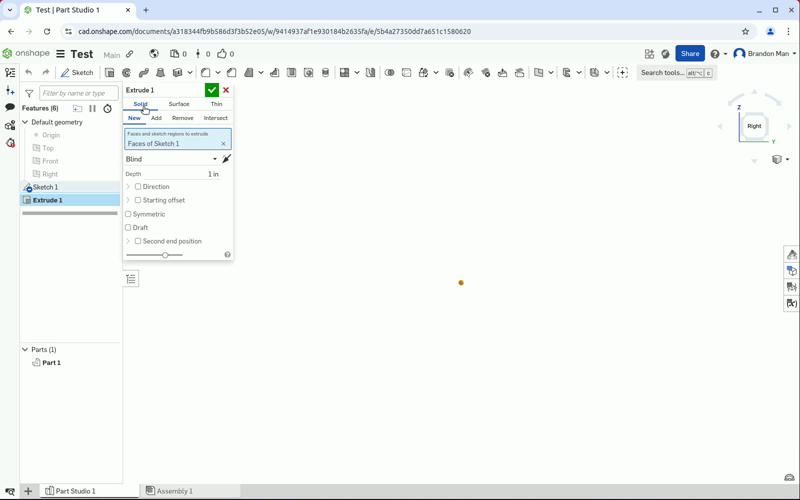
click(143, 106)
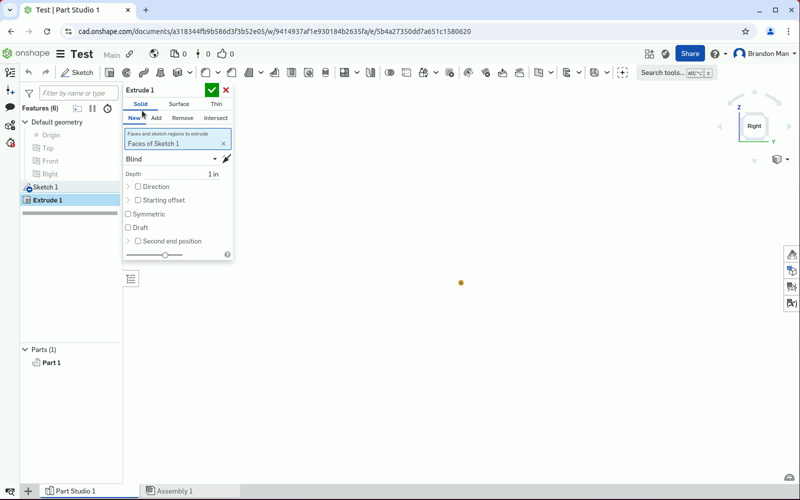
mouse_move(137, 120)
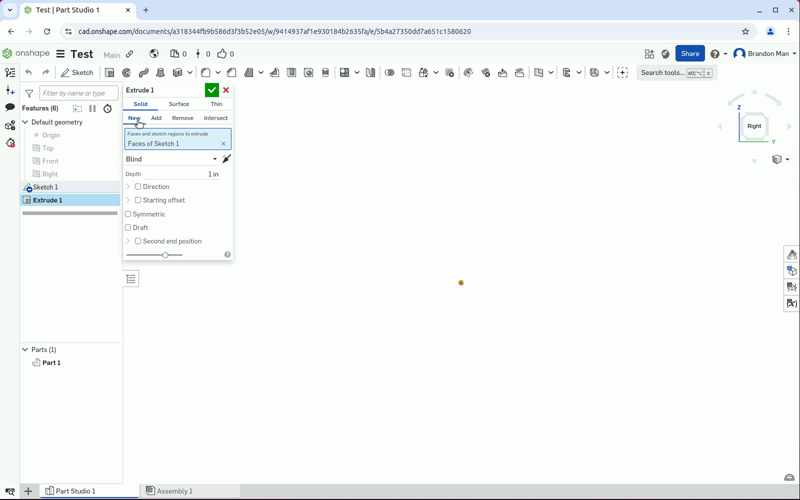
click(137, 120)
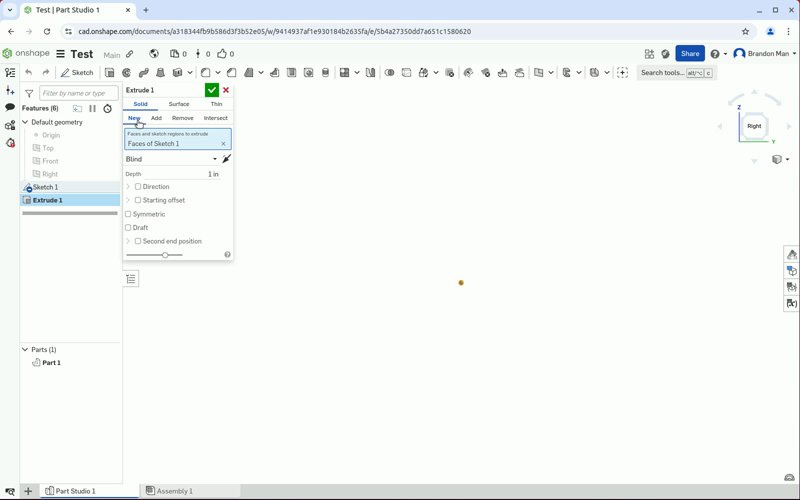
key(tab, 4)
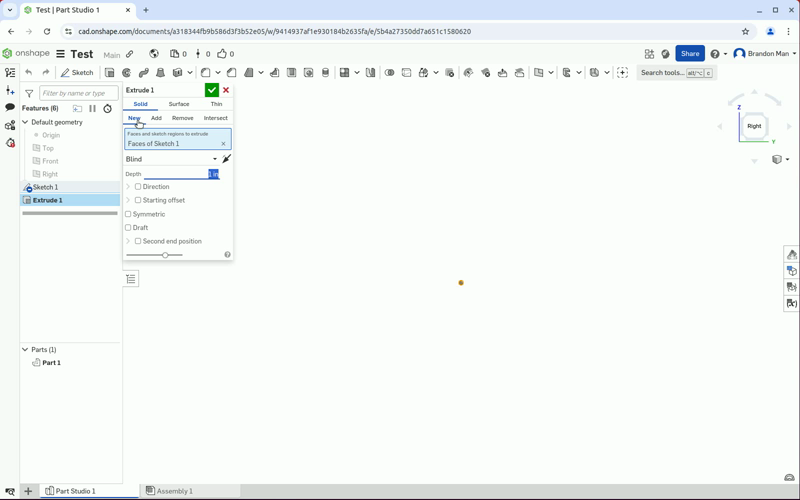
text(-23.108)
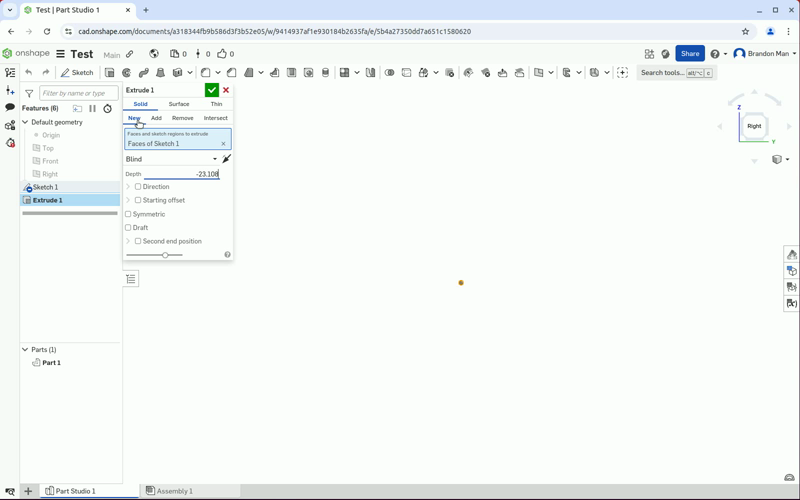
key(enter)
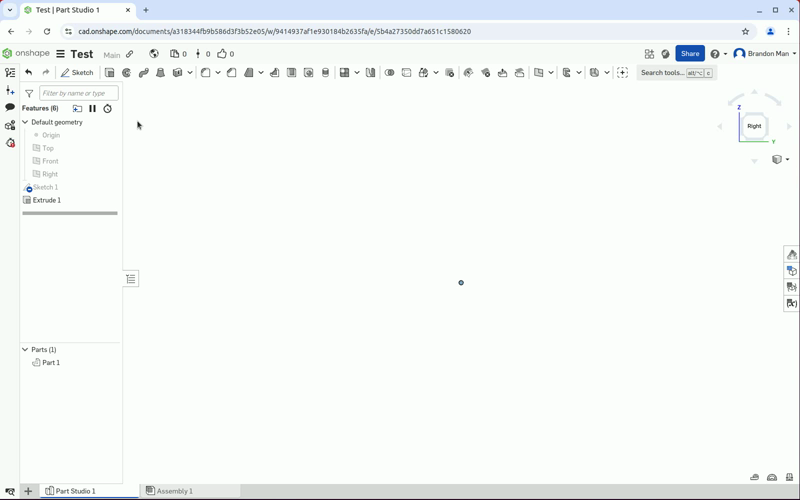
key(shift+h)
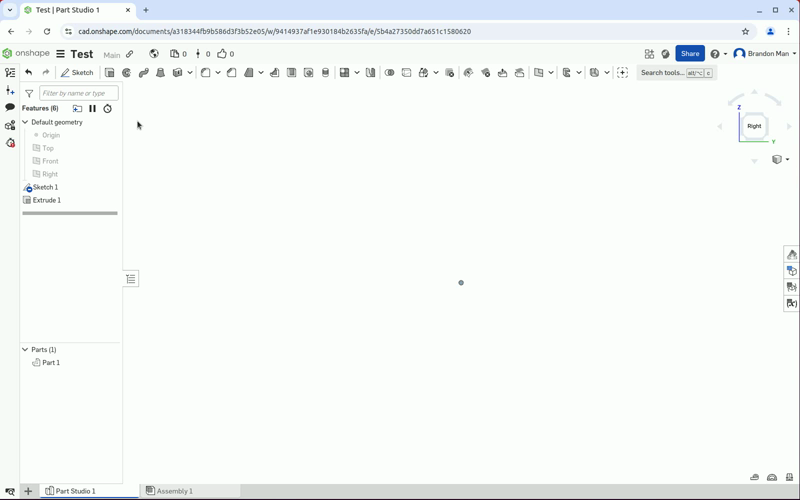
key(shift+h)
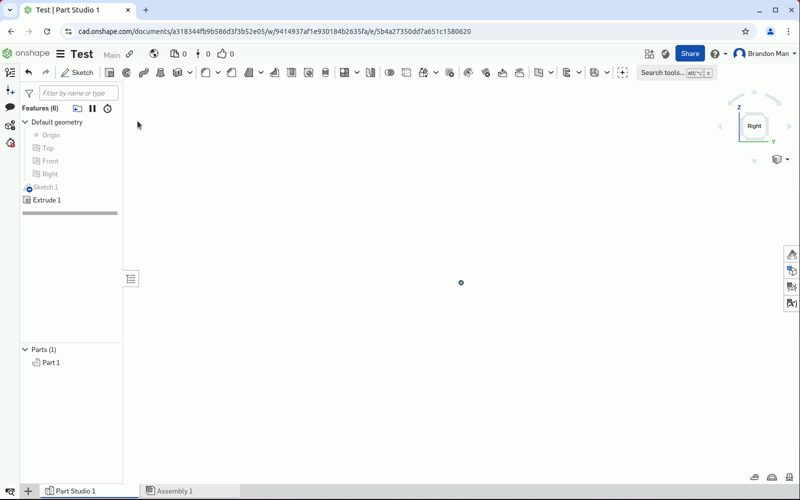
mouse_move(73, 189)
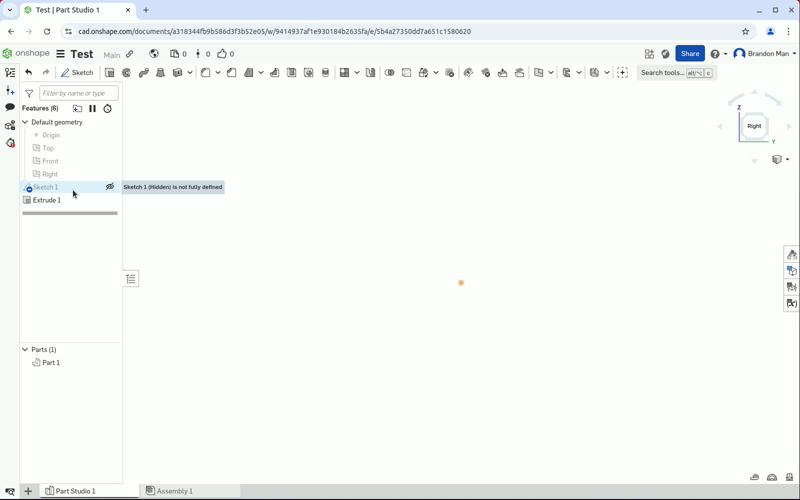
click(73, 189)
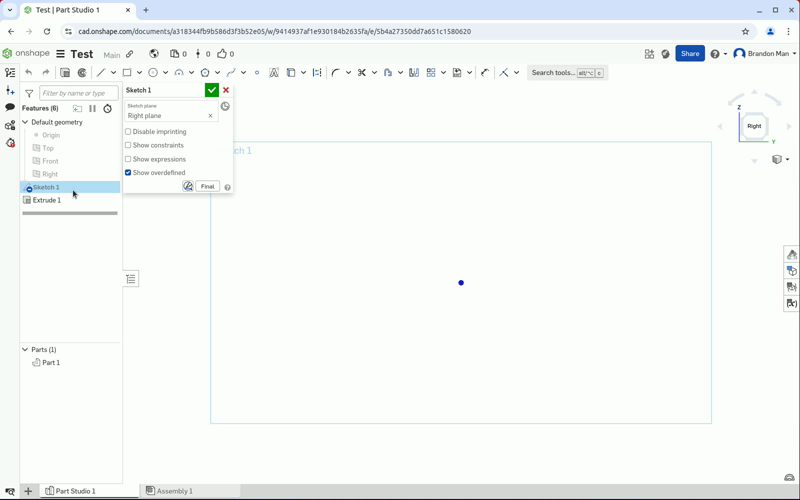
mouse_move(229, 92)
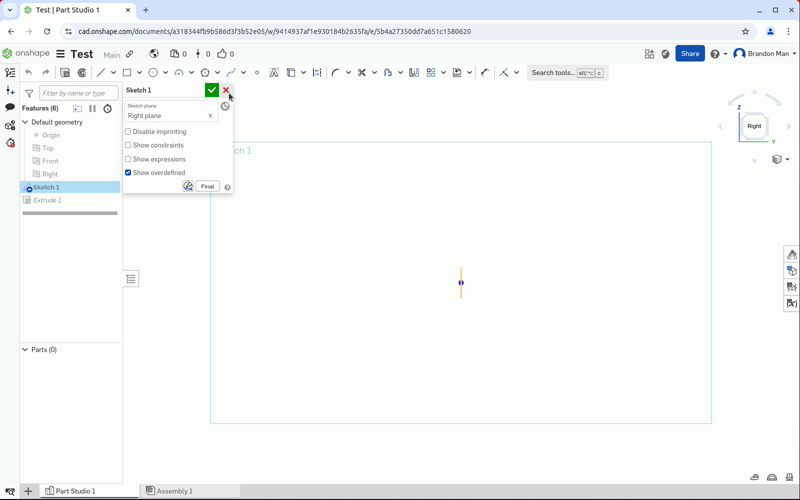
click(229, 92)
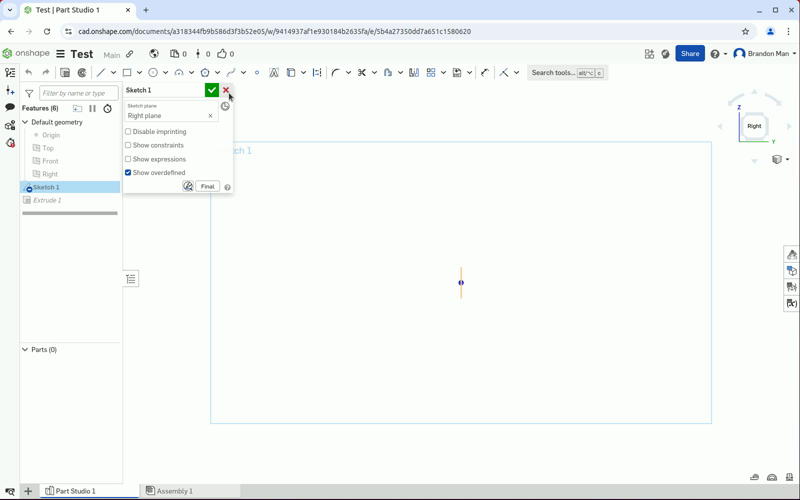
key(shift+s)
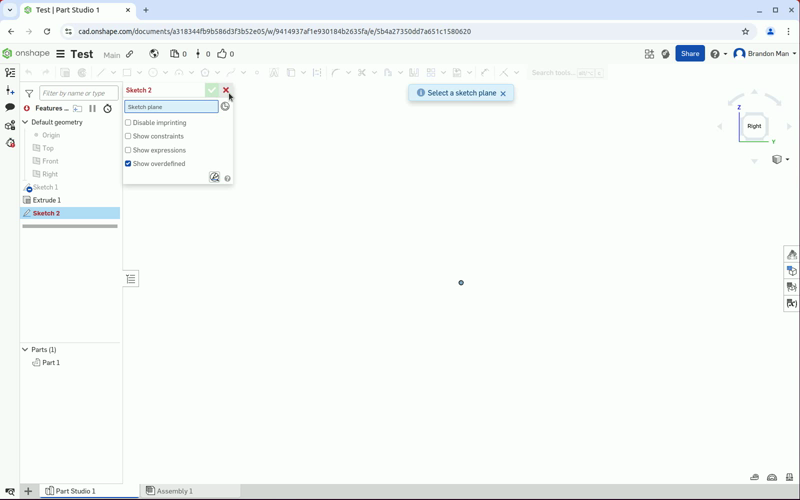
mouse_move(73, 176)
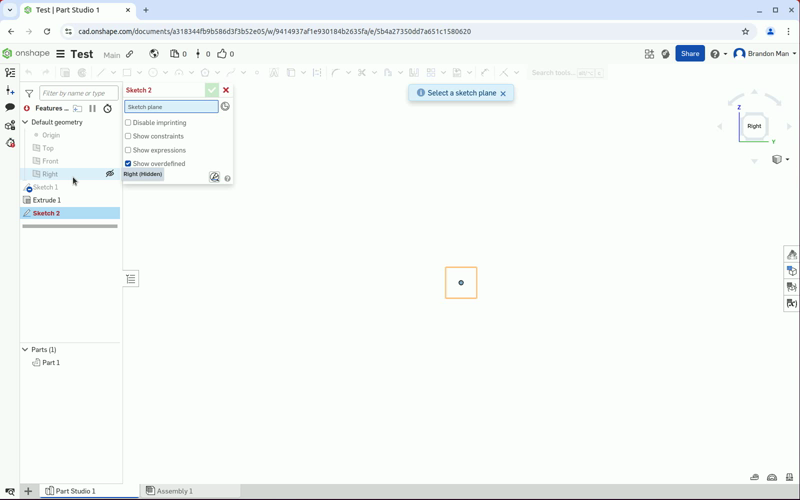
click(73, 176)
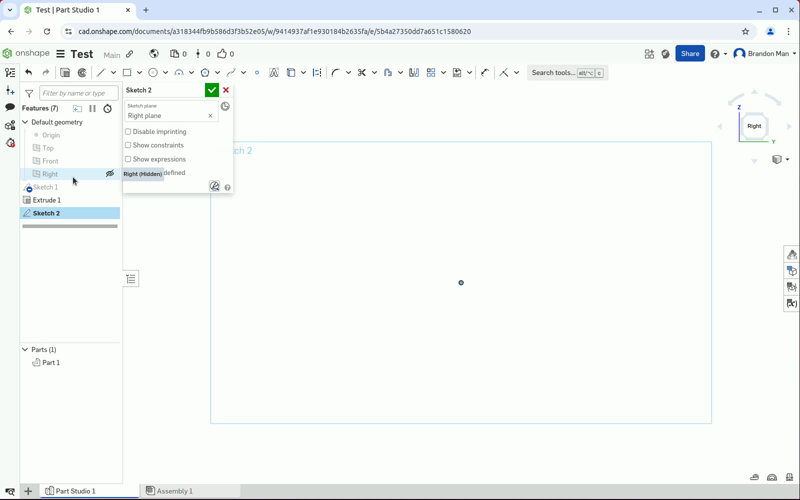
mouse_move(73, 352)
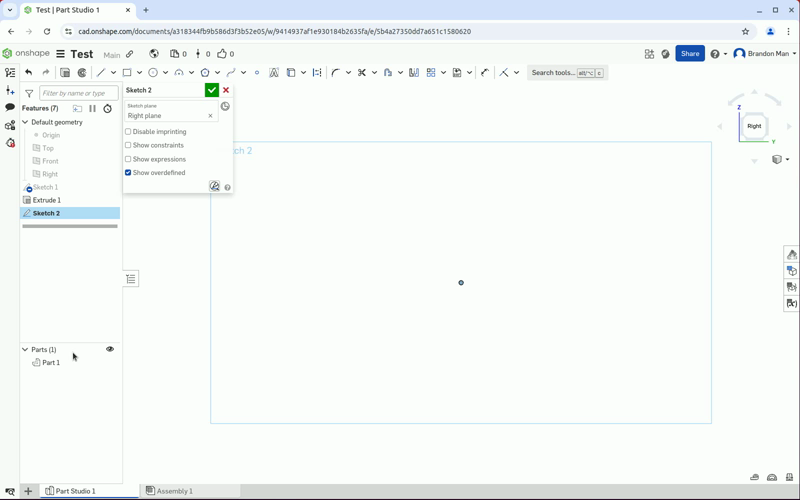
key(y)
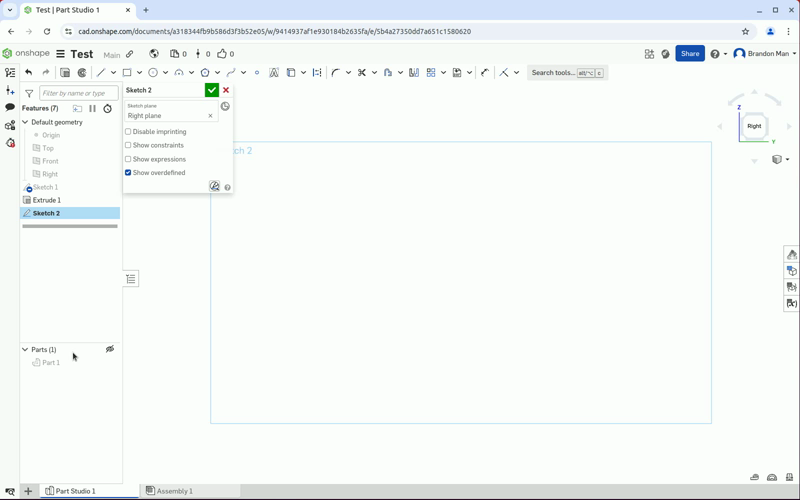
key(c)
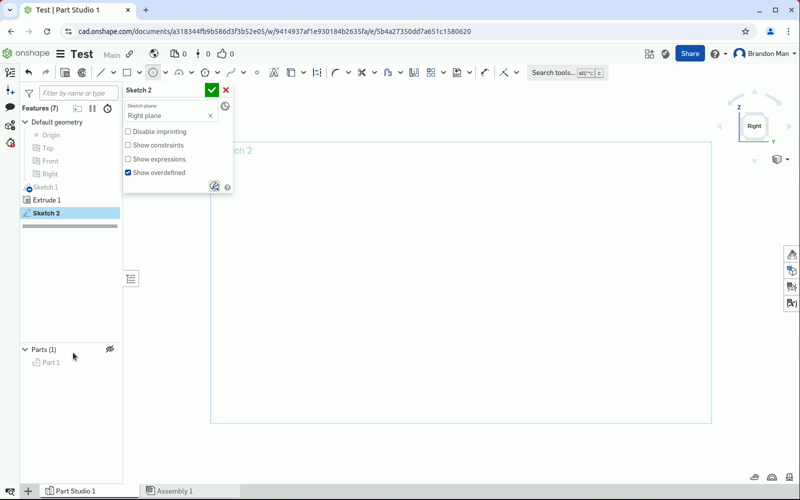
key_down(shift)
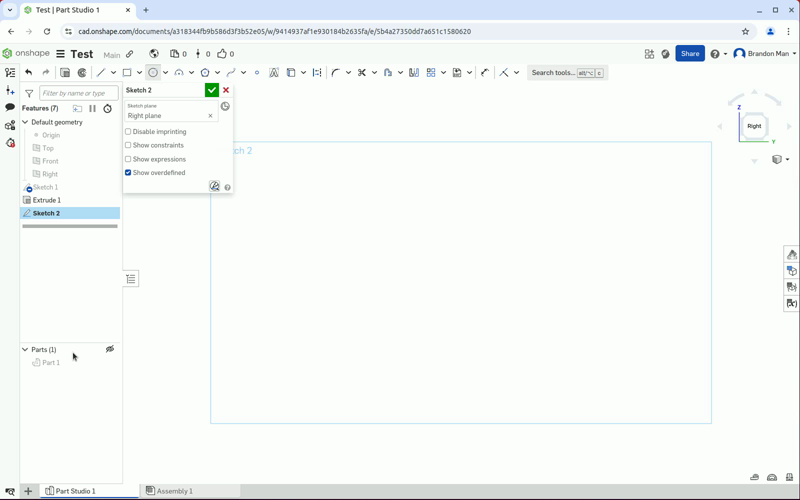
mouse_move(460, 282)
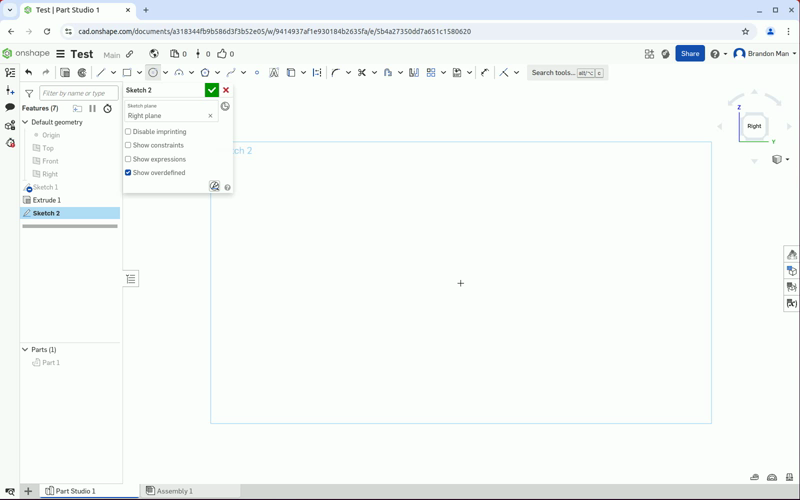
click(460, 282)
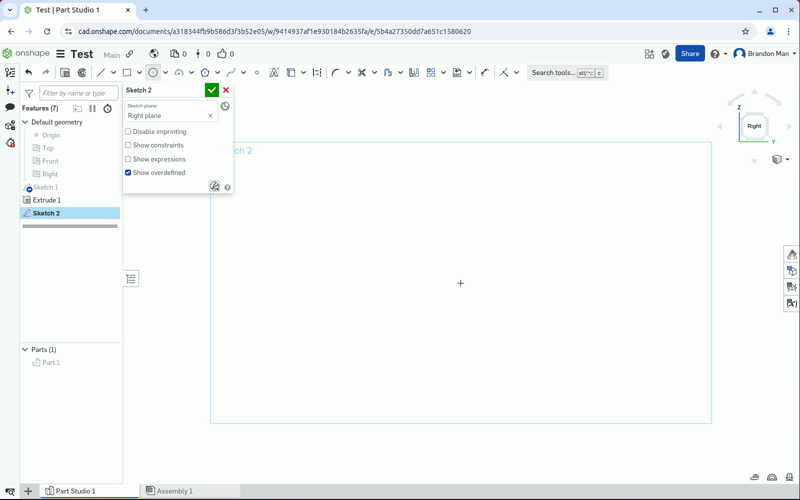
key_up(shift)
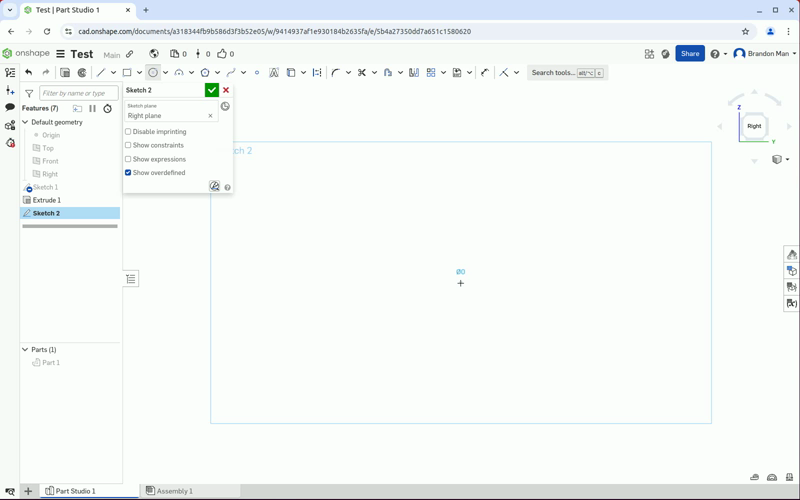
mouse_move(463, 282)
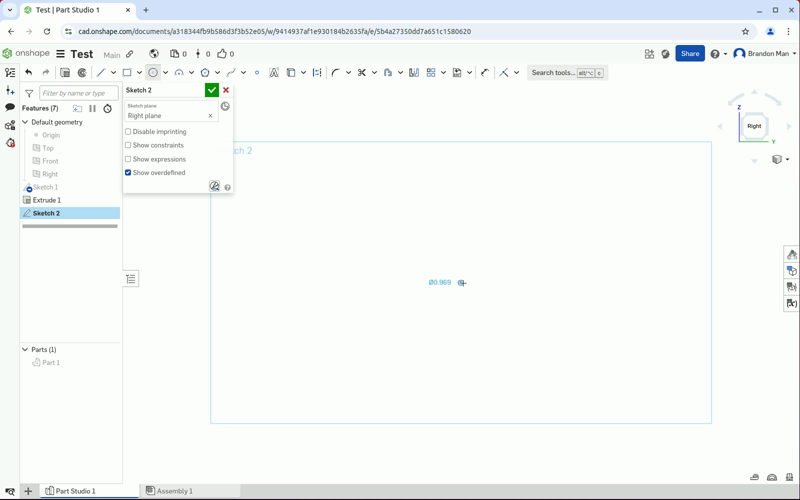
scroll(6)
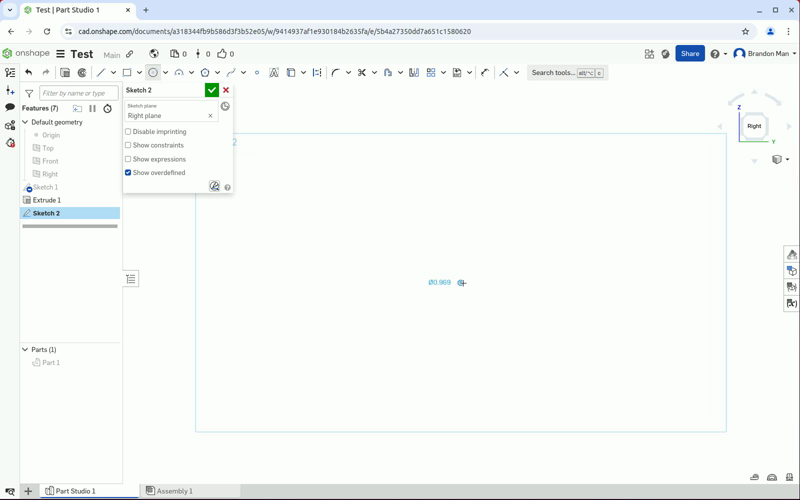
scroll(6)
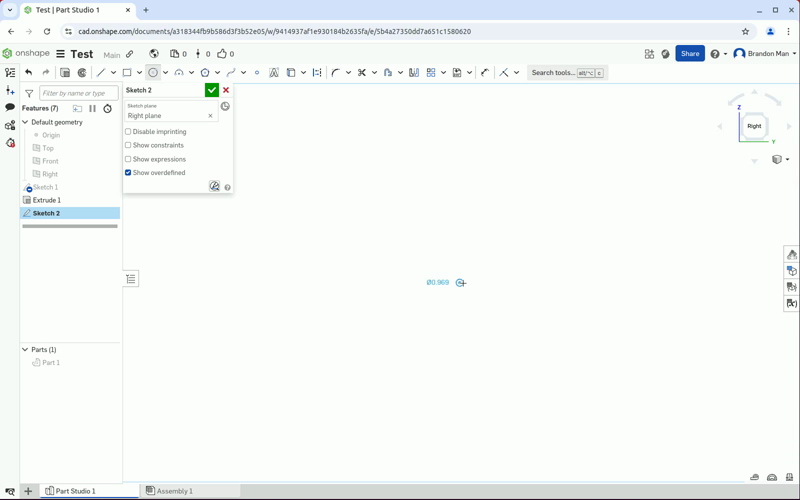
scroll(6)
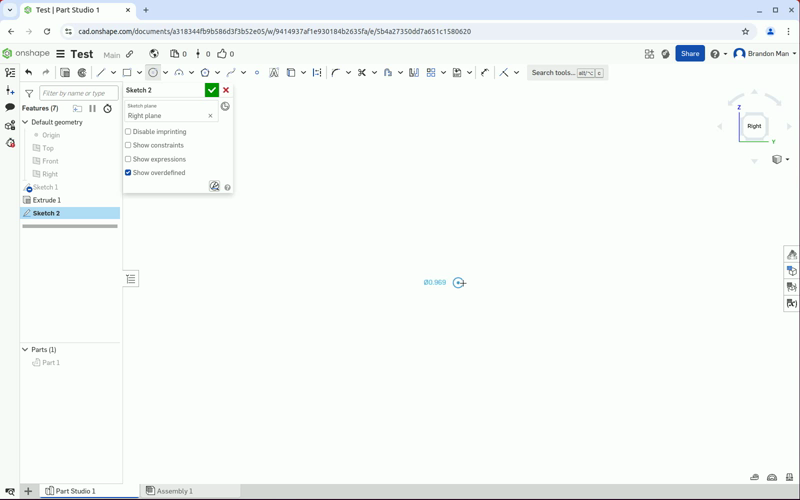
scroll(6)
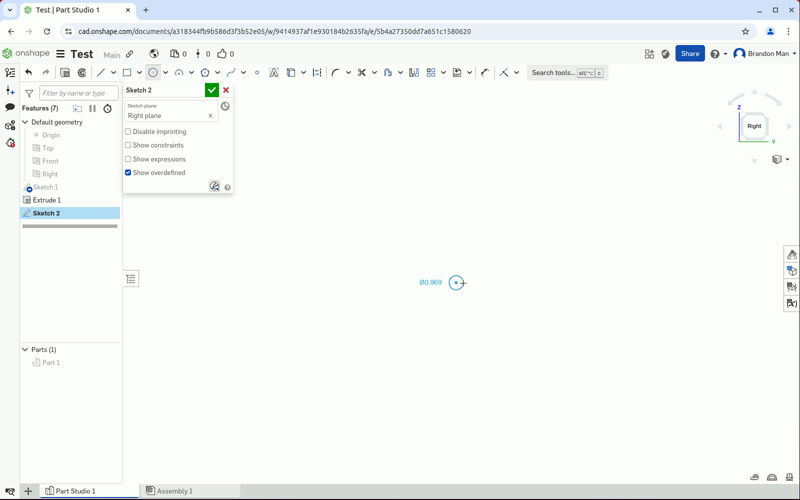
scroll(6)
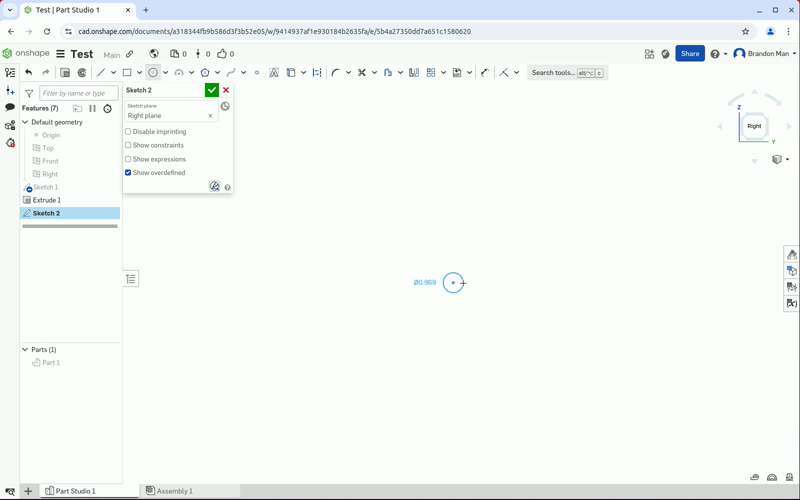
scroll(6)
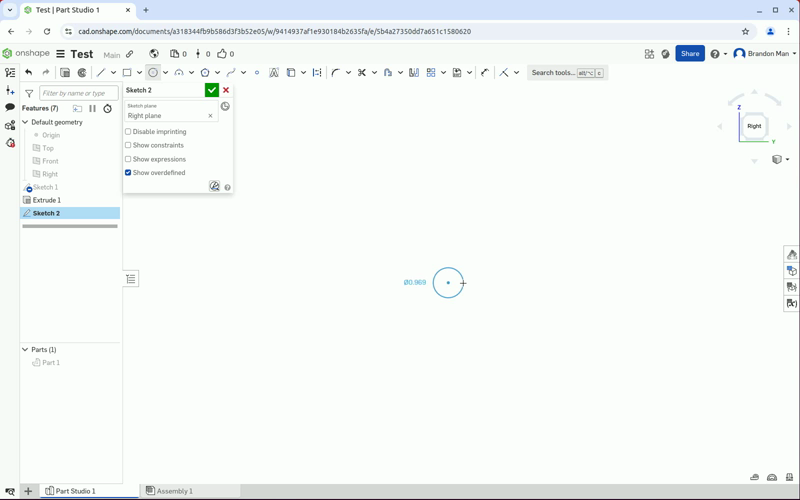
scroll(6)
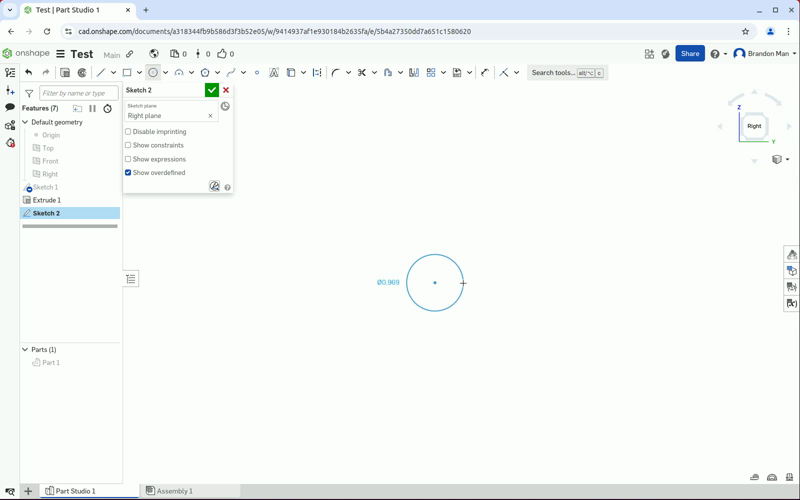
click(463, 282)
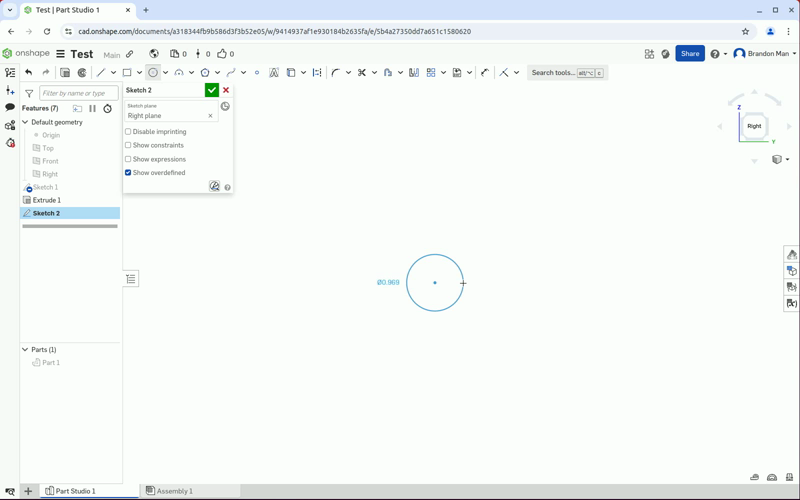
scroll(-6)
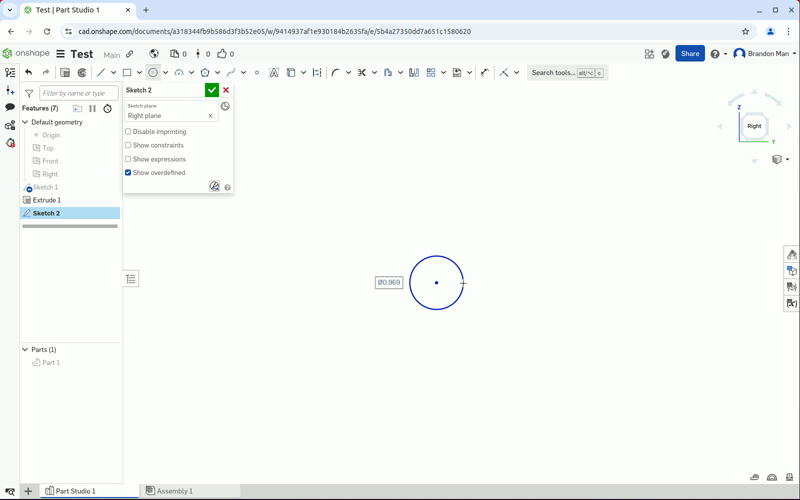
scroll(-6)
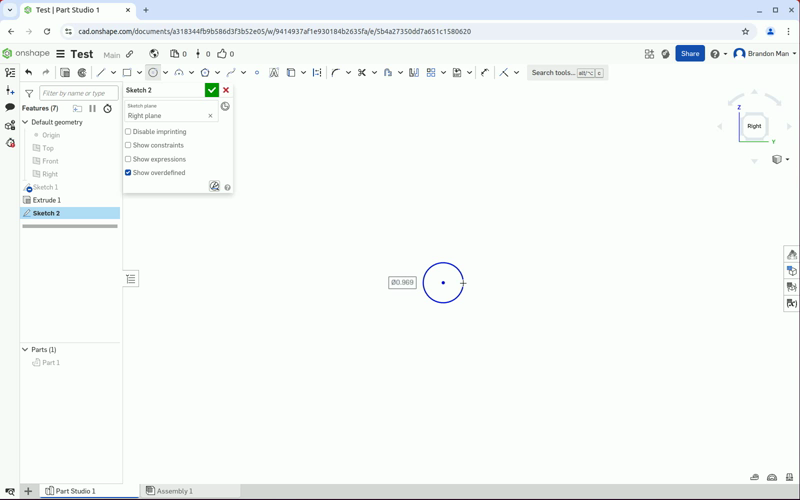
scroll(-6)
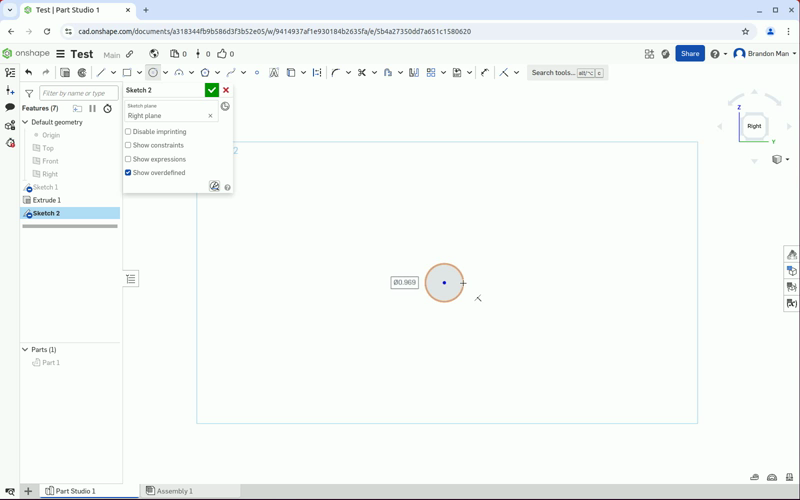
scroll(-6)
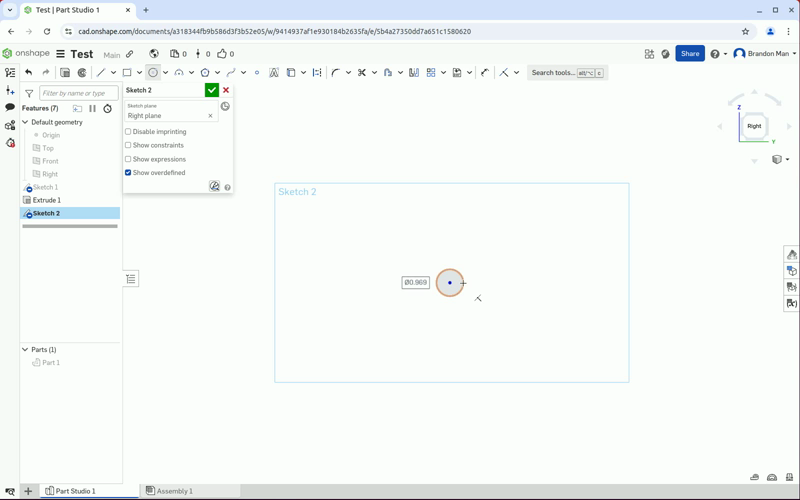
scroll(-6)
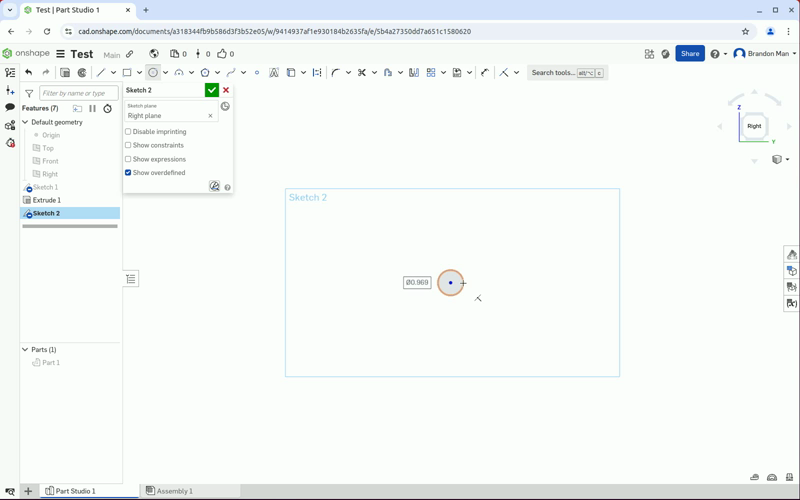
scroll(-6)
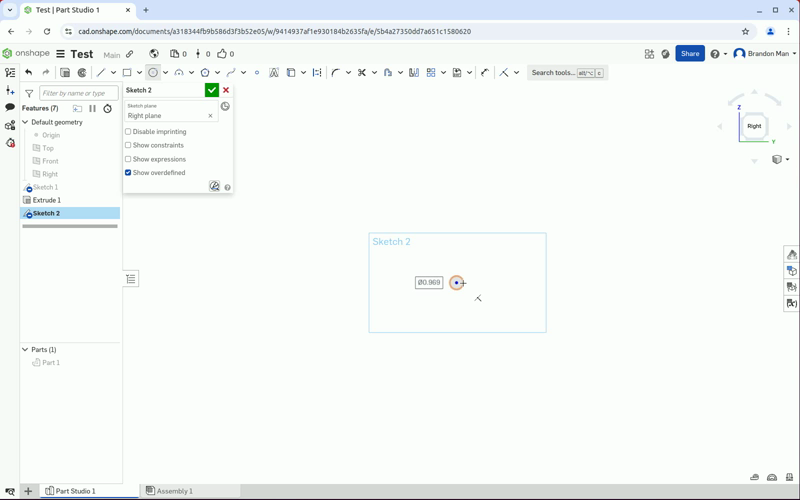
scroll(-6)
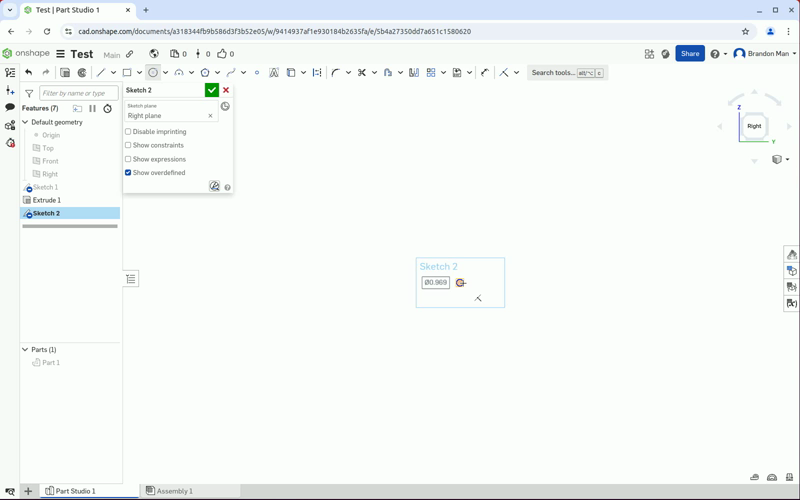
key(esc)
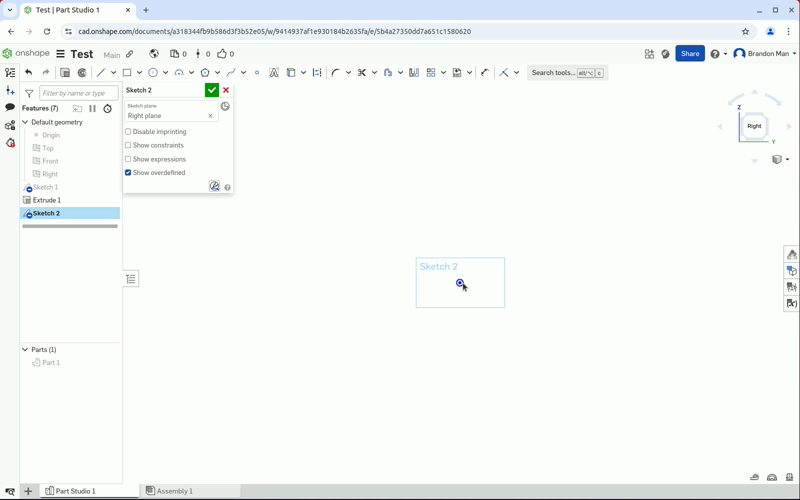
key(c)
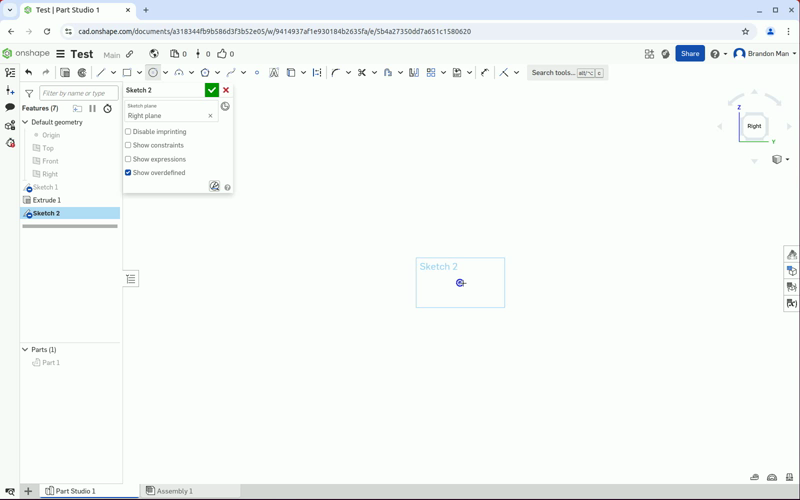
key_down(shift)
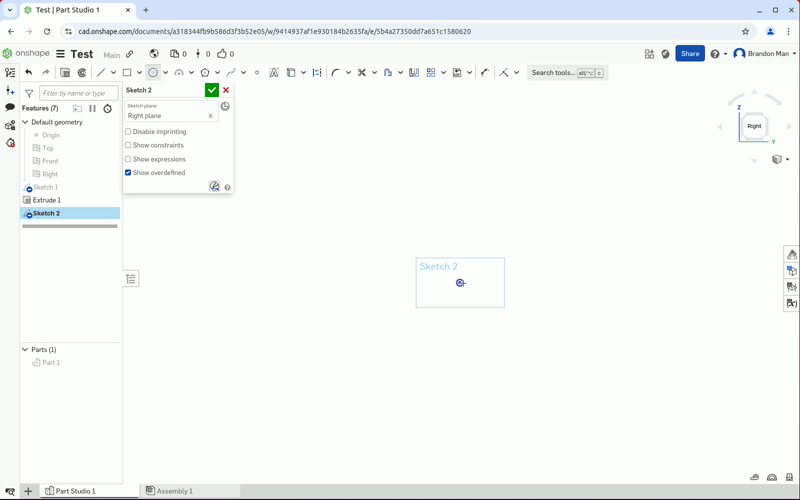
mouse_move(460, 282)
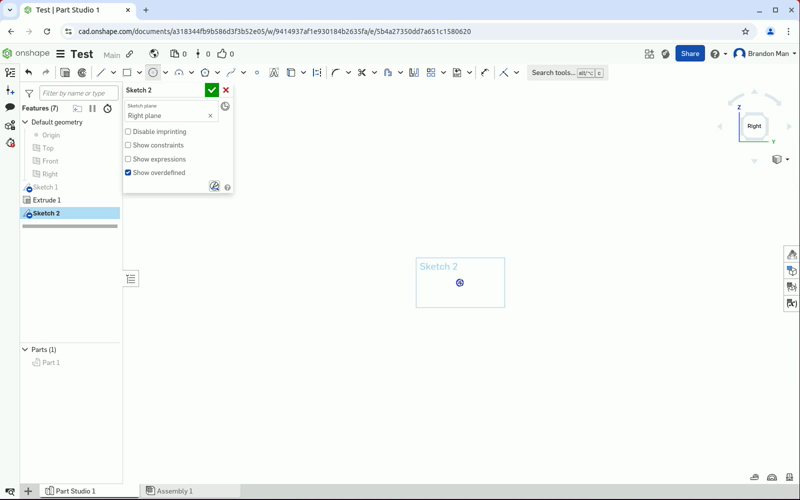
scroll(6)
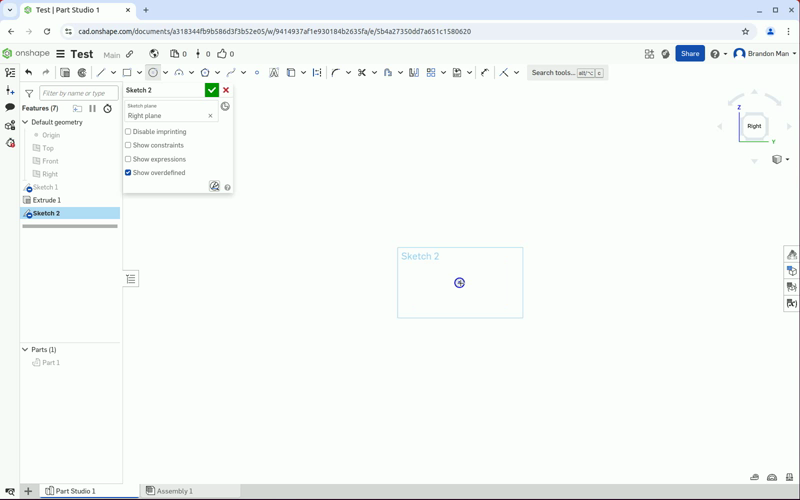
scroll(6)
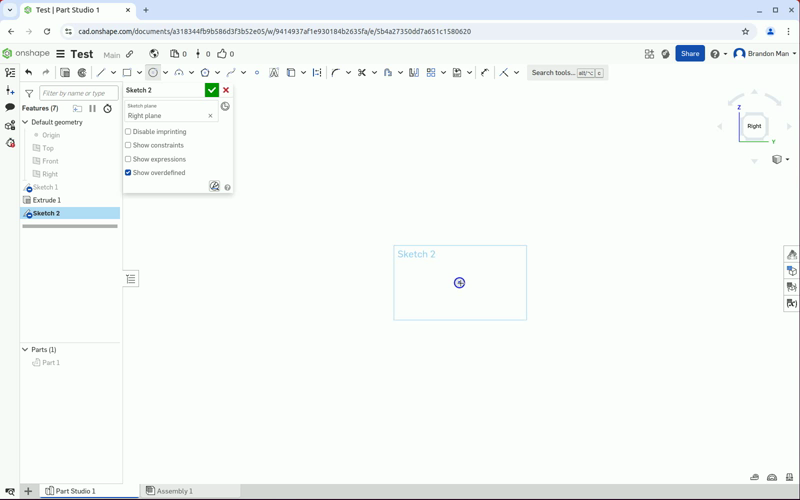
scroll(6)
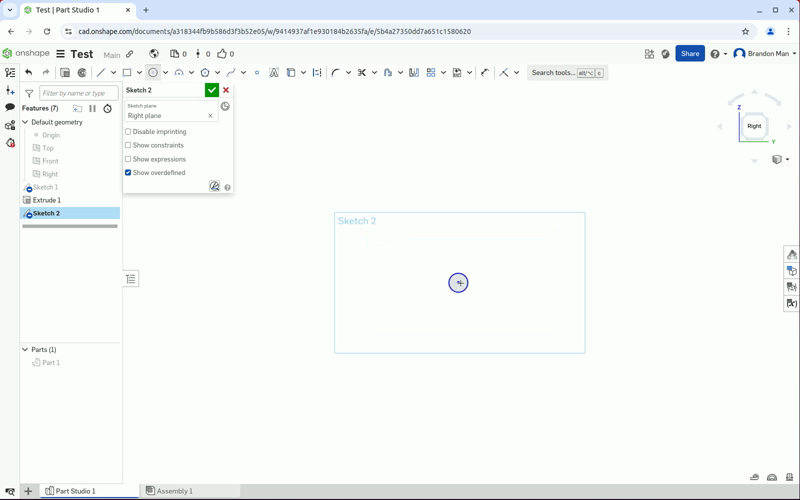
scroll(6)
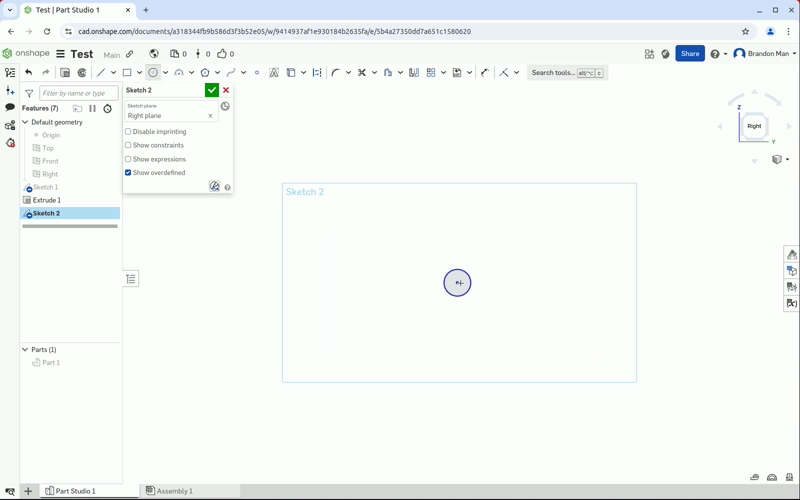
scroll(6)
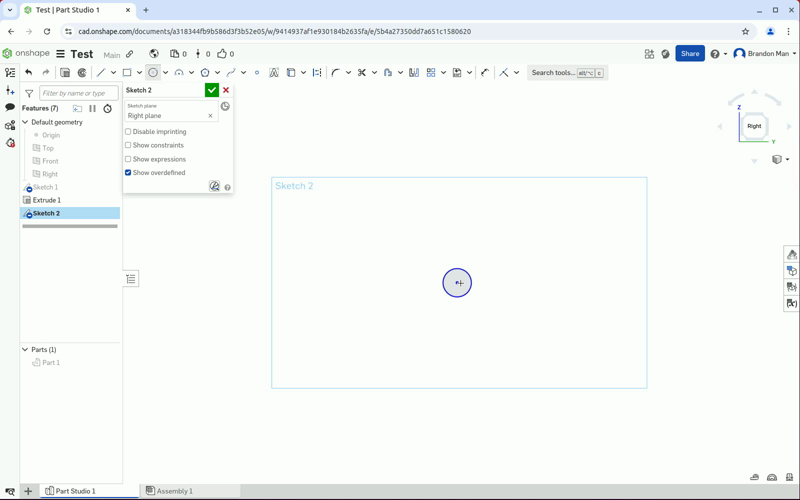
scroll(6)
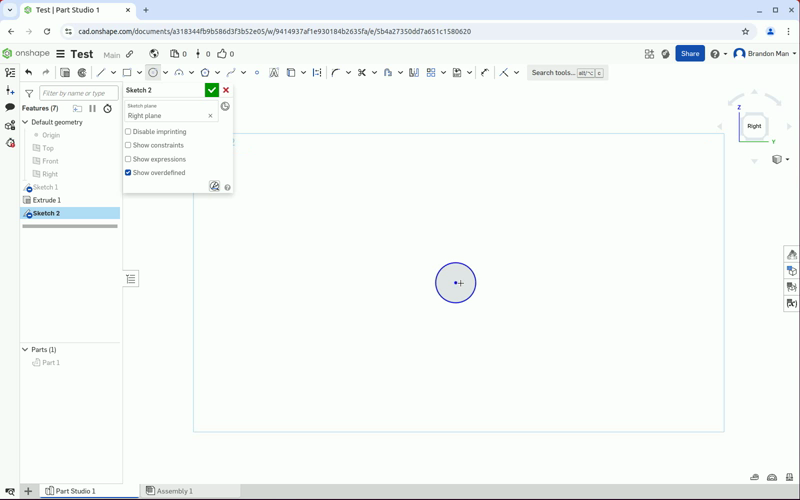
scroll(6)
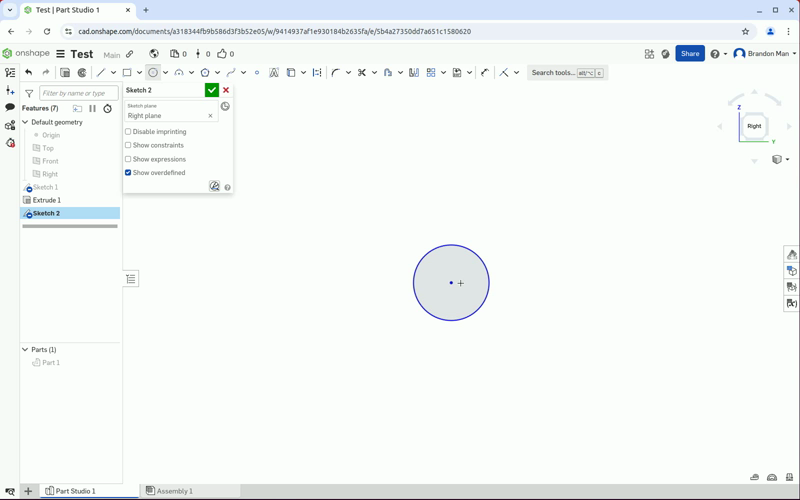
click(460, 282)
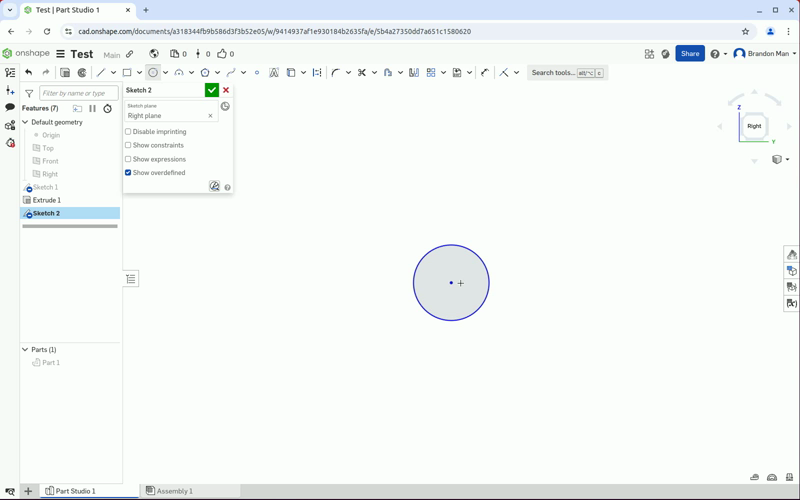
scroll(-6)
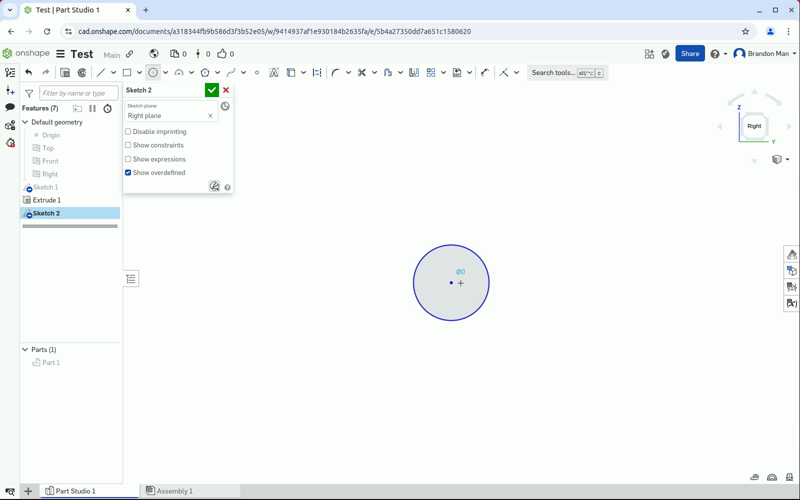
scroll(-6)
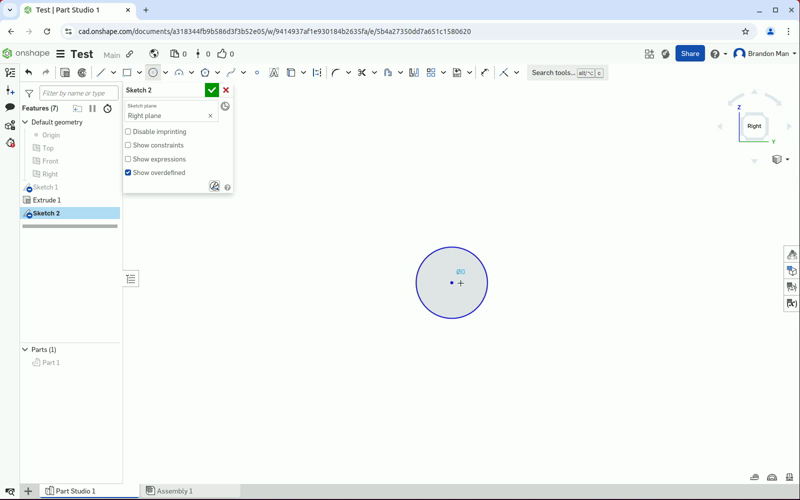
scroll(-6)
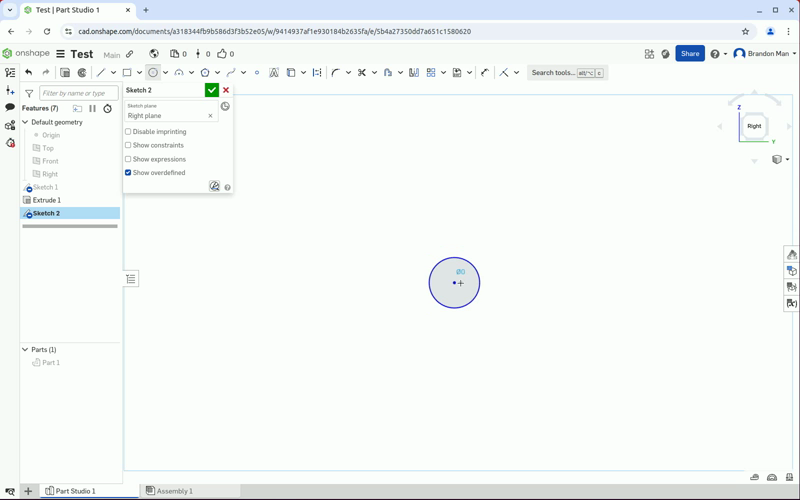
scroll(-6)
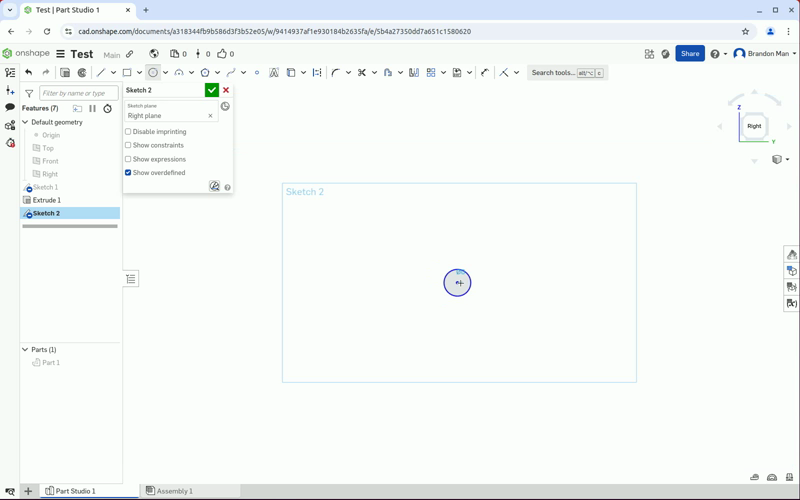
scroll(-6)
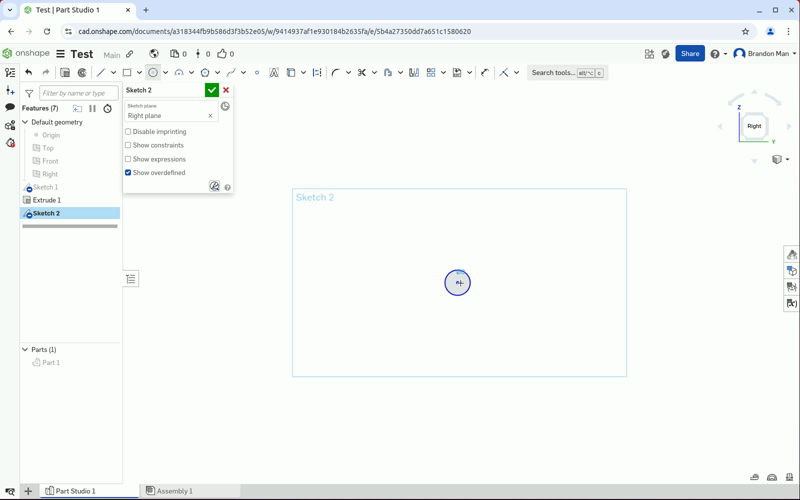
scroll(-6)
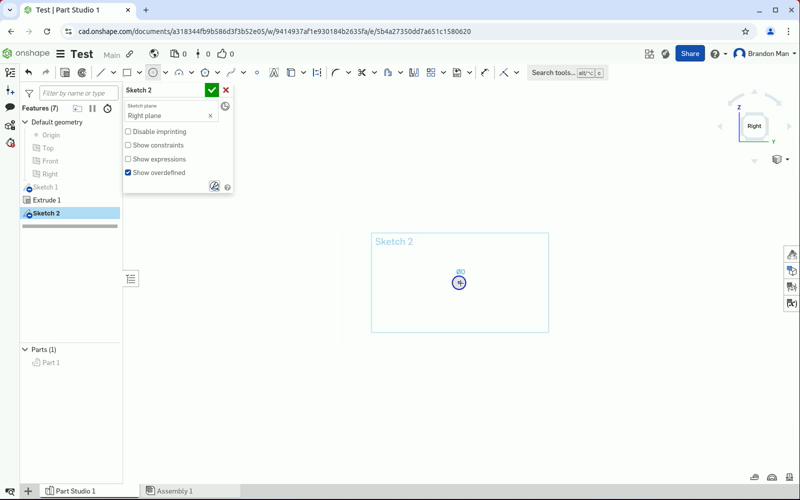
scroll(-6)
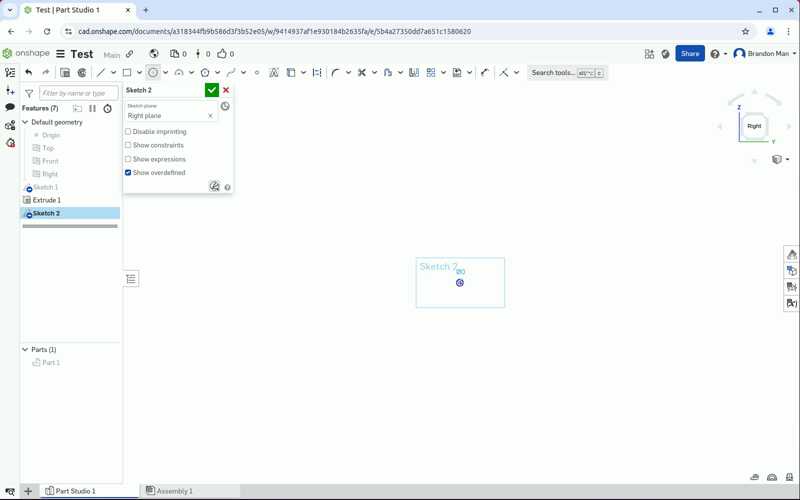
key_up(shift)
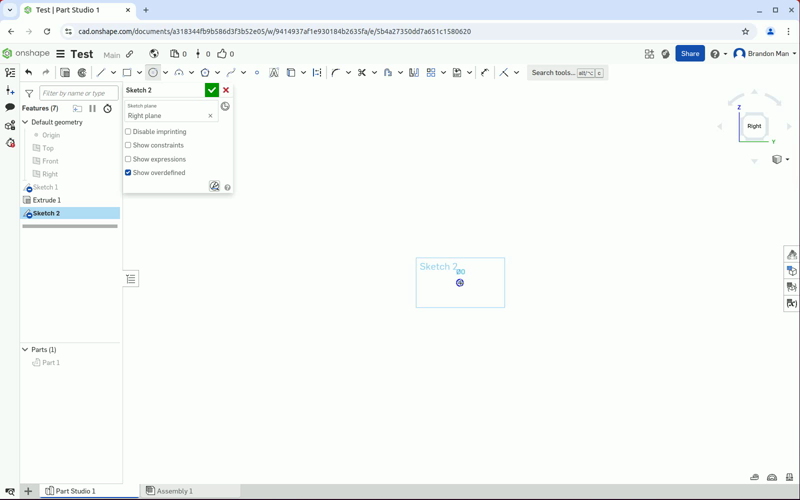
mouse_move(461, 282)
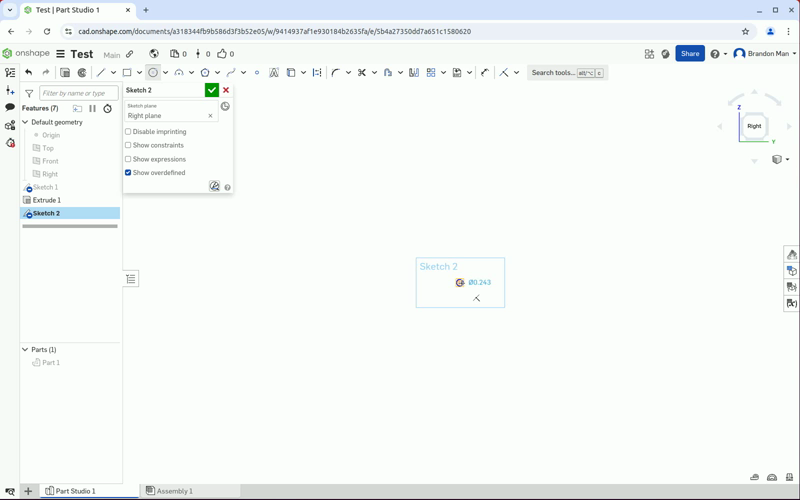
scroll(6)
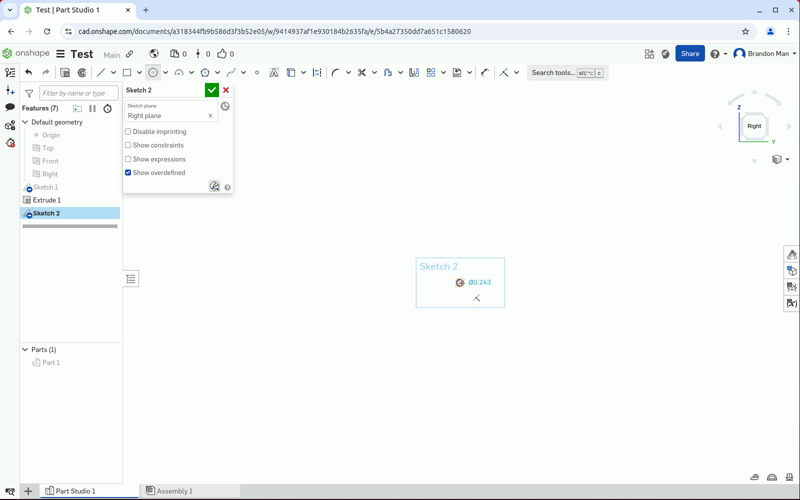
scroll(6)
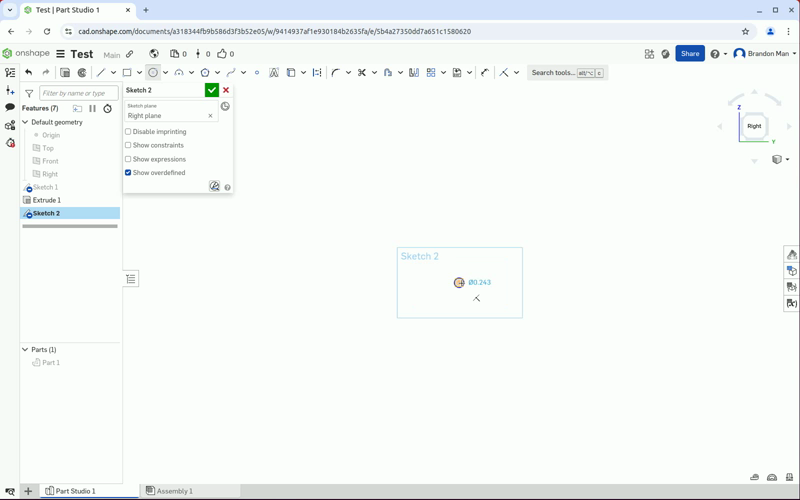
scroll(6)
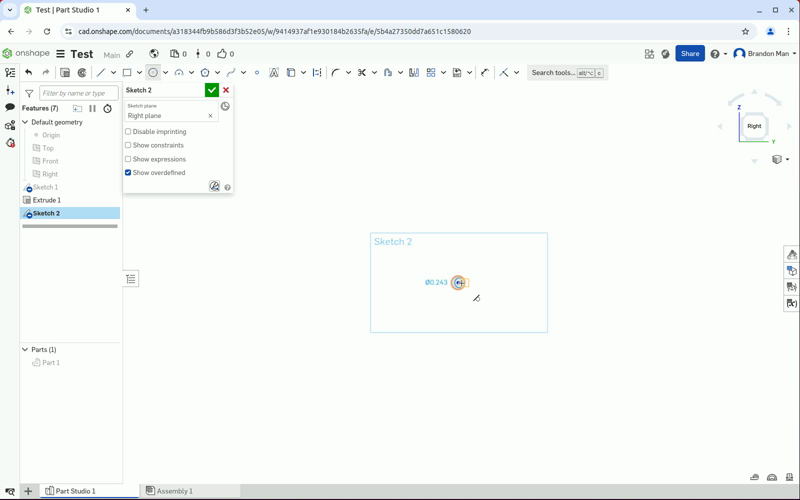
scroll(6)
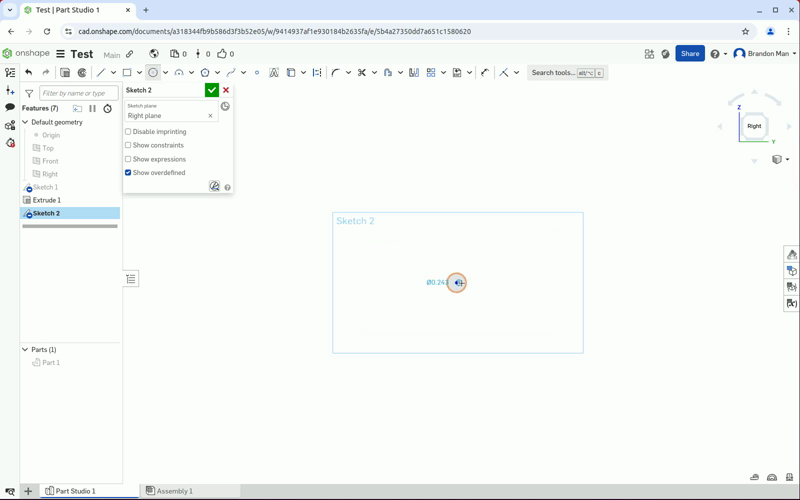
scroll(6)
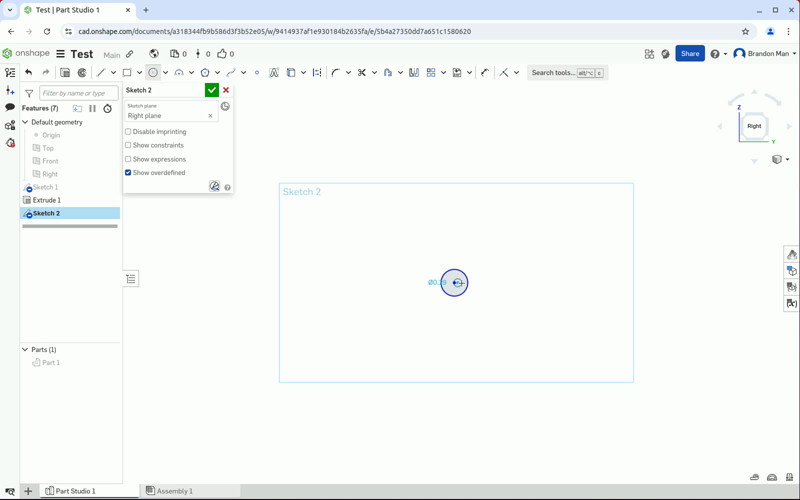
scroll(6)
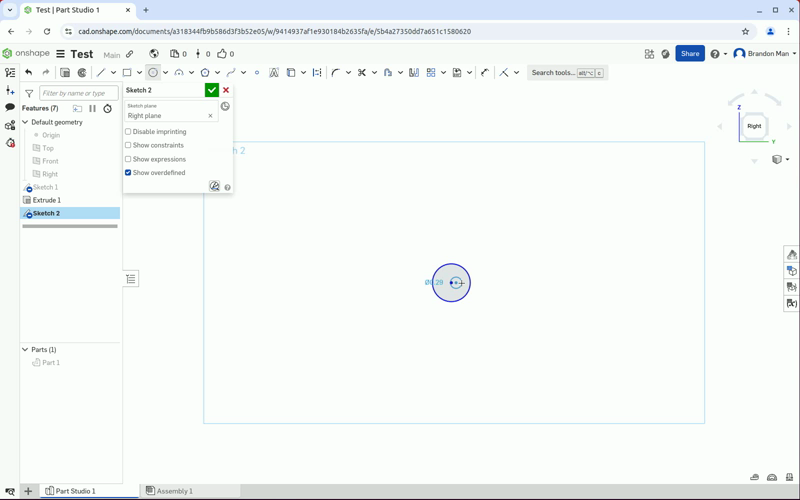
scroll(6)
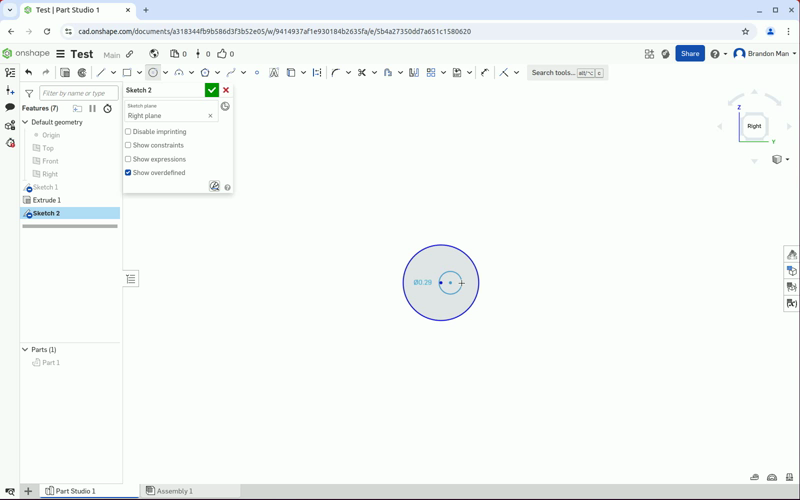
click(461, 282)
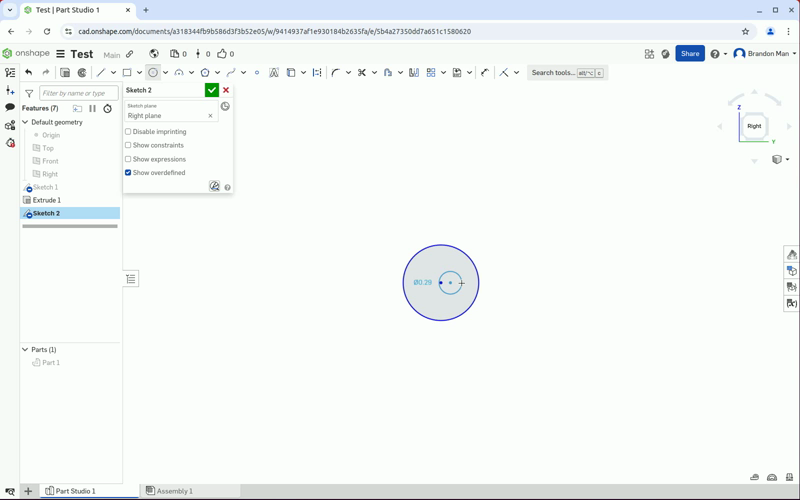
scroll(-6)
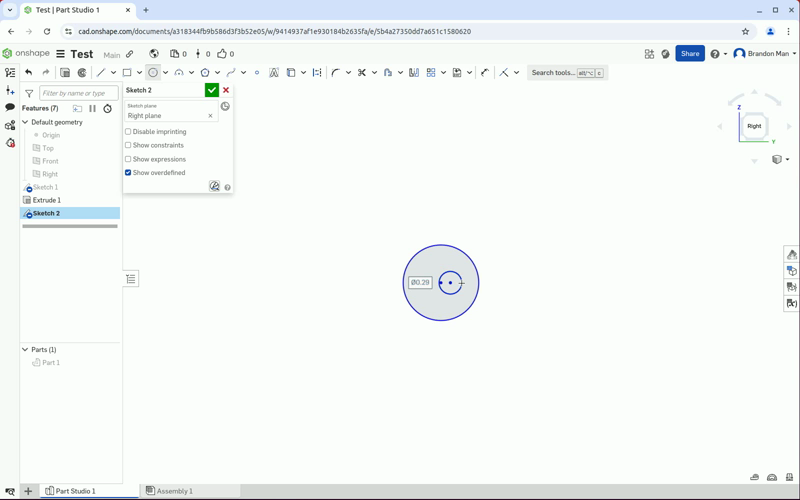
scroll(-6)
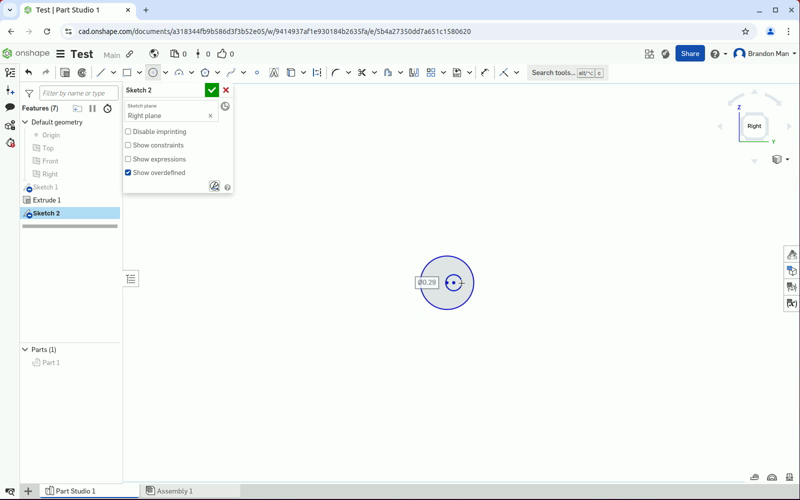
scroll(-6)
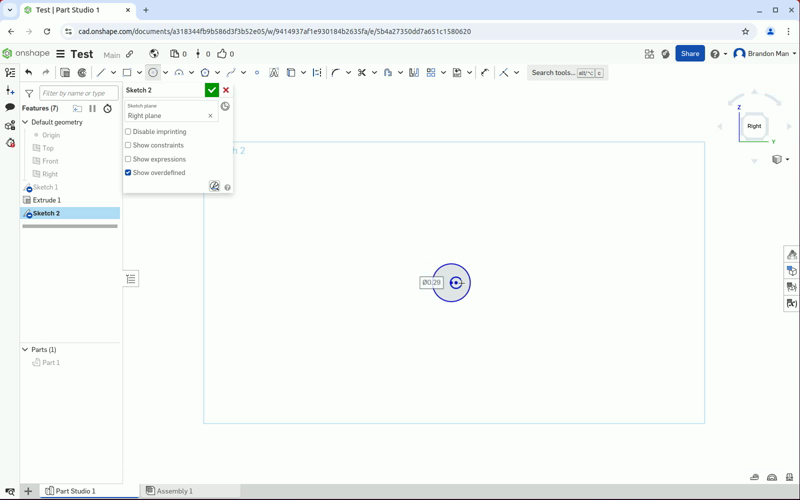
scroll(-6)
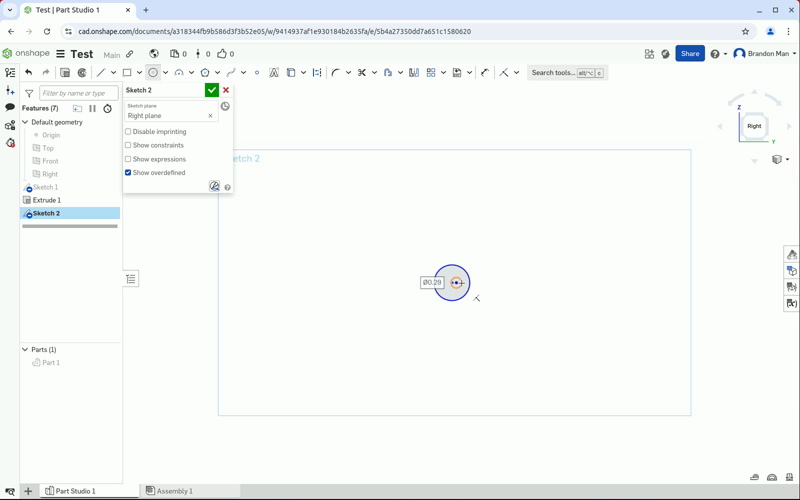
scroll(-6)
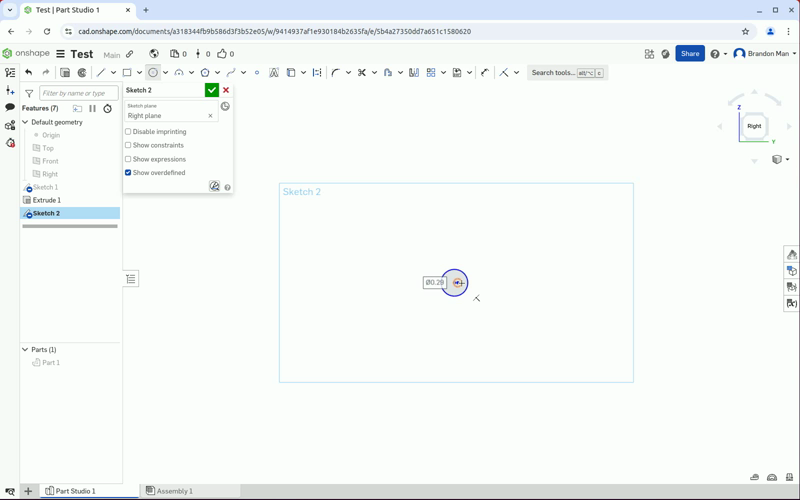
scroll(-6)
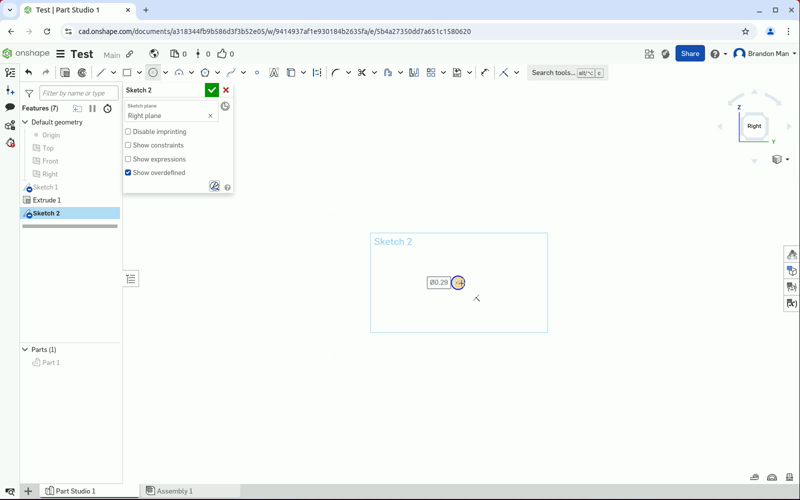
scroll(-6)
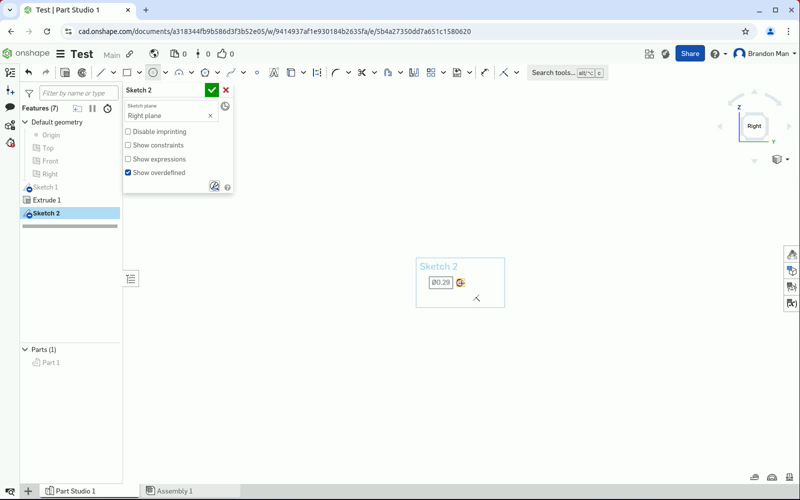
key(esc)
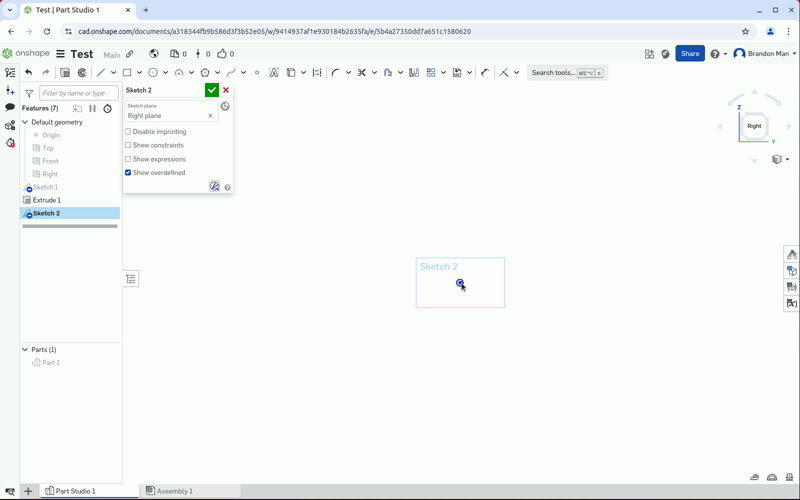
mouse_move(461, 280)
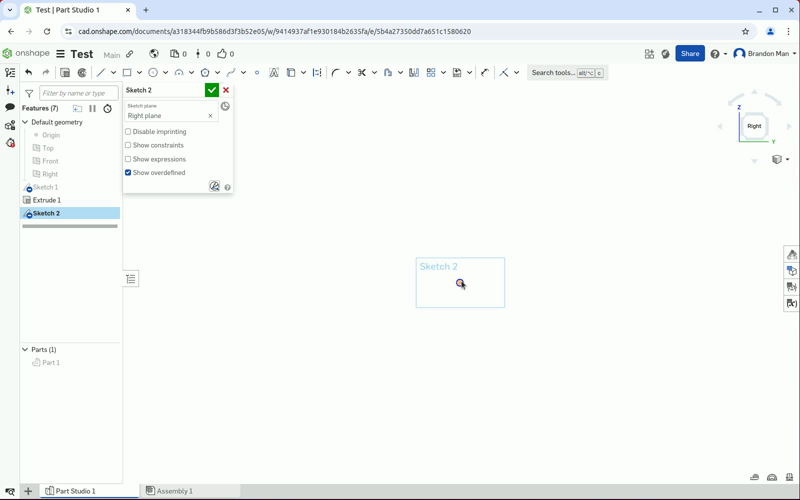
scroll(6)
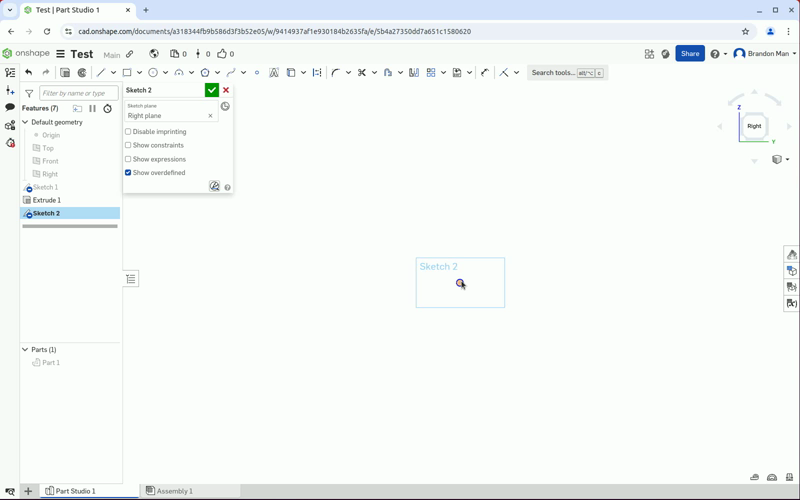
scroll(6)
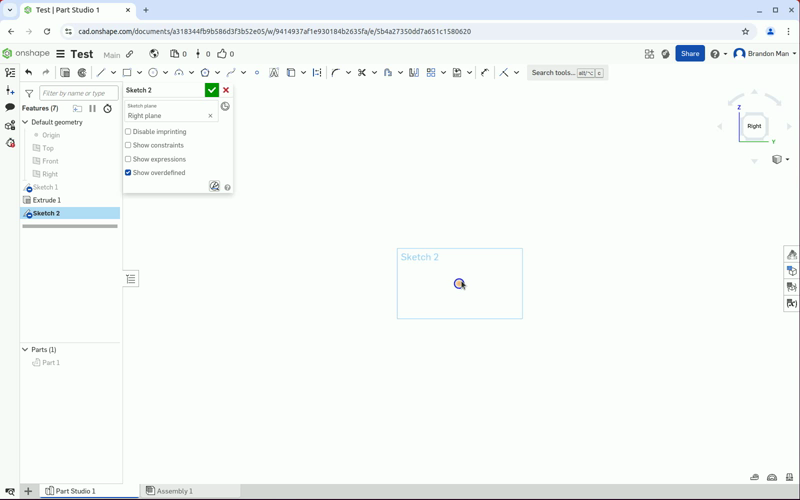
scroll(6)
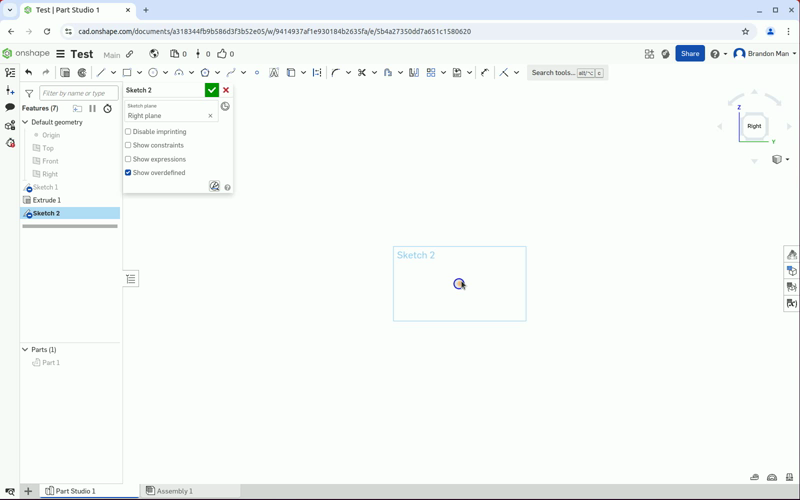
scroll(6)
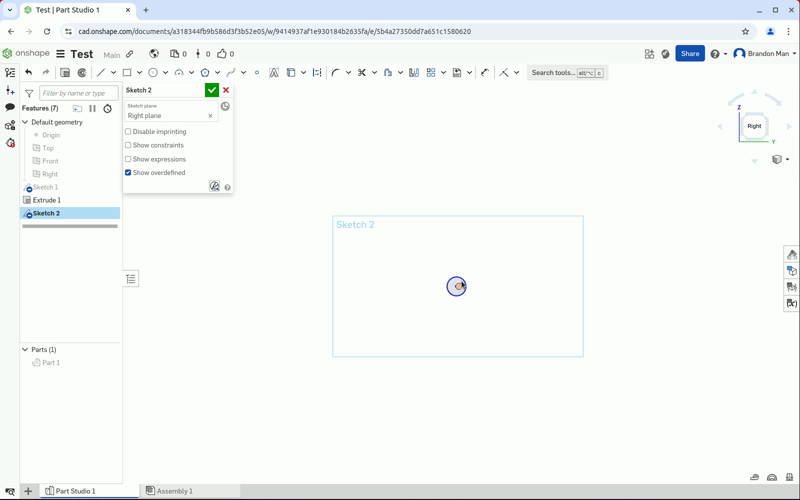
scroll(6)
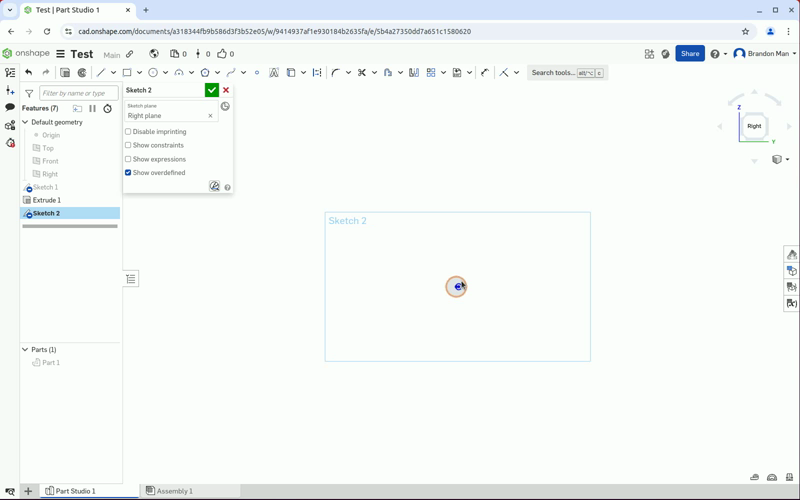
scroll(6)
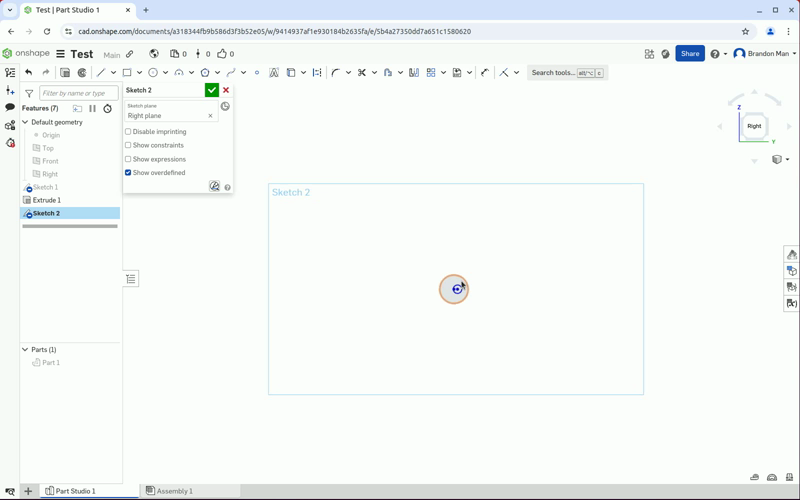
scroll(6)
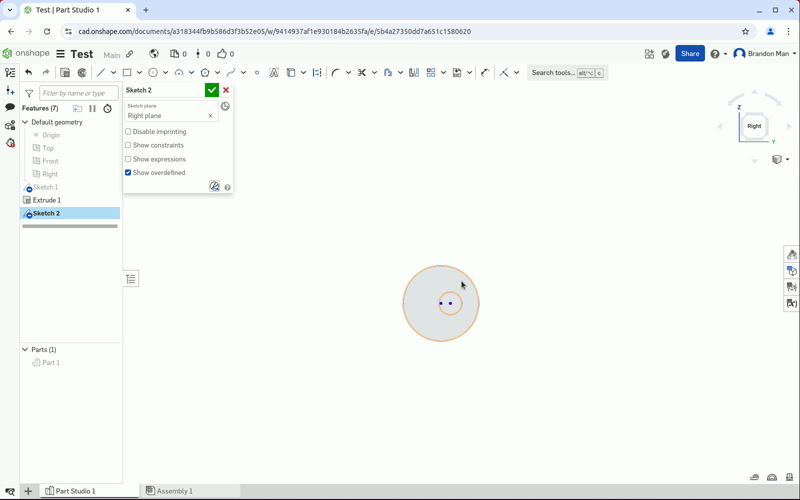
click(461, 280)
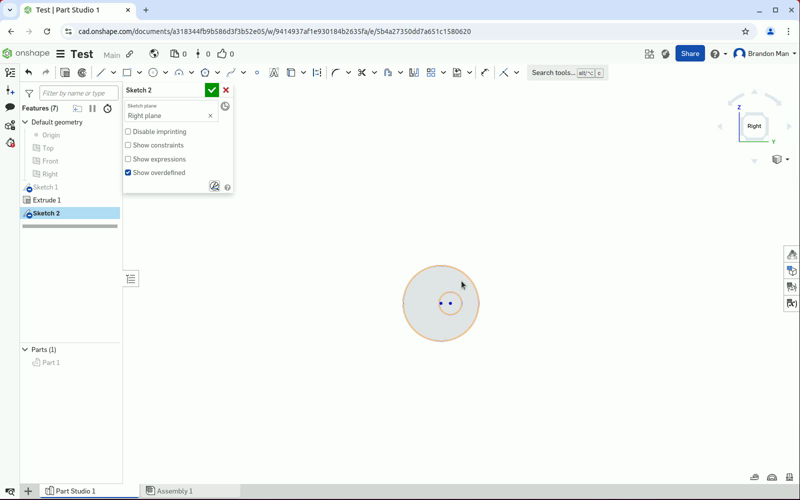
scroll(-6)
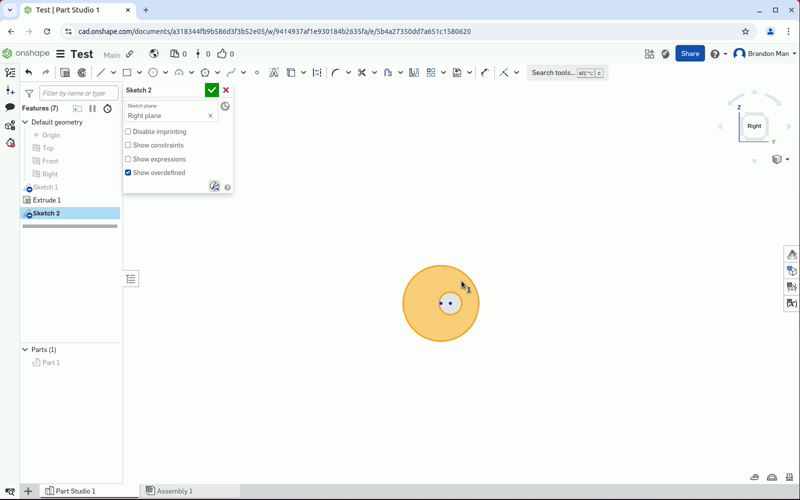
scroll(-6)
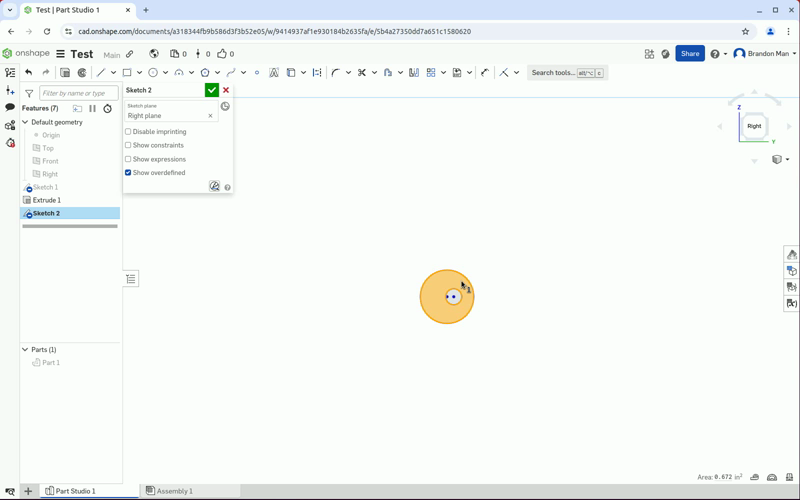
scroll(-6)
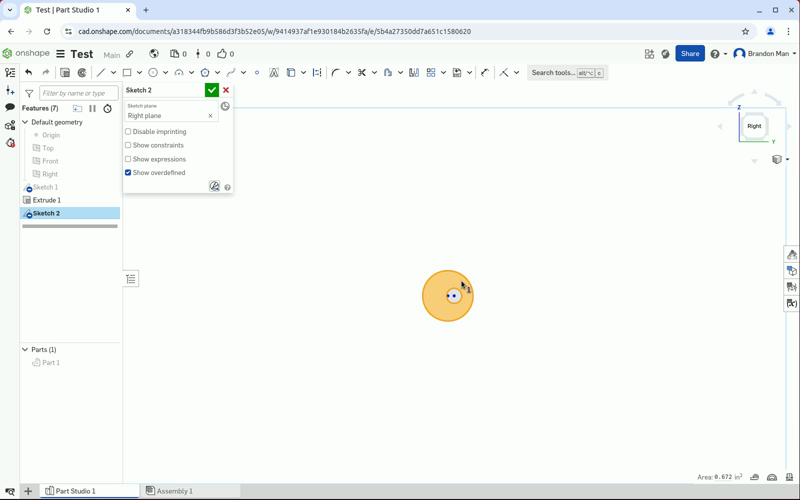
scroll(-6)
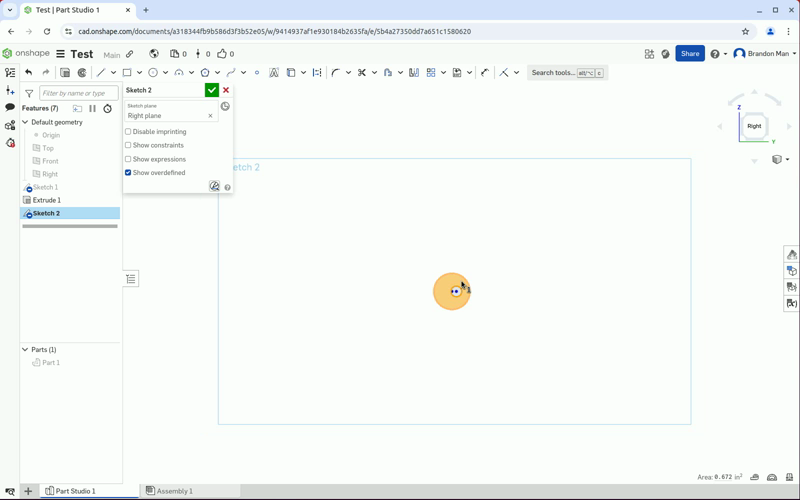
scroll(-6)
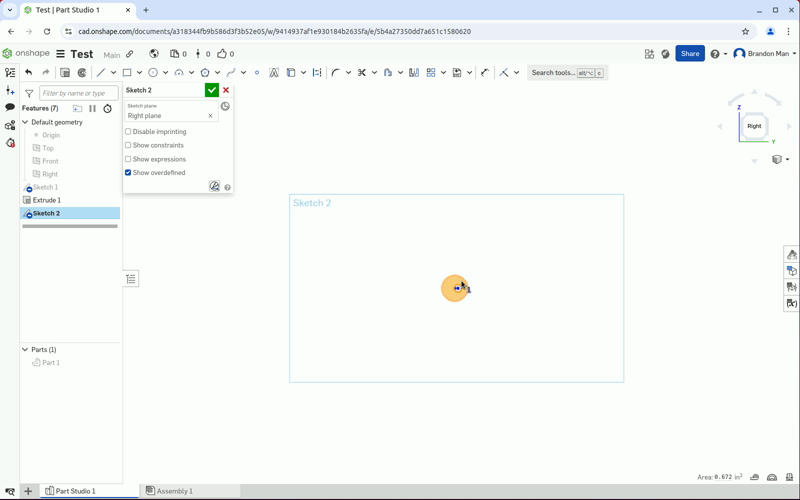
scroll(-6)
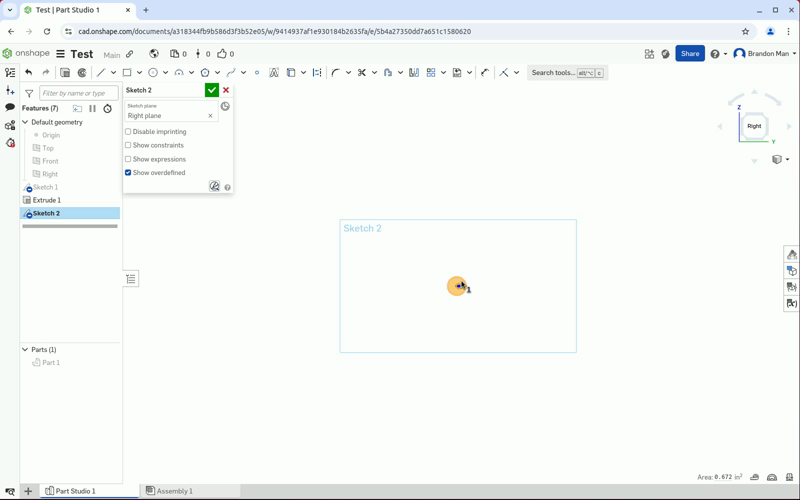
scroll(-6)
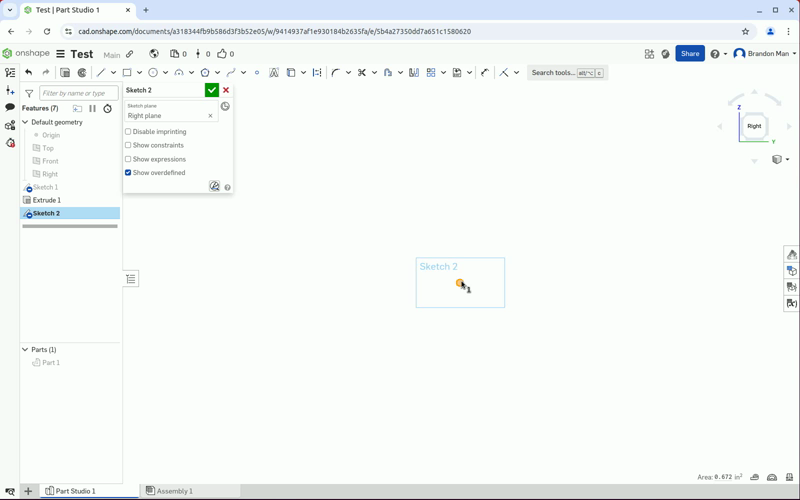
mouse_move(73, 352)
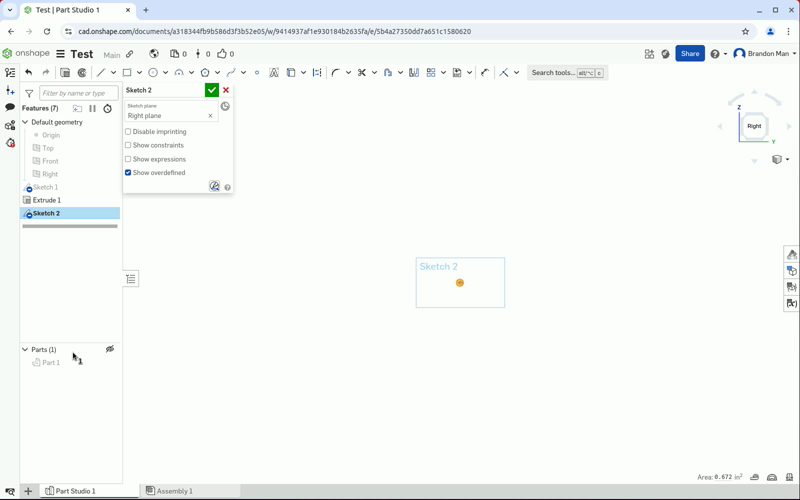
key(shift+y)
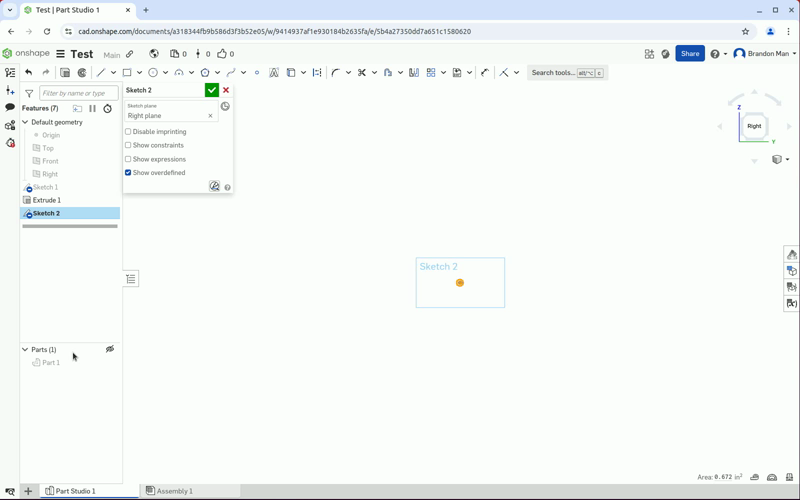
key(shift+e)
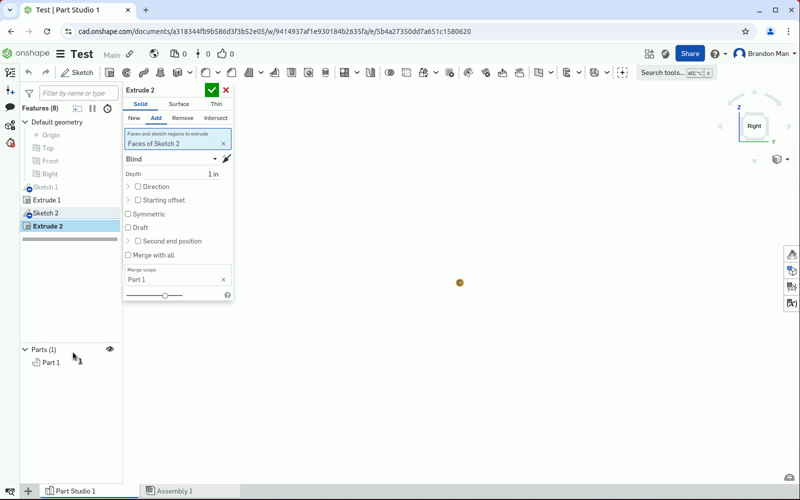
mouse_move(143, 106)
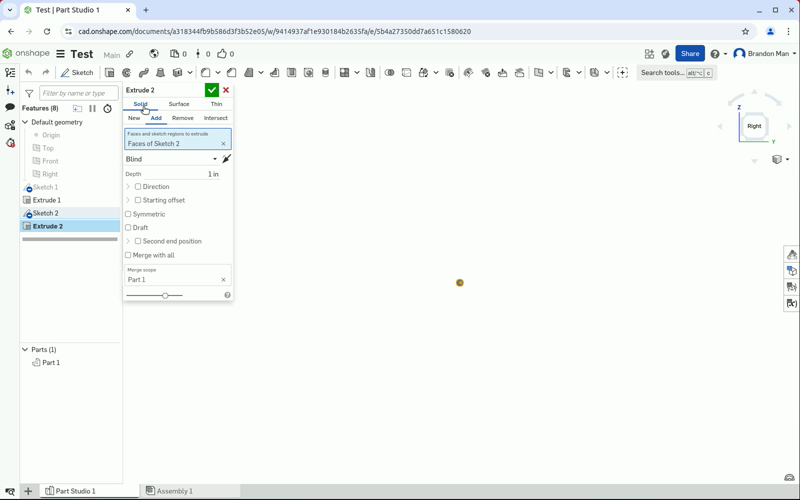
click(143, 106)
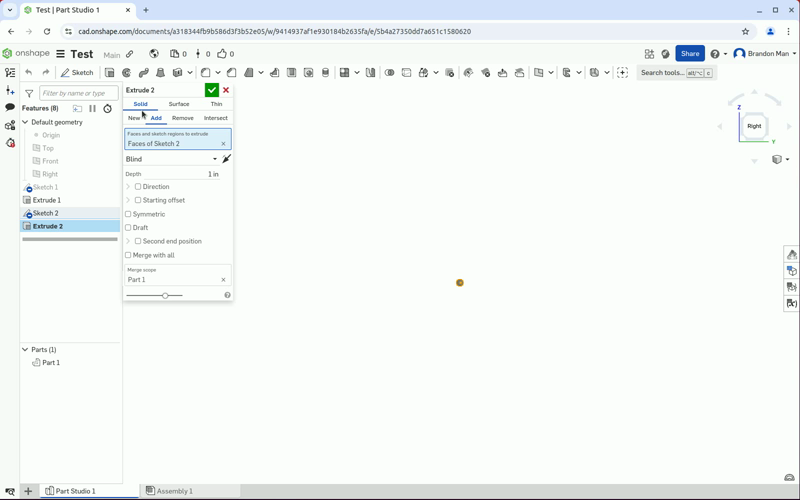
mouse_move(137, 120)
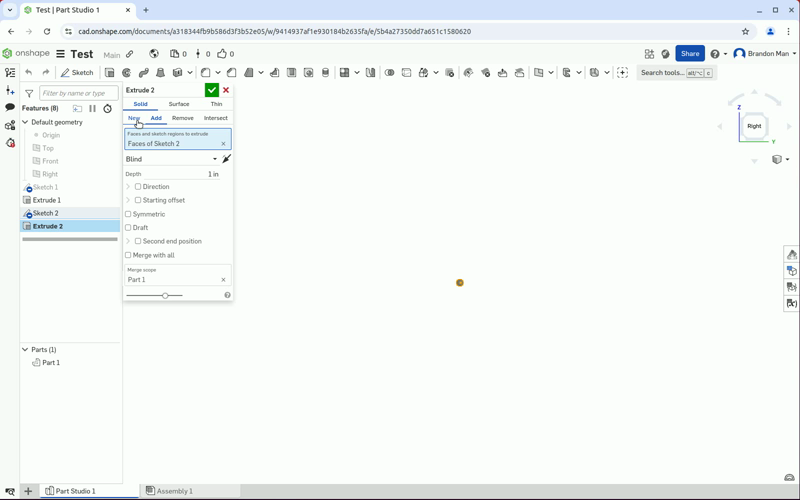
click(137, 120)
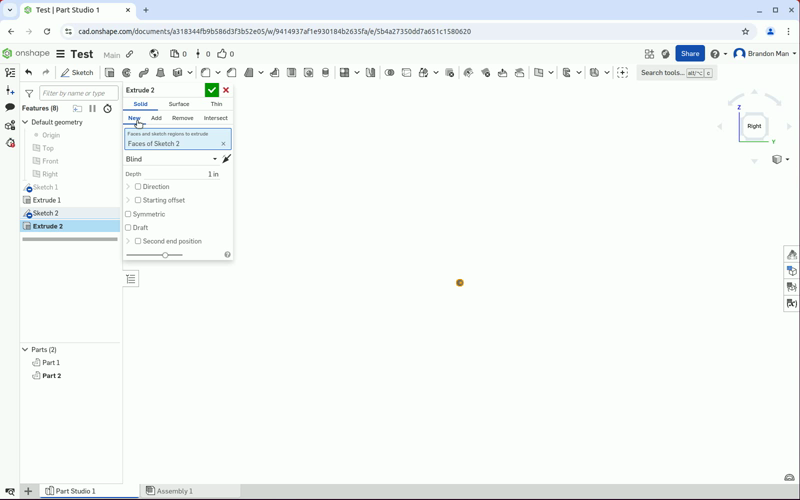
key(tab, 4)
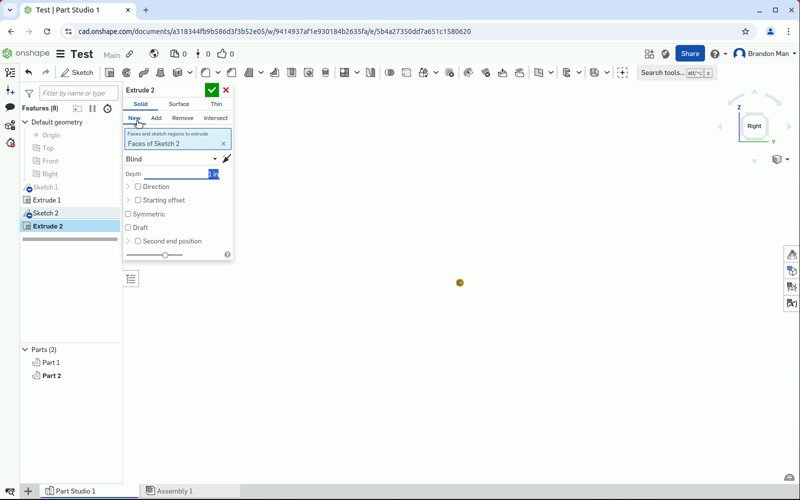
text(-0.241)
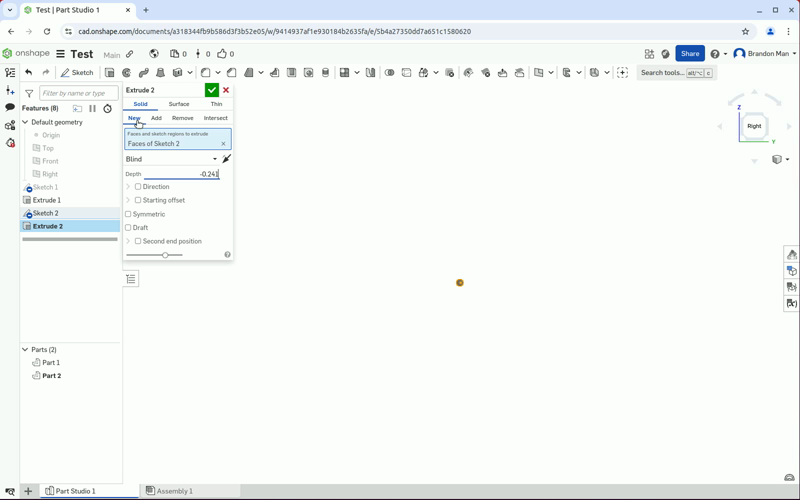
key(enter)
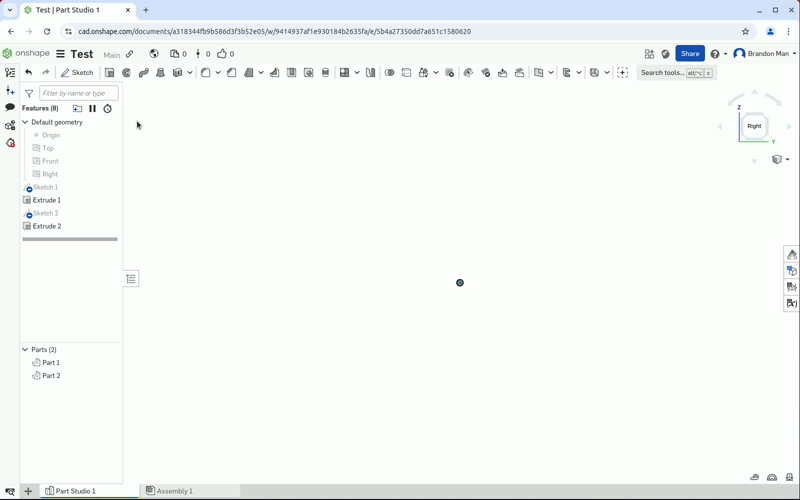
key(shift+h)
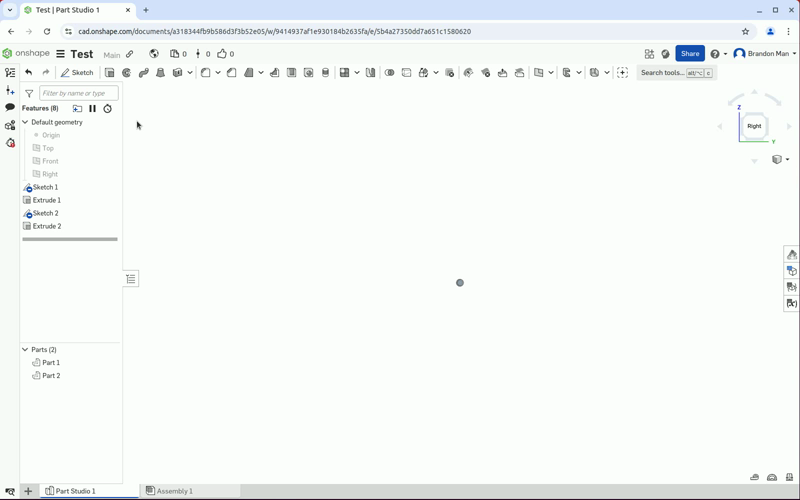
key(shift+h)
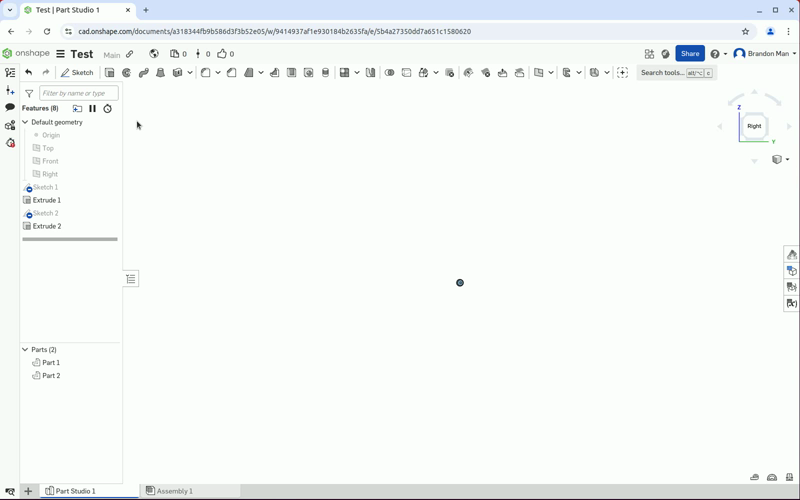
mouse_move(73, 189)
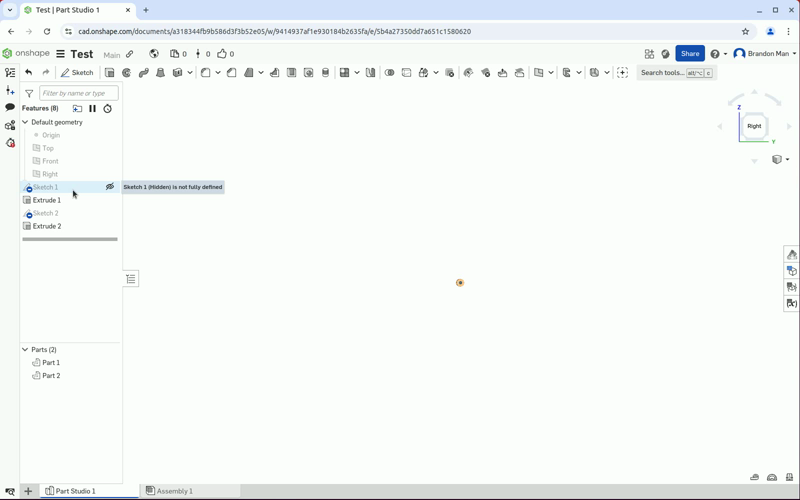
click(73, 189)
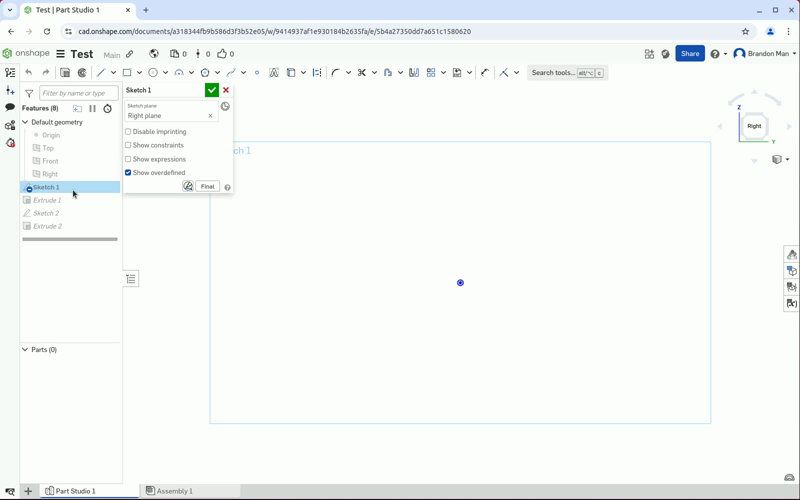
mouse_move(229, 92)
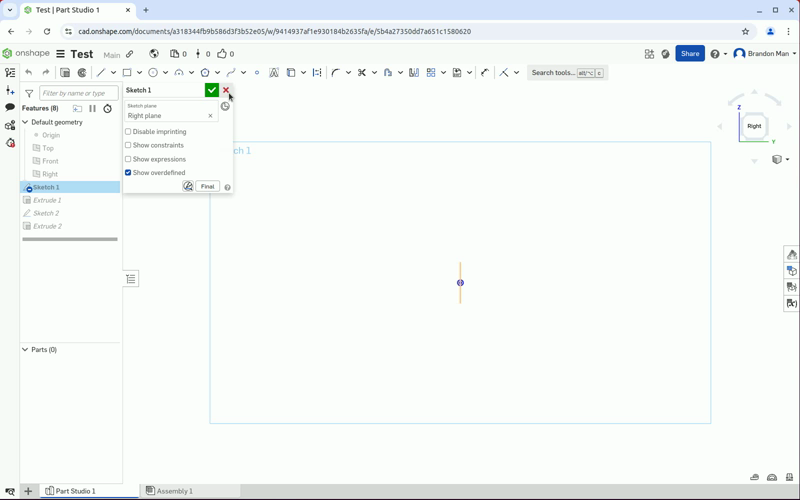
click(229, 92)
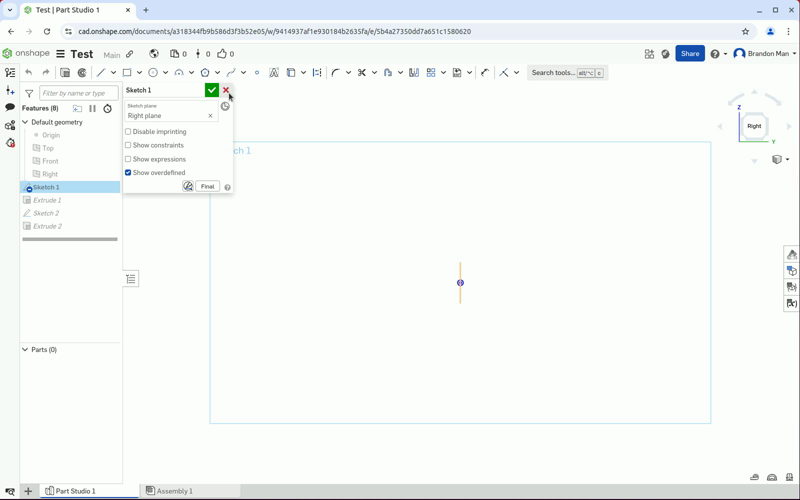
key(shift+s)
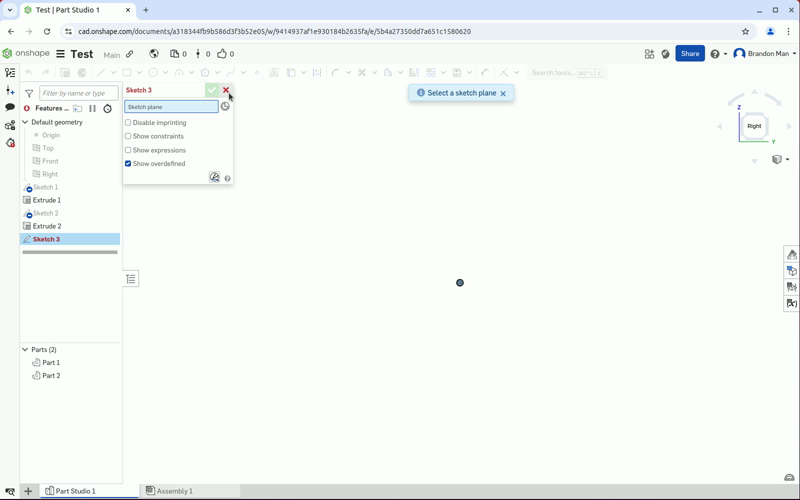
mouse_move(73, 176)
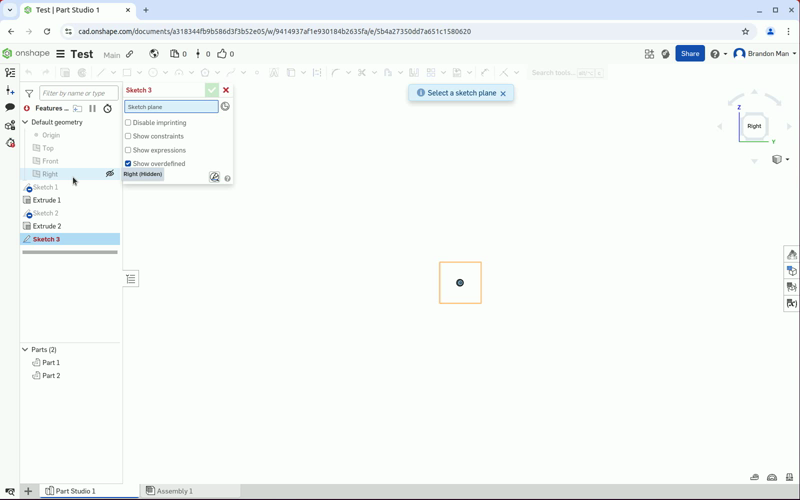
click(73, 176)
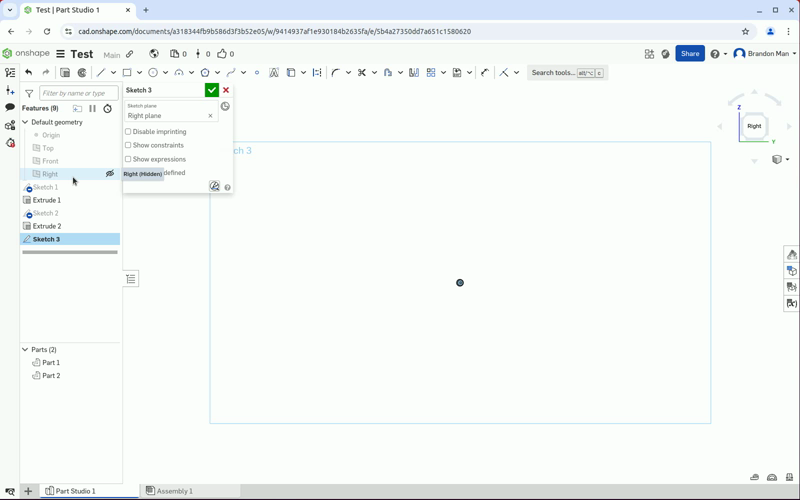
mouse_move(73, 352)
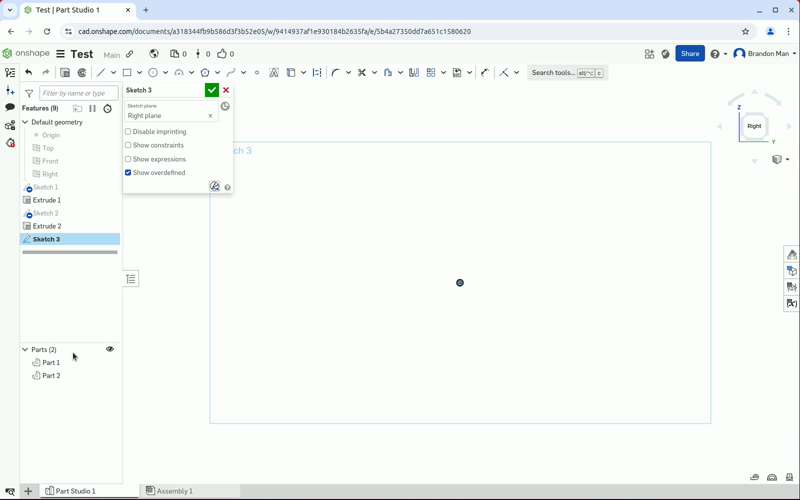
key(y)
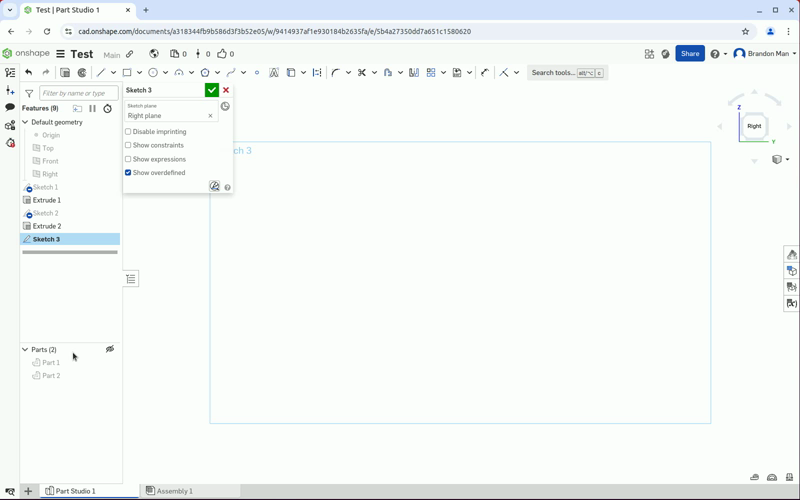
key(c)
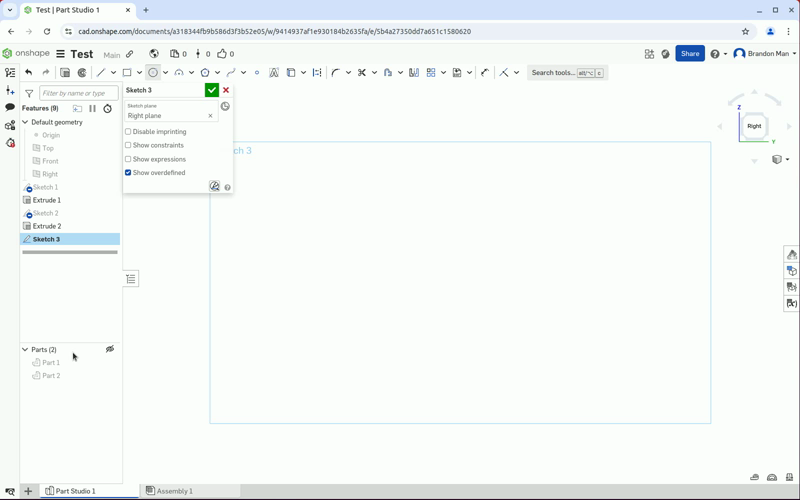
key_down(shift)
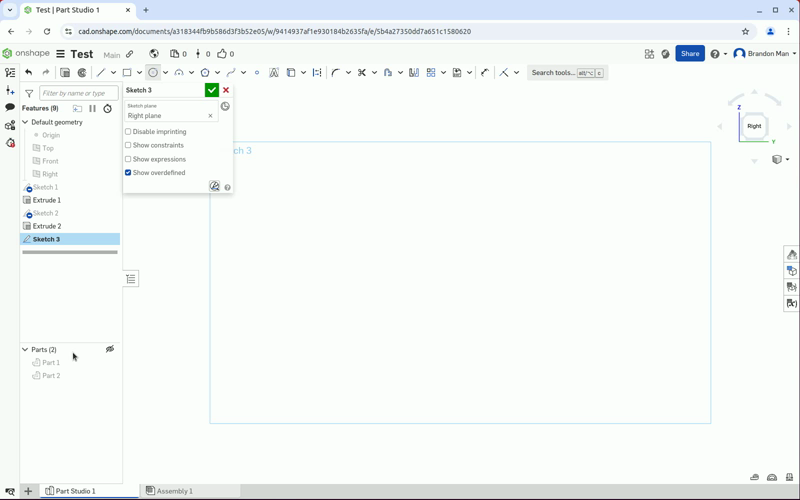
mouse_move(461, 282)
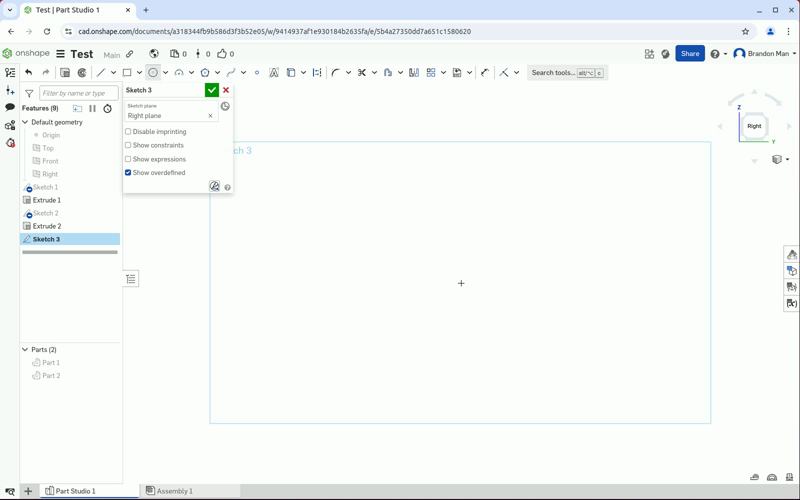
click(461, 282)
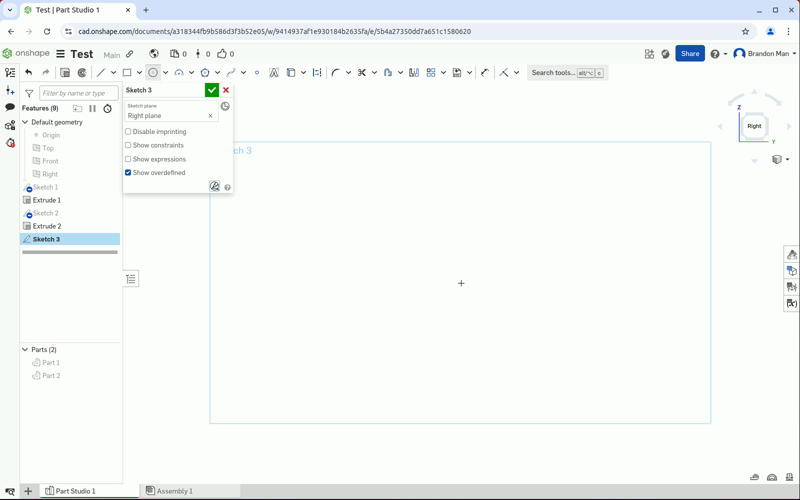
key_up(shift)
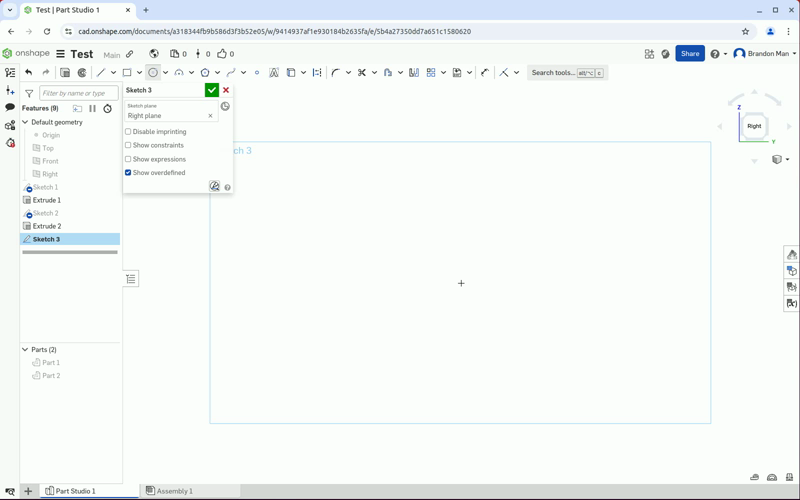
mouse_move(463, 282)
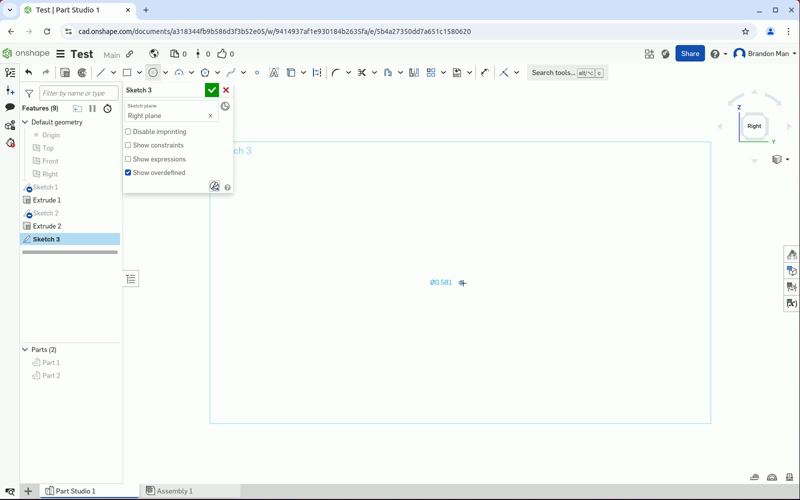
scroll(6)
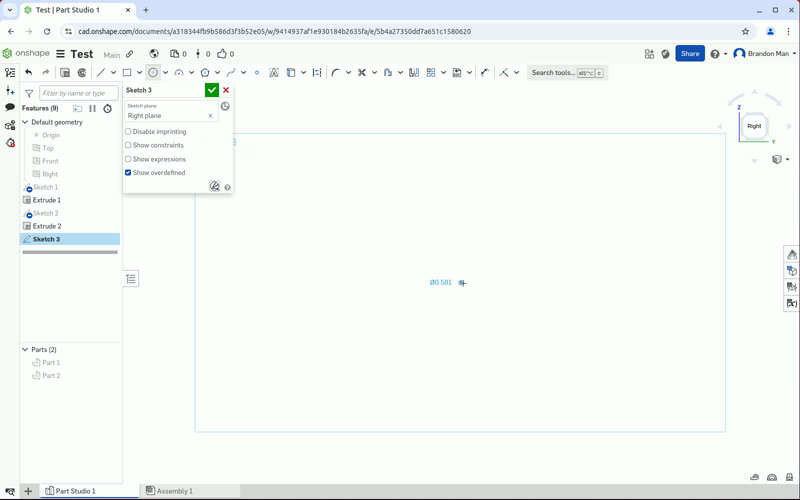
scroll(6)
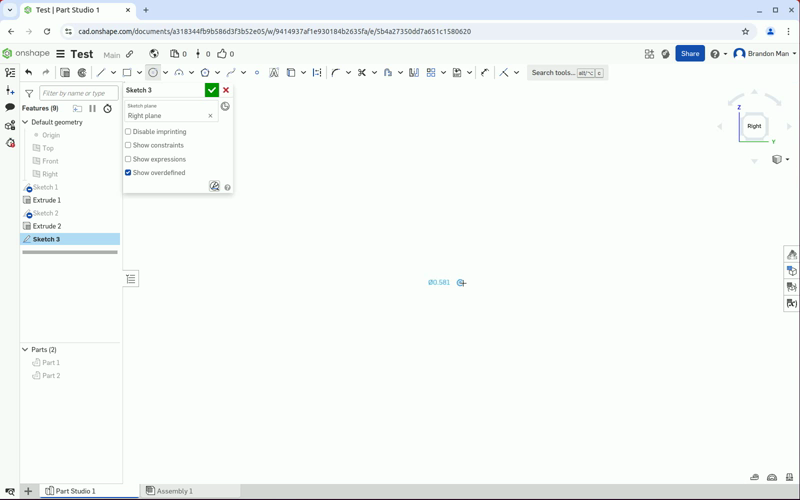
scroll(6)
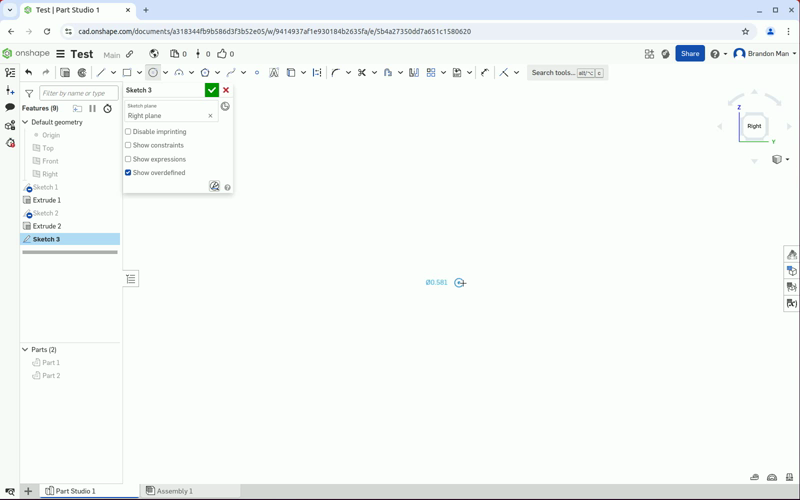
scroll(6)
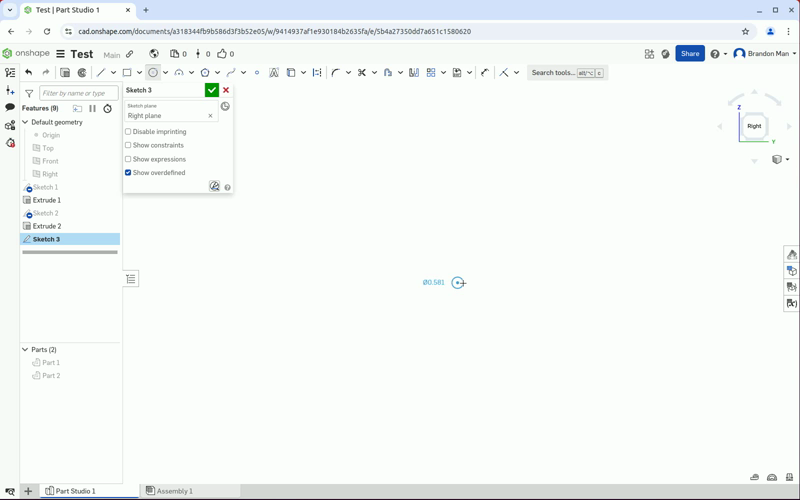
scroll(6)
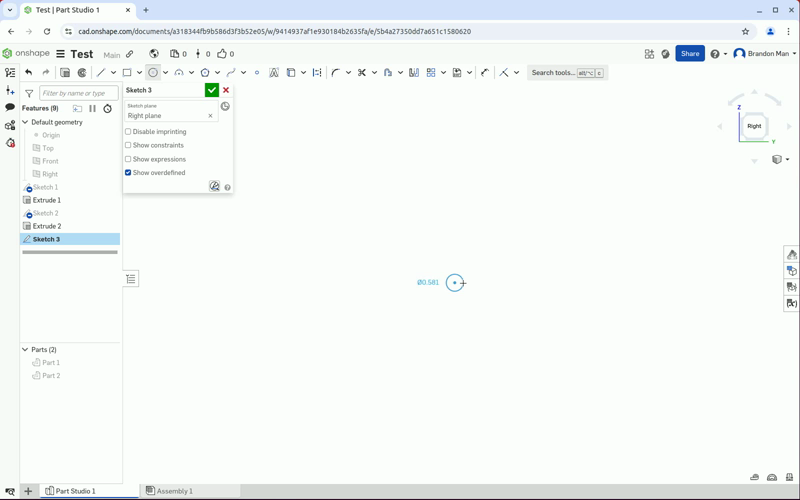
scroll(6)
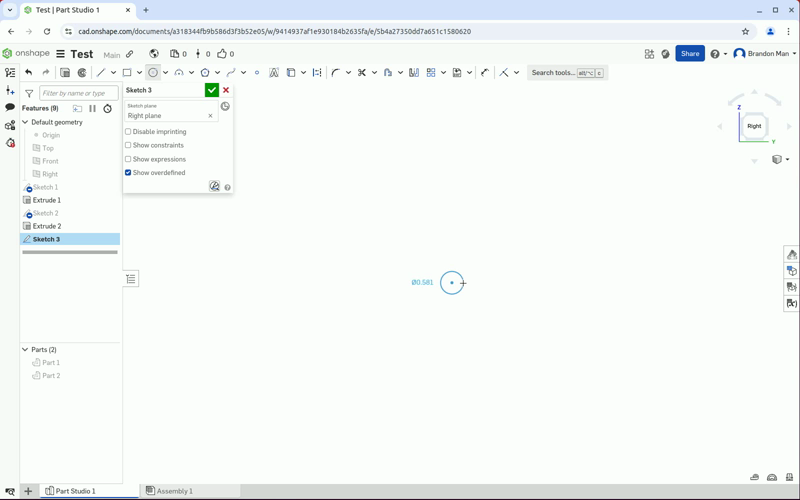
scroll(6)
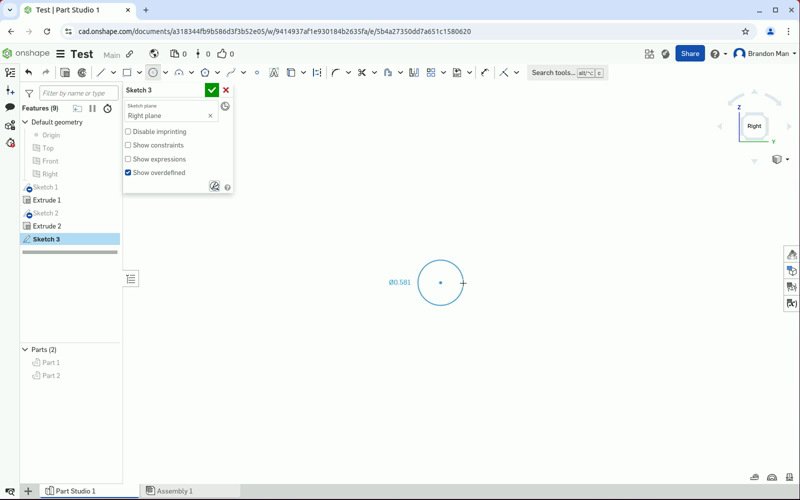
click(463, 282)
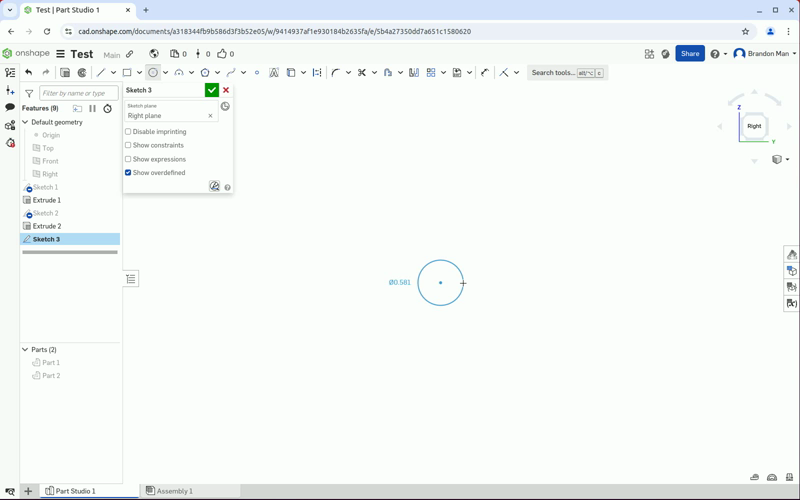
scroll(-6)
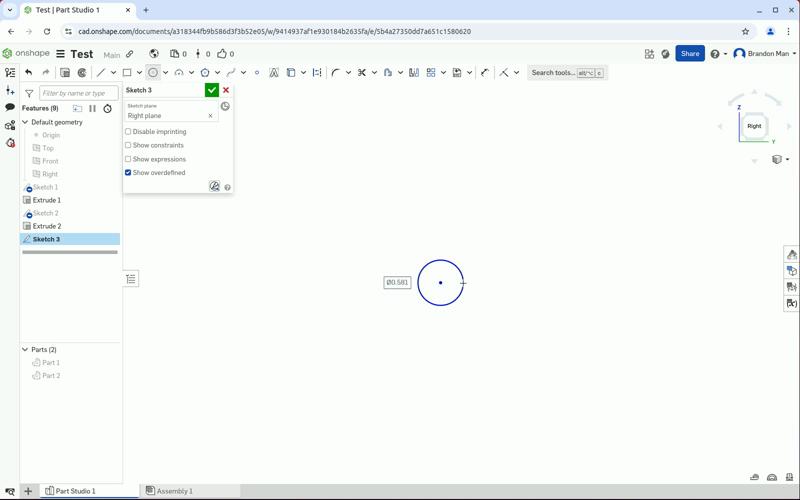
scroll(-6)
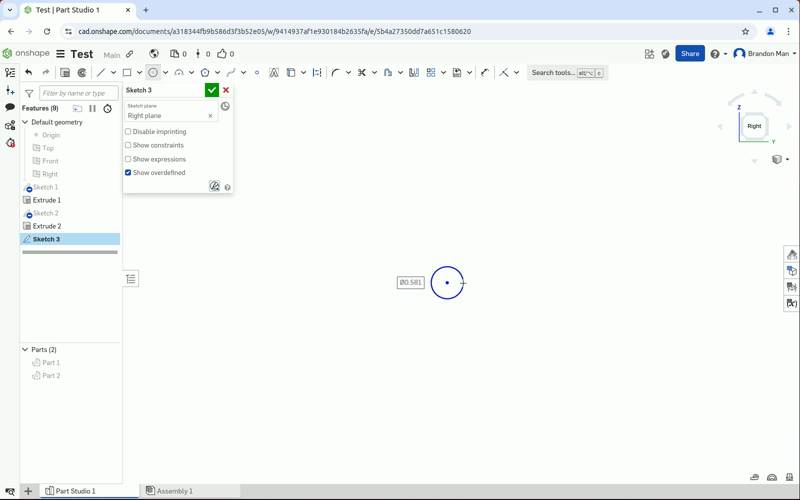
scroll(-6)
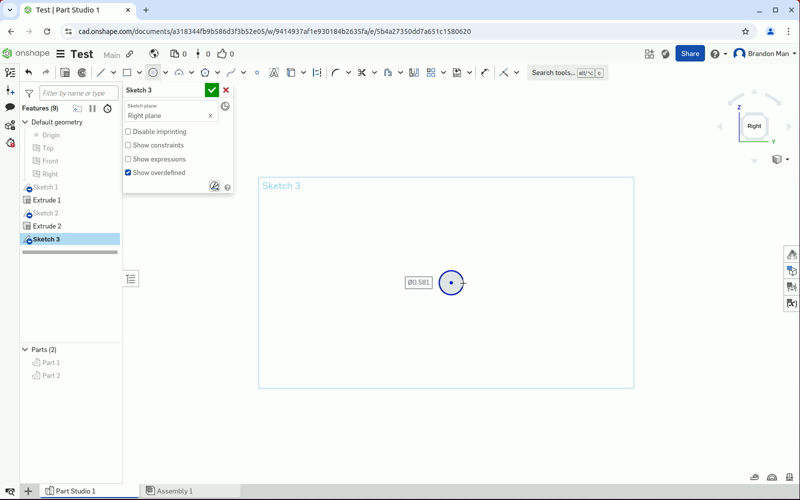
scroll(-6)
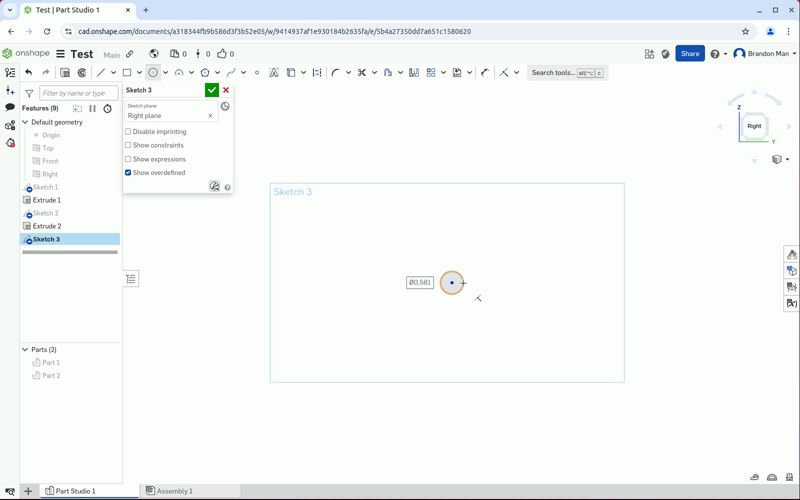
scroll(-6)
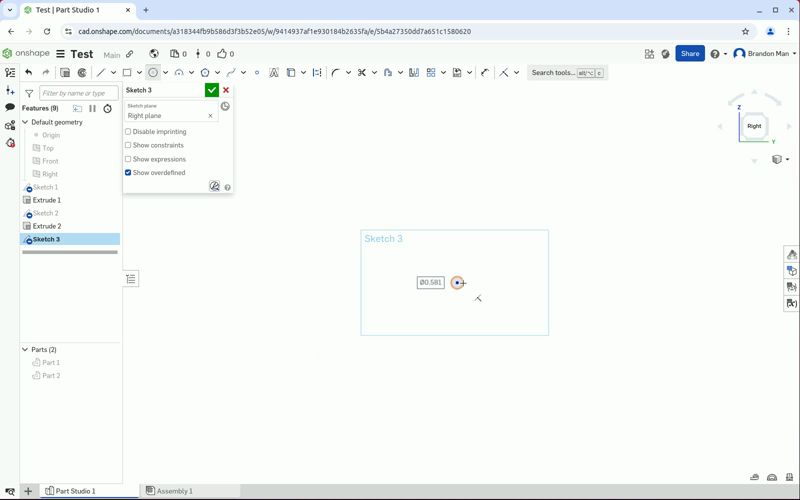
scroll(-6)
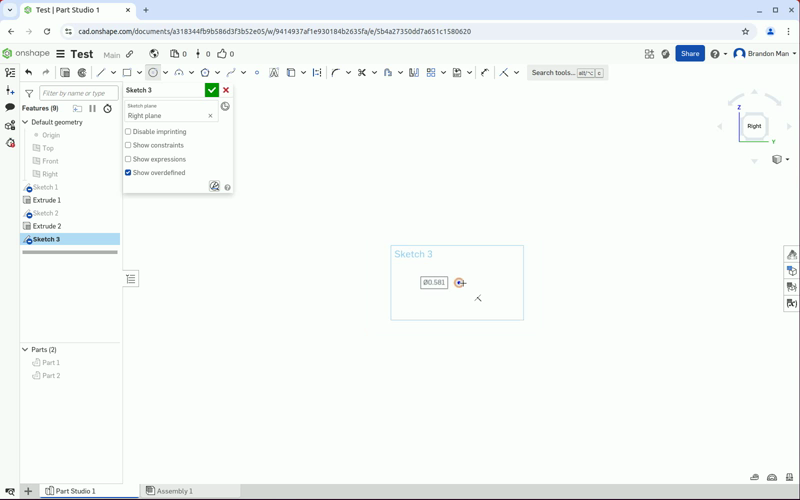
scroll(-6)
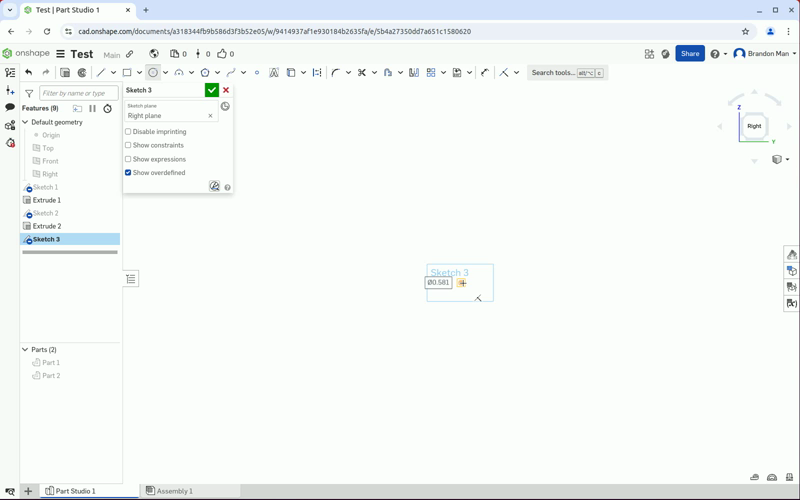
key(esc)
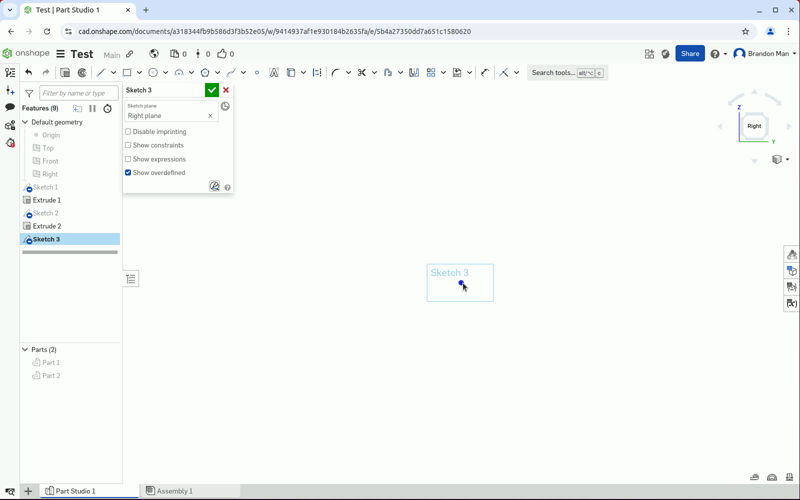
mouse_move(460, 281)
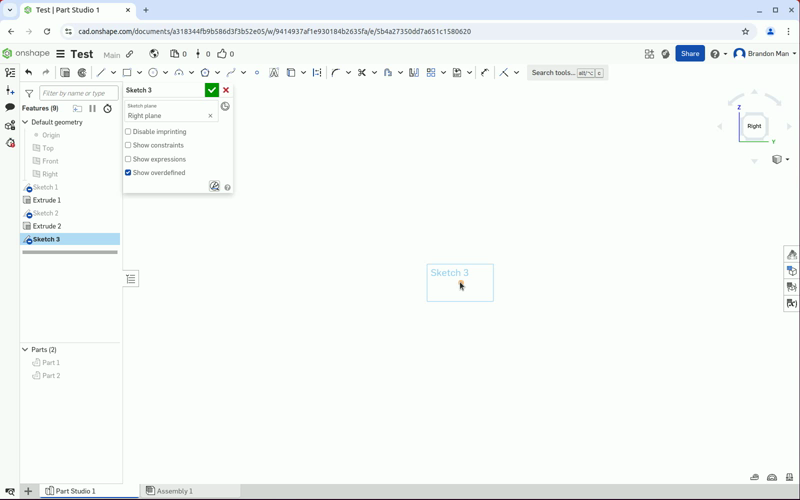
scroll(6)
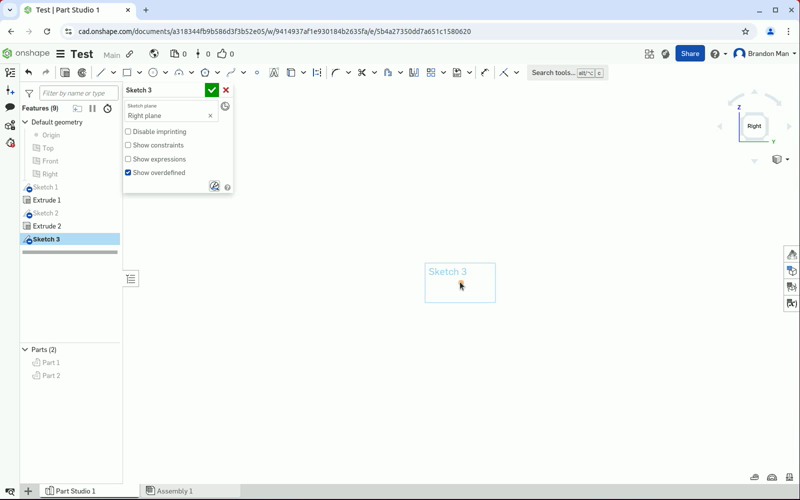
scroll(6)
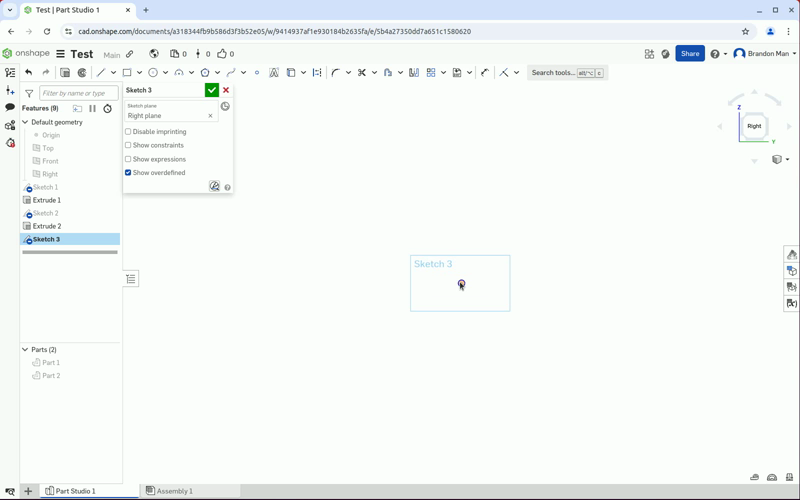
scroll(6)
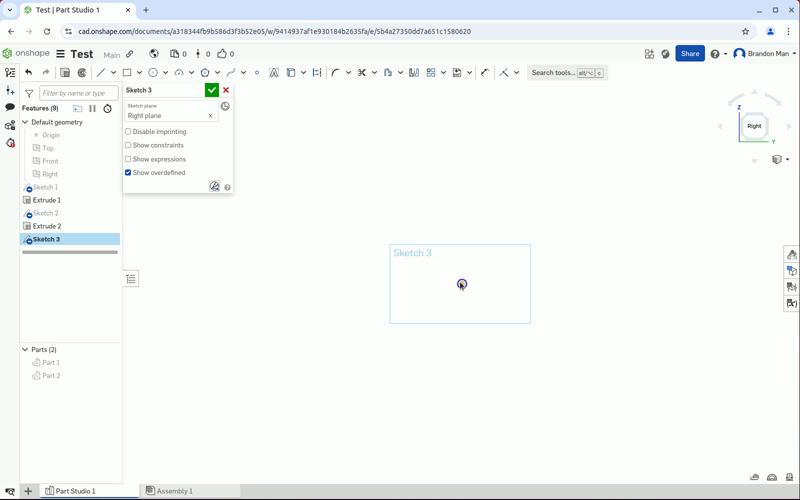
scroll(6)
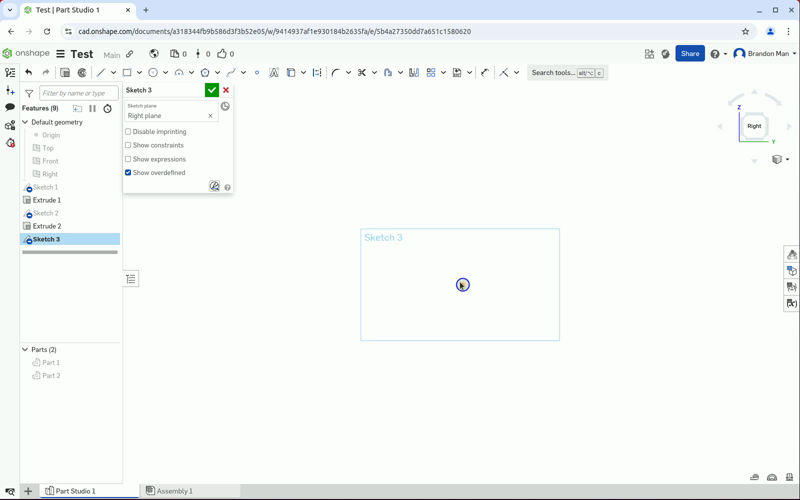
scroll(6)
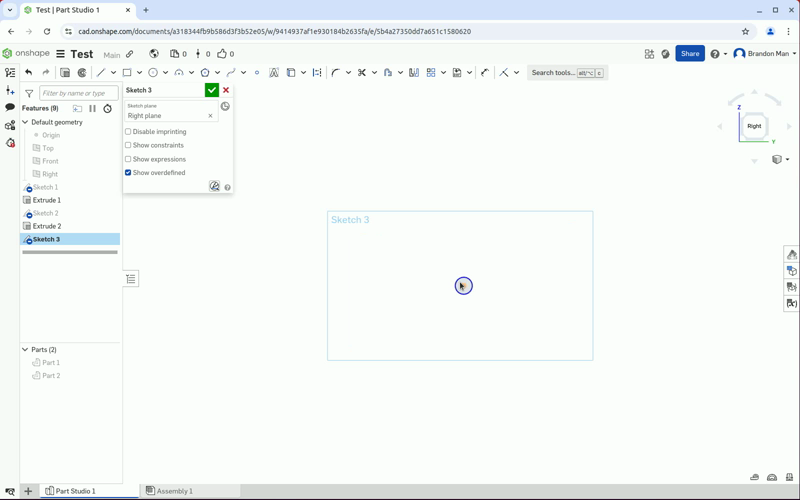
scroll(6)
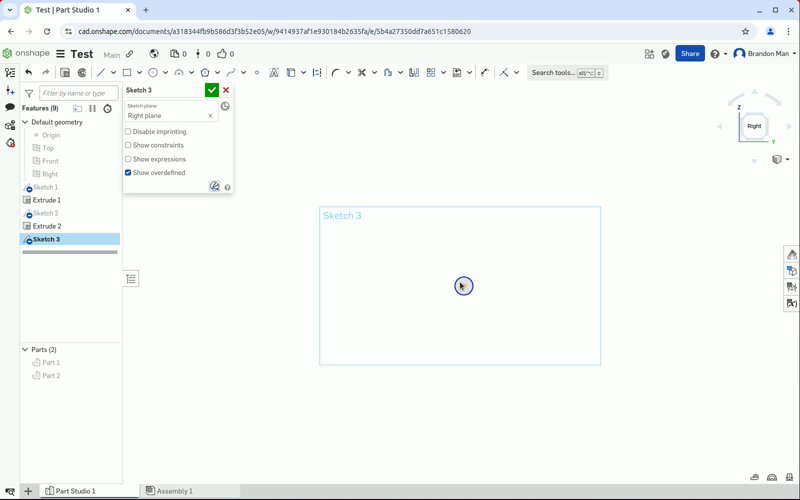
scroll(6)
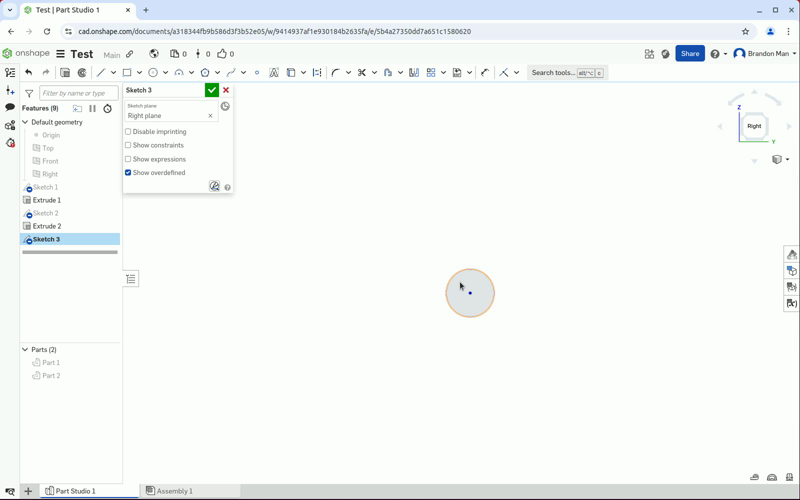
click(460, 281)
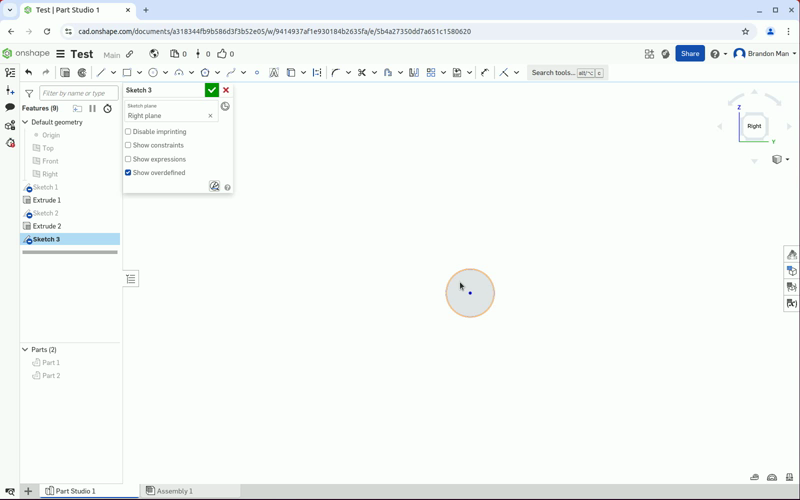
scroll(-6)
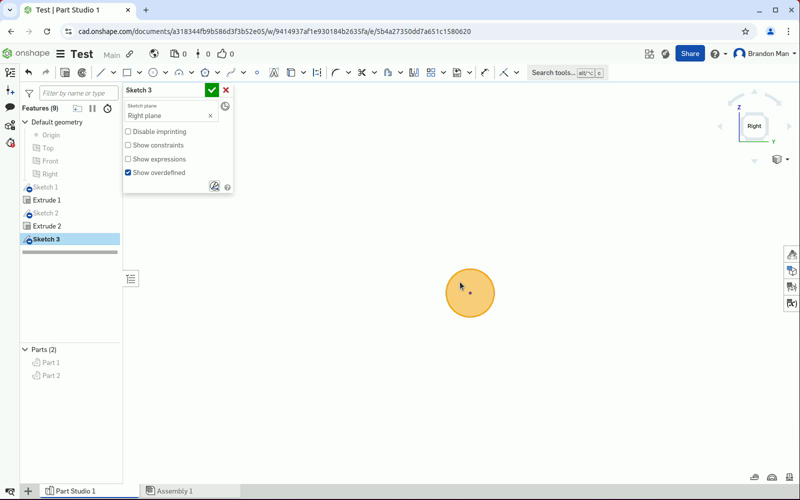
scroll(-6)
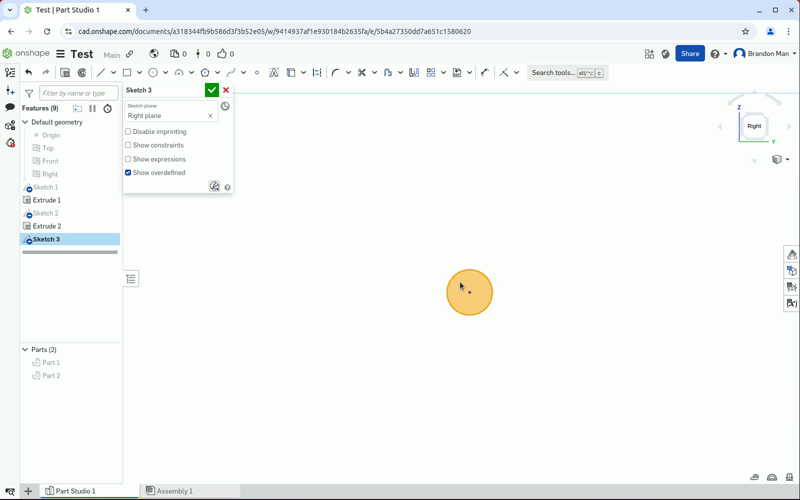
scroll(-6)
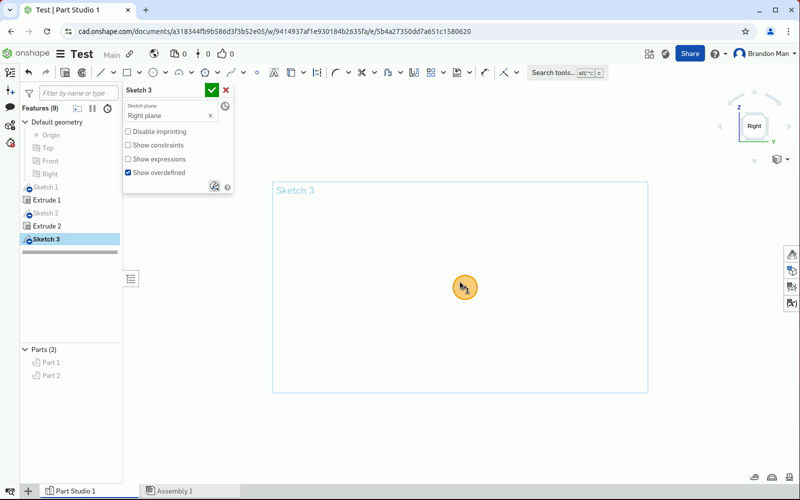
scroll(-6)
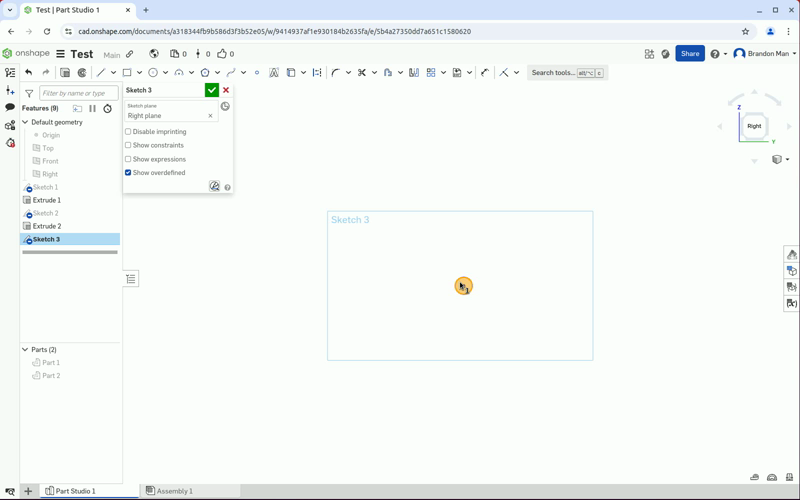
scroll(-6)
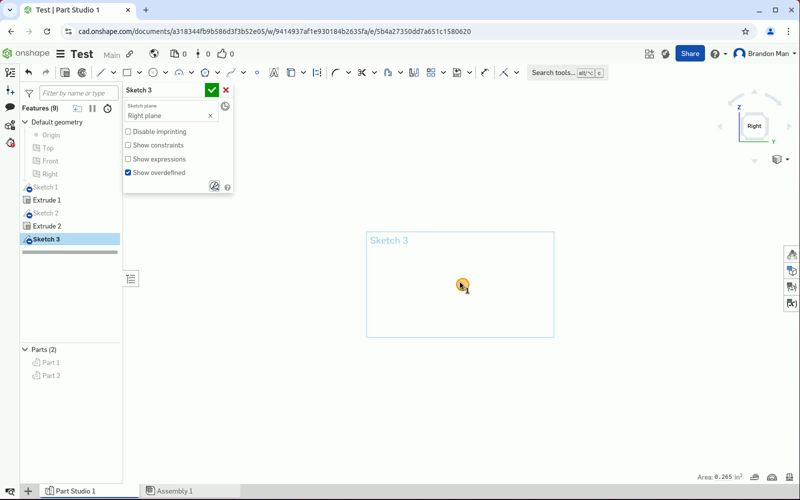
scroll(-6)
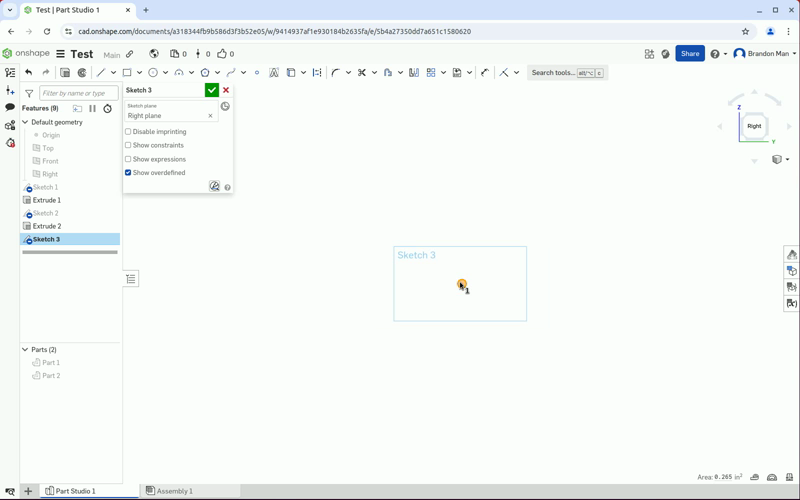
scroll(-6)
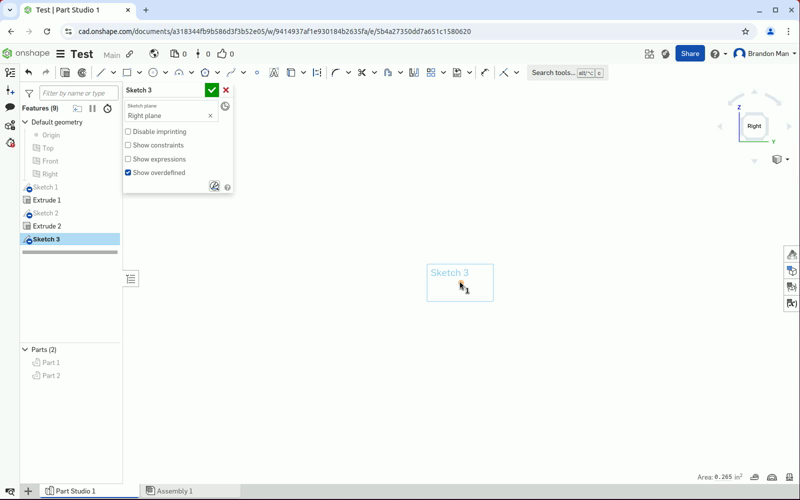
mouse_move(73, 352)
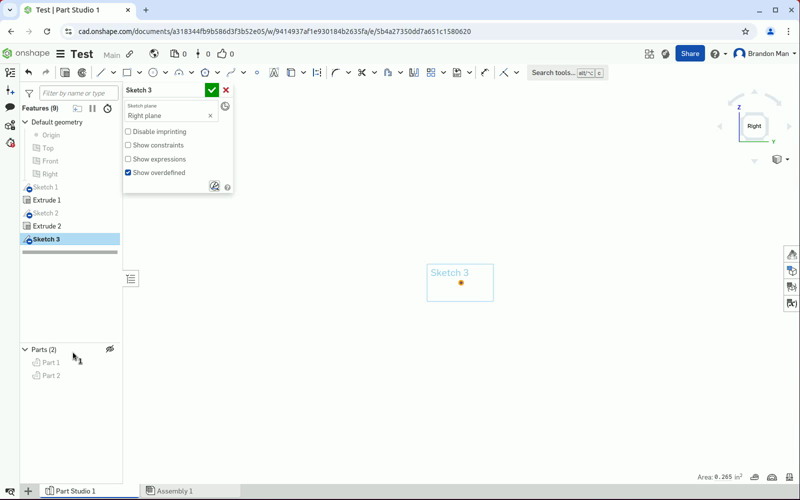
key(shift+y)
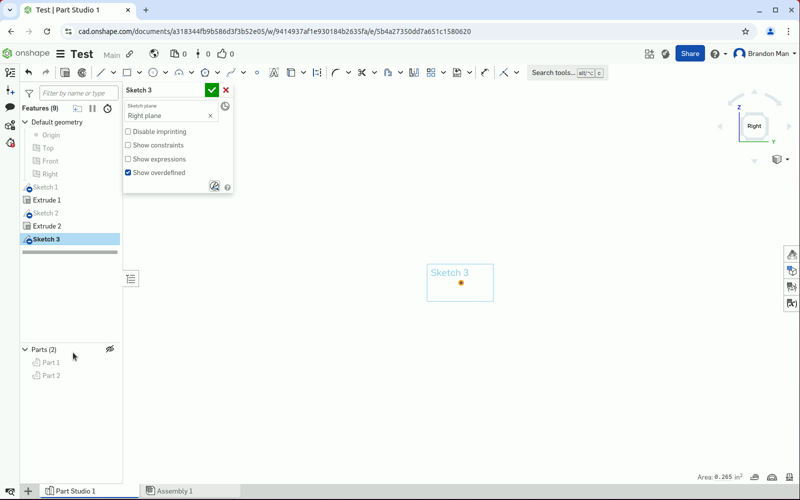
key(shift+e)
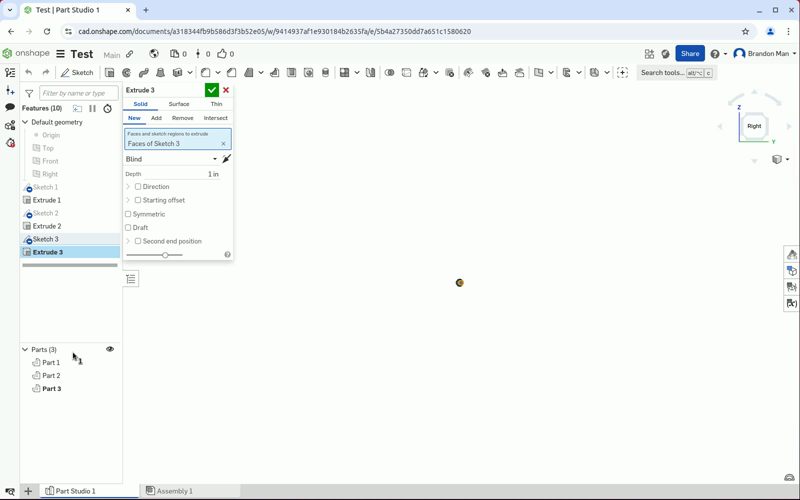
mouse_move(143, 106)
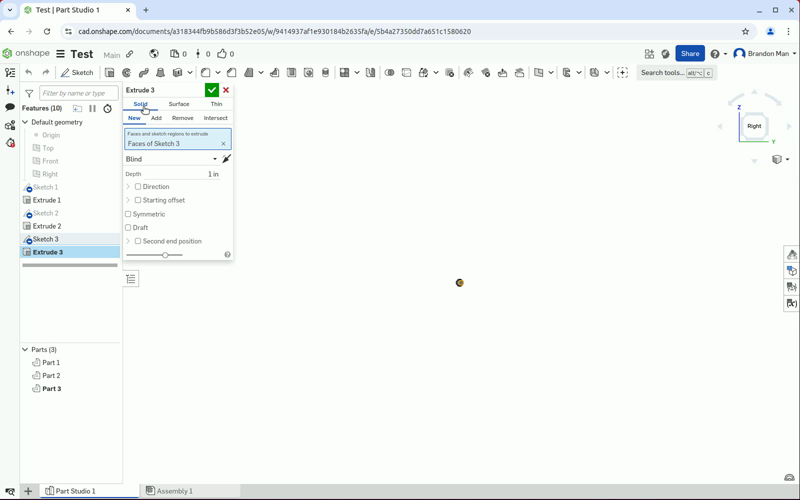
click(143, 106)
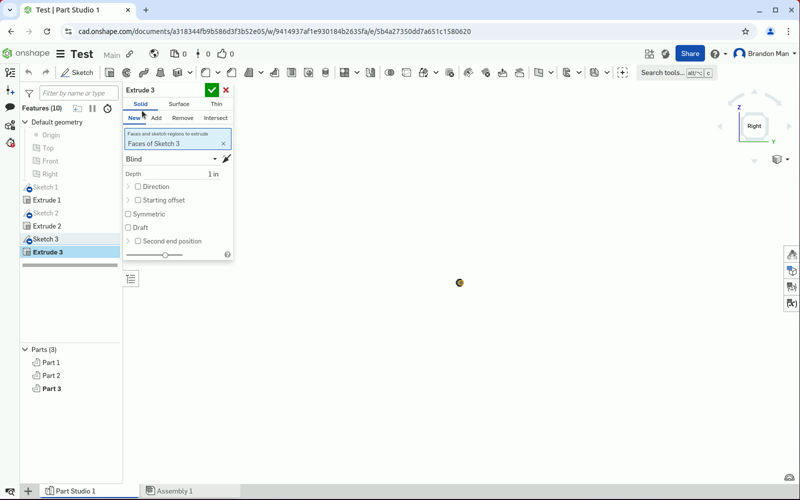
mouse_move(137, 120)
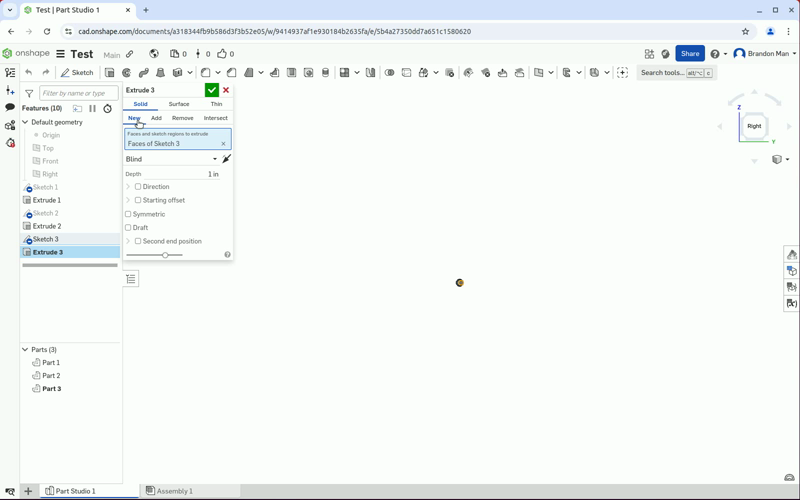
click(137, 120)
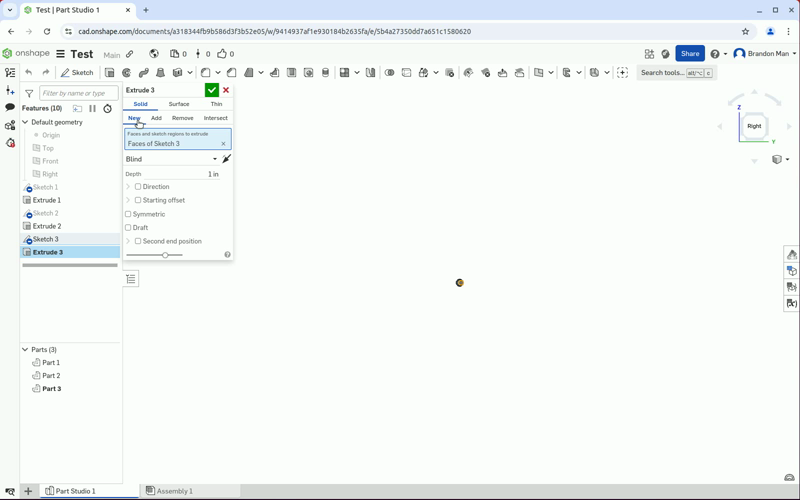
key(tab, 4)
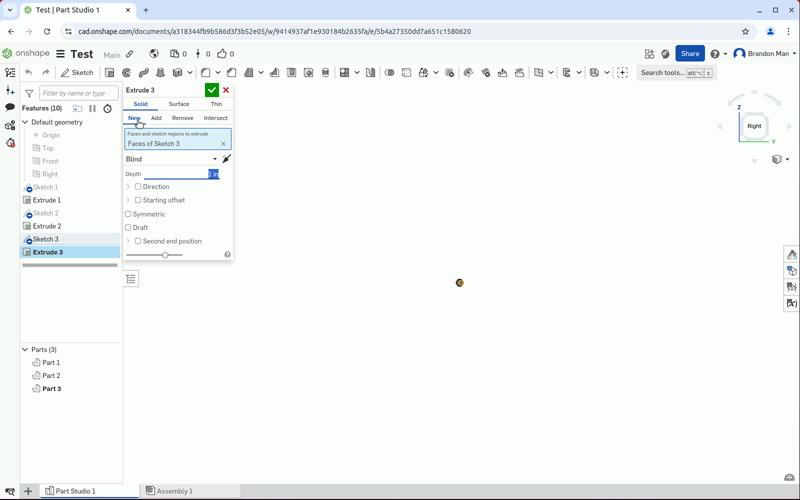
text(-0.241)
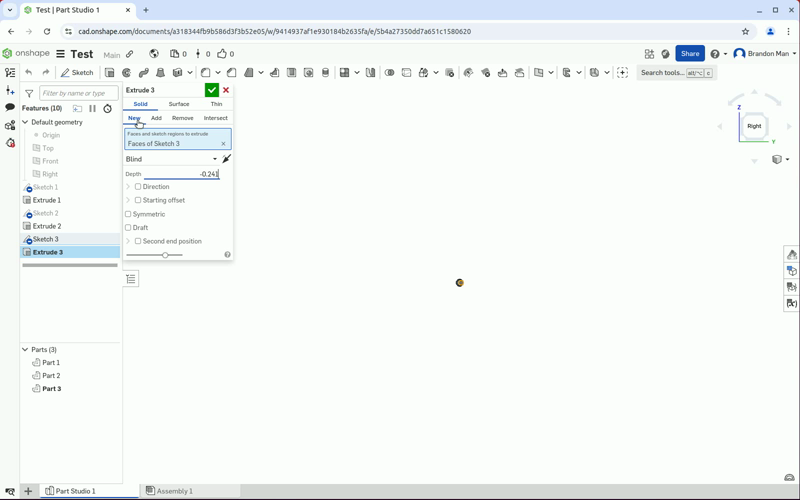
key(enter)
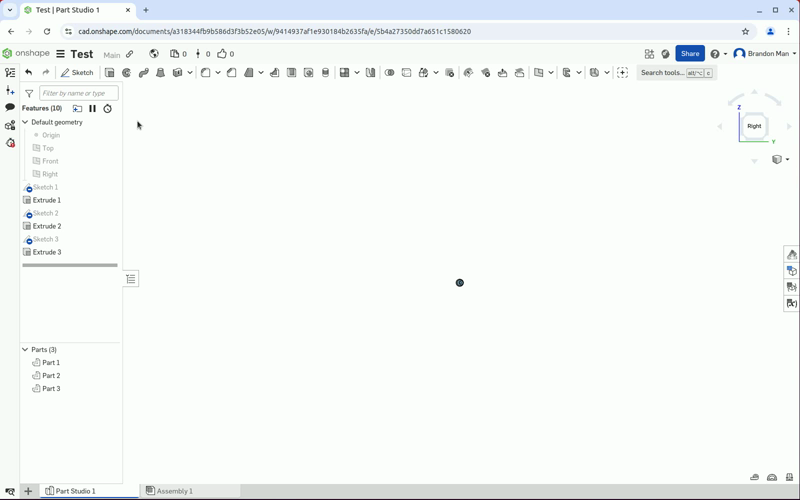
key(shift+h)
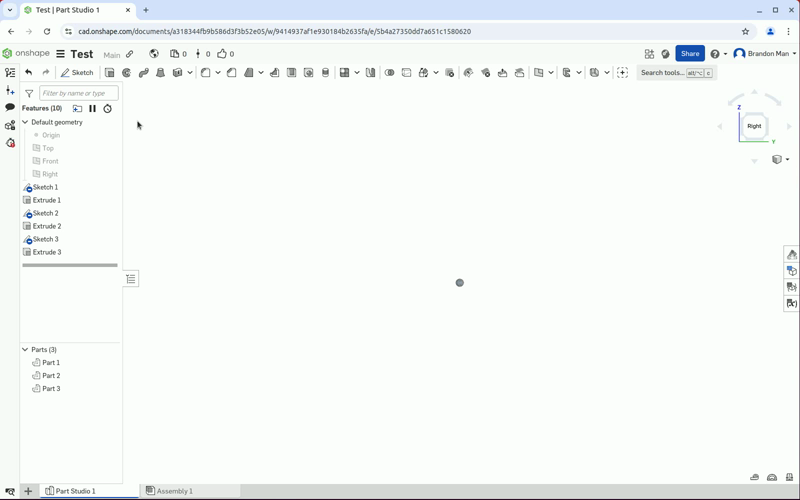
key(shift+h)
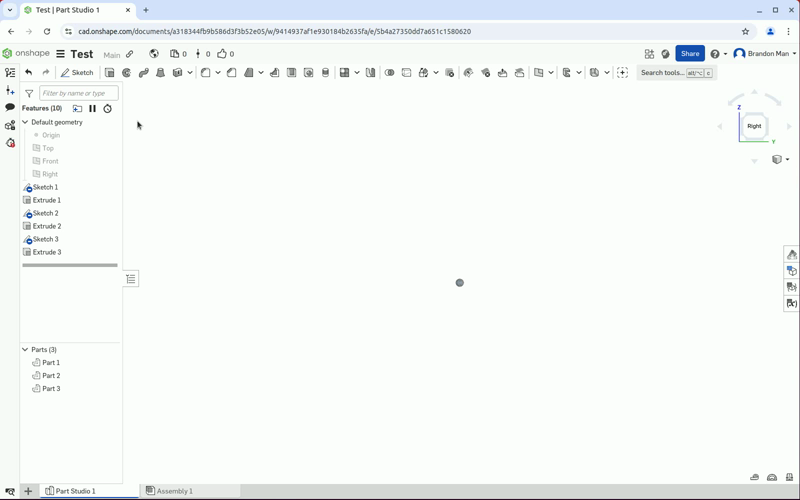
key(shift+7)
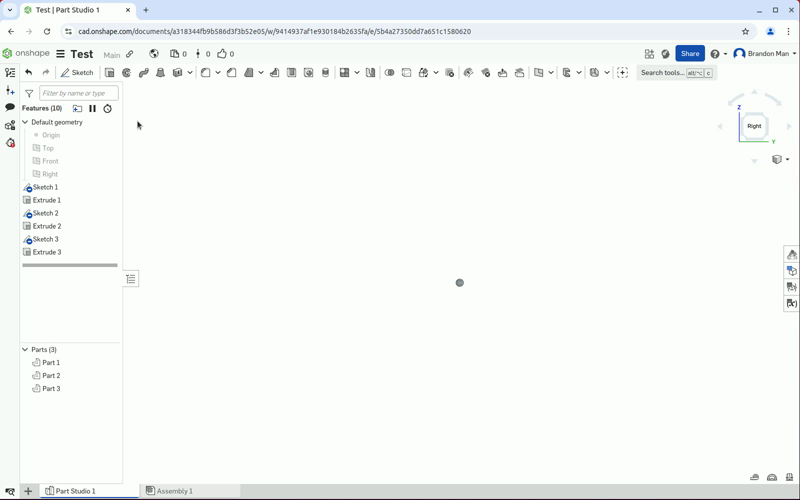
key(right, 2)
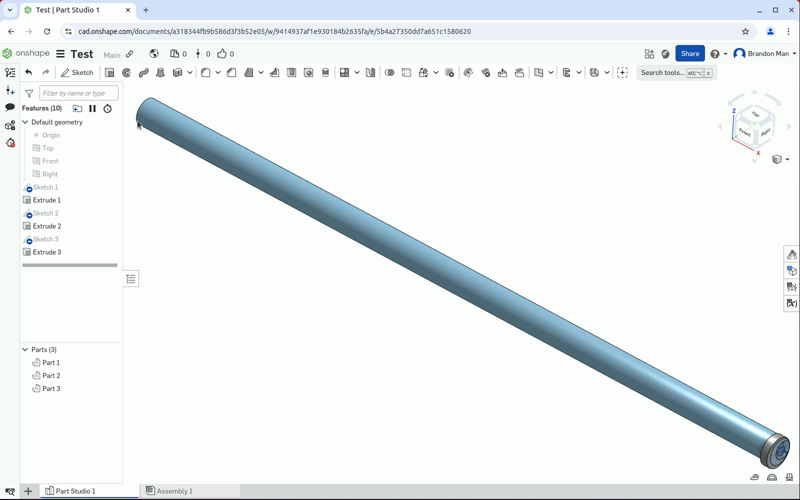
key(down, 2)
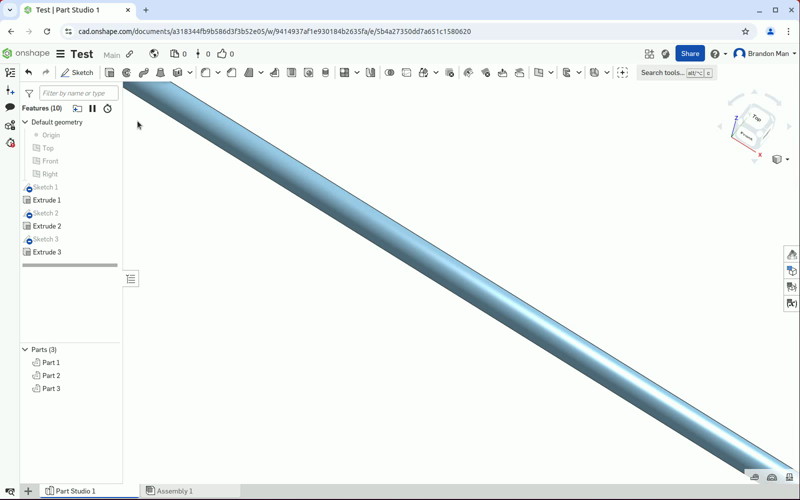
key(up, 2)
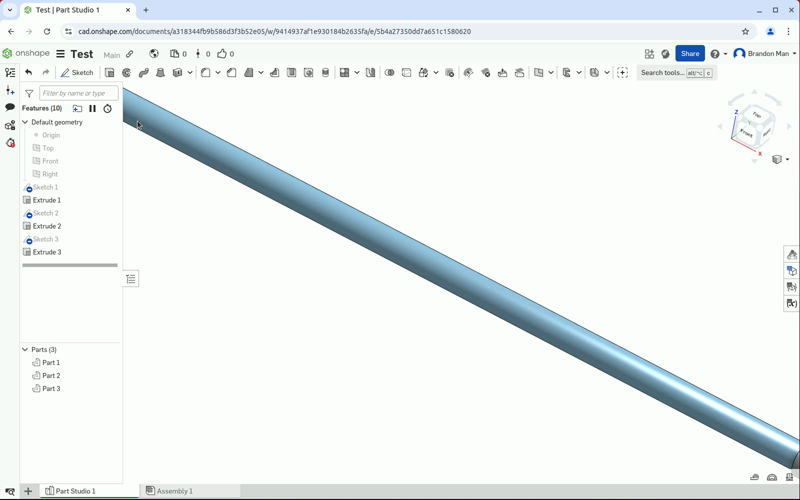
key(left, 2)
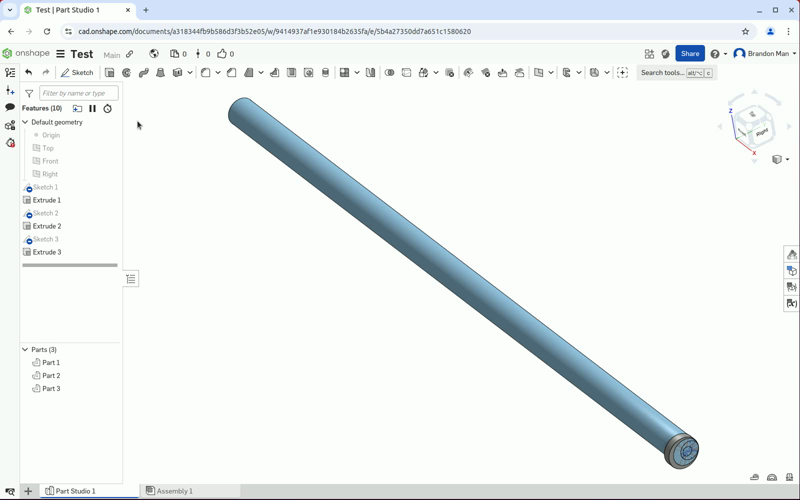
mouse_move(73, 189)
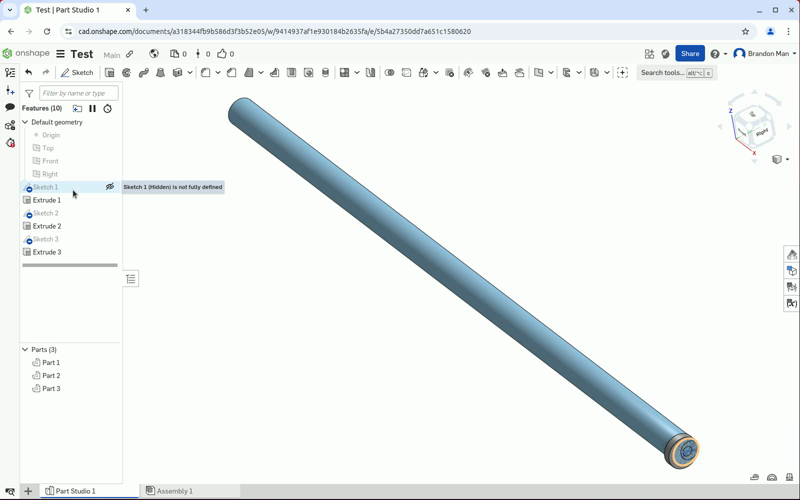
click(73, 189)